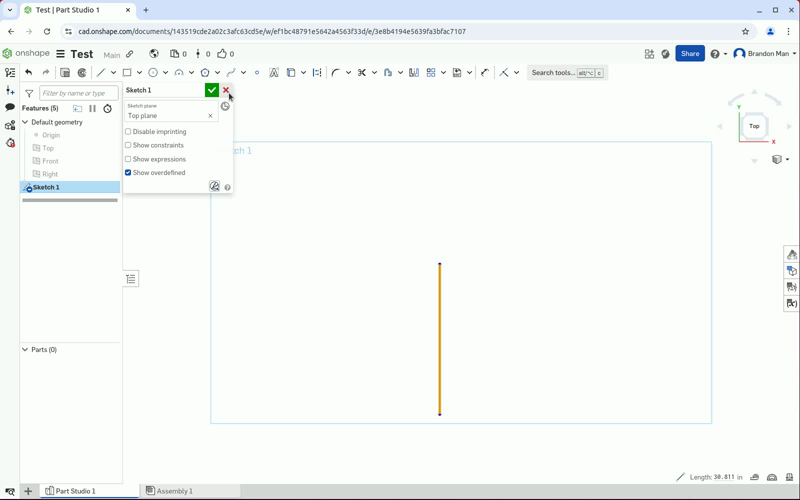
key(shift+h)
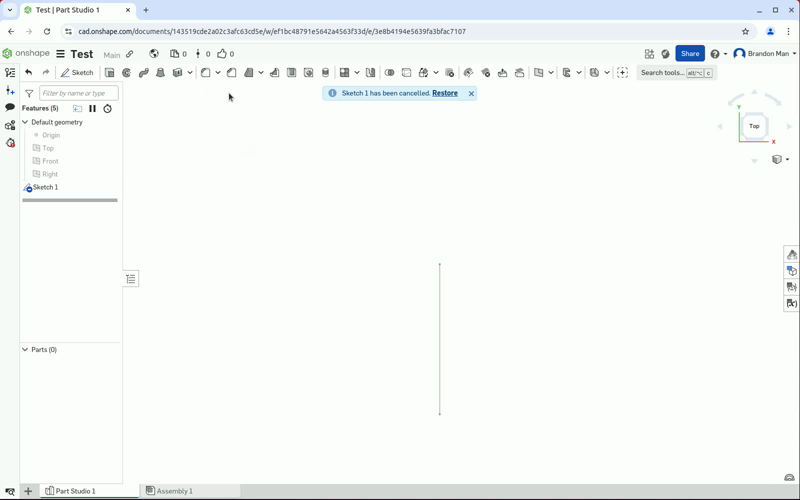
key(shift+s)
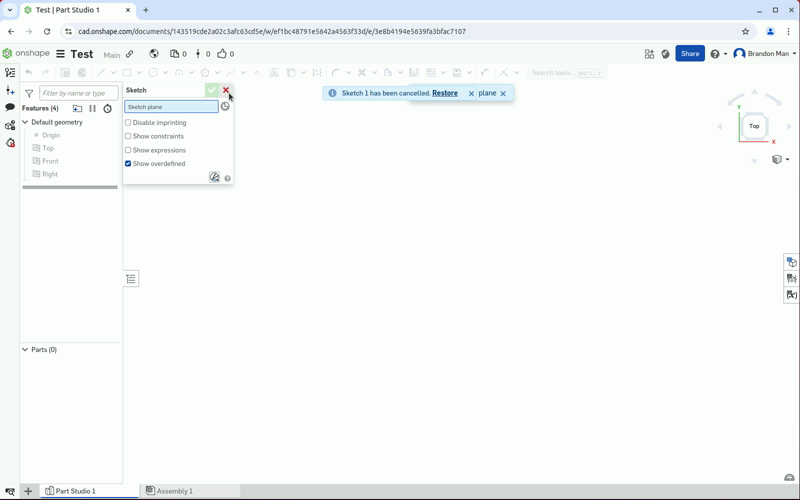
mouse_move(73, 150)
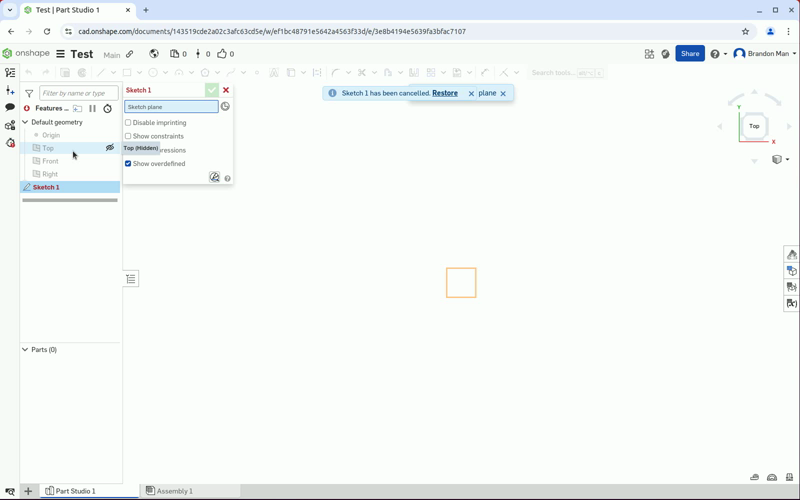
click(73, 150)
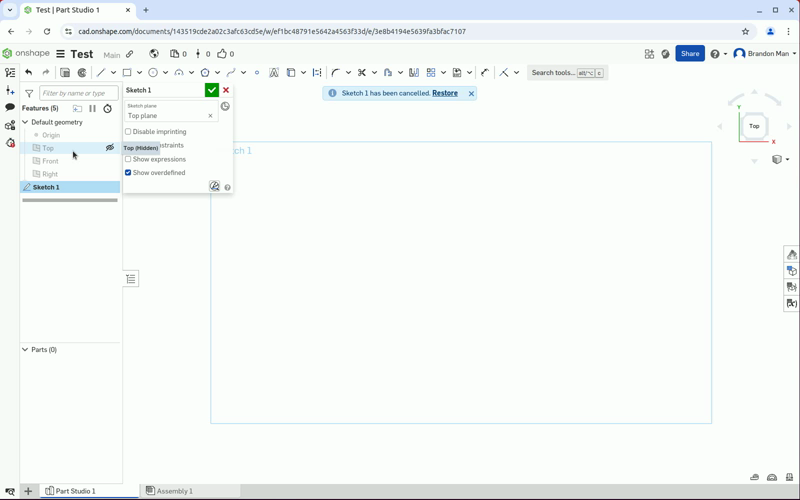
mouse_move(73, 352)
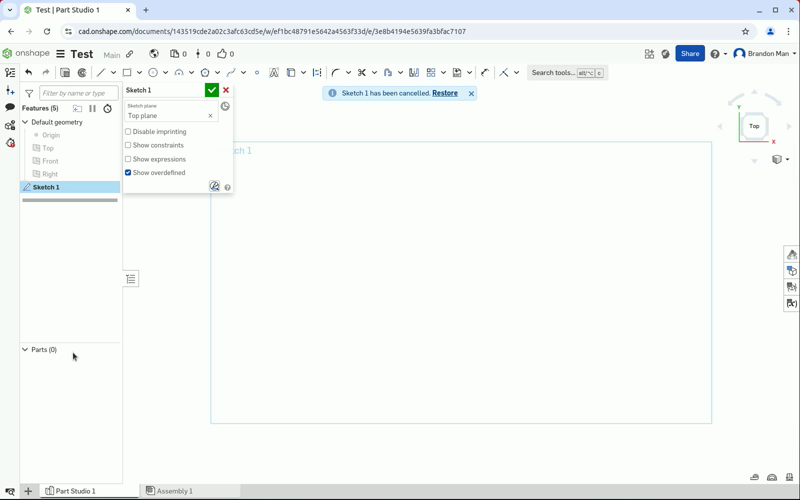
key(y)
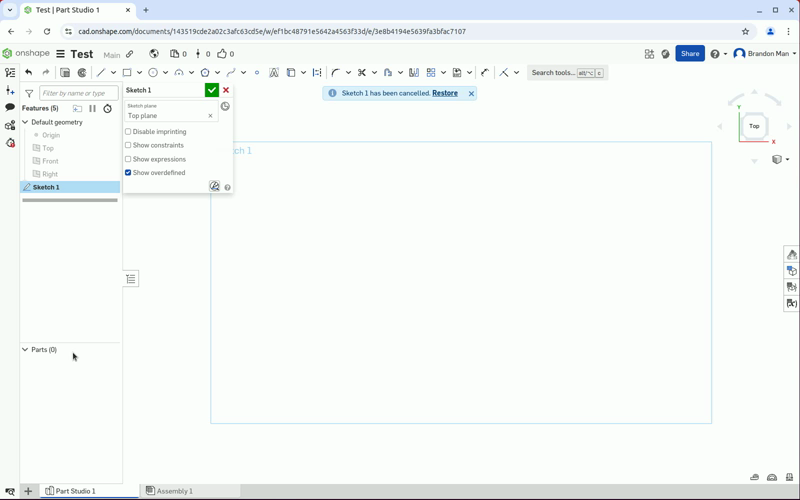
key(l)
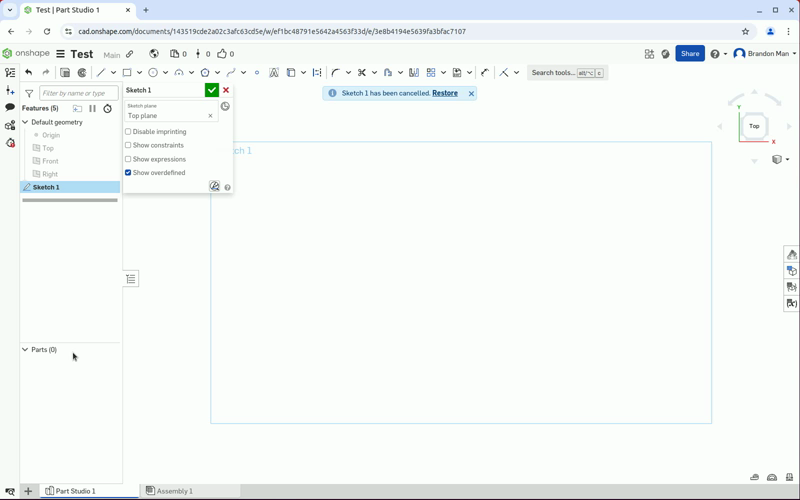
key_down(shift)
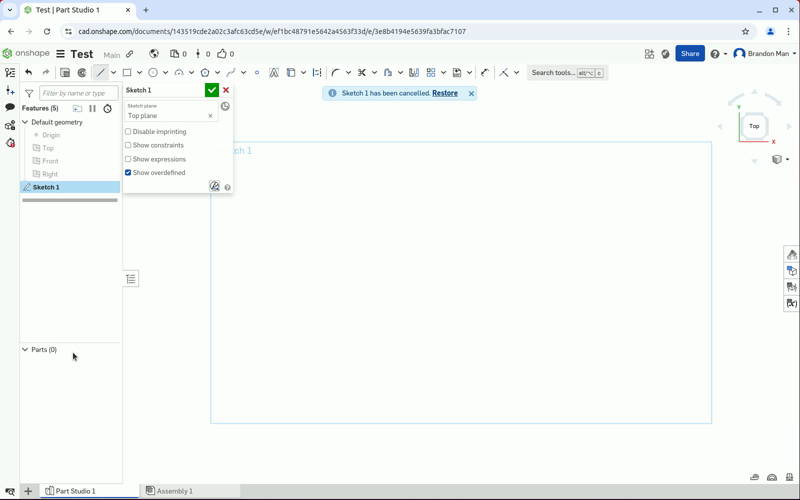
mouse_move(348, 282)
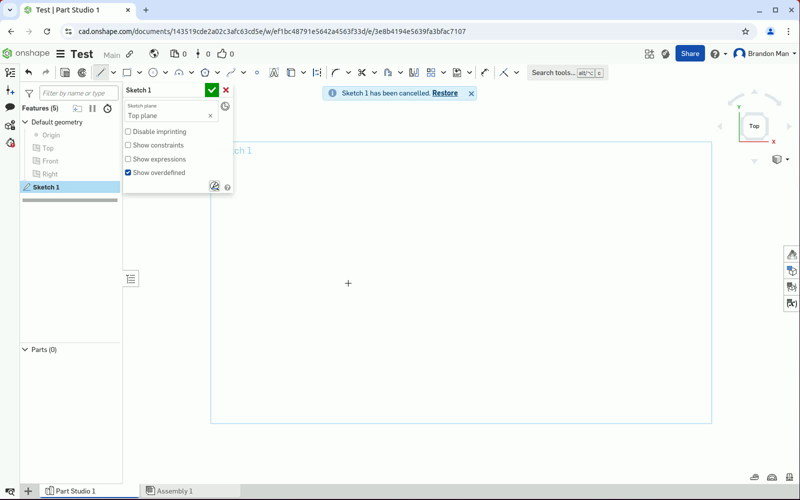
click(348, 282)
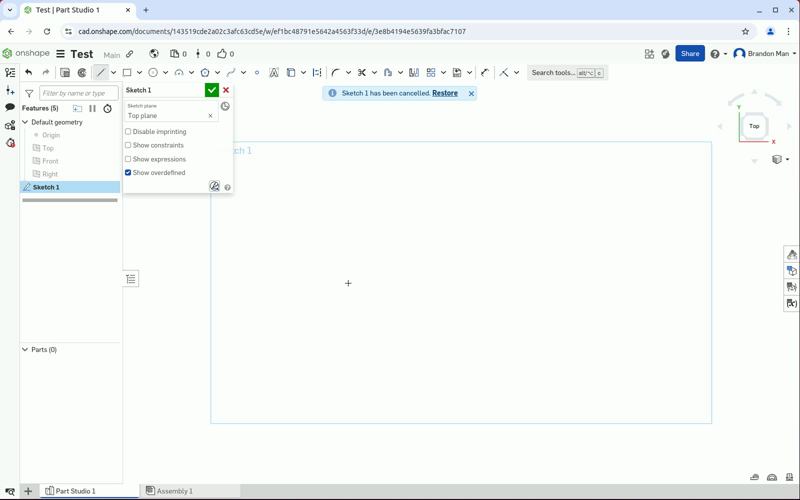
key_up(shift)
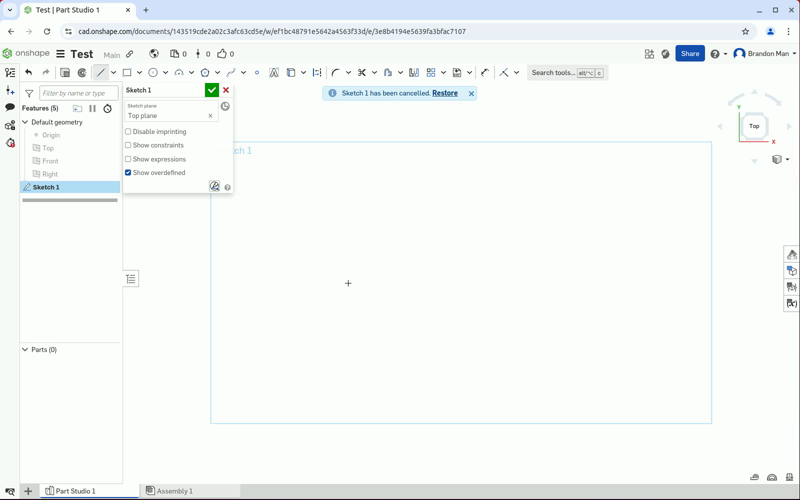
key_down(shift)
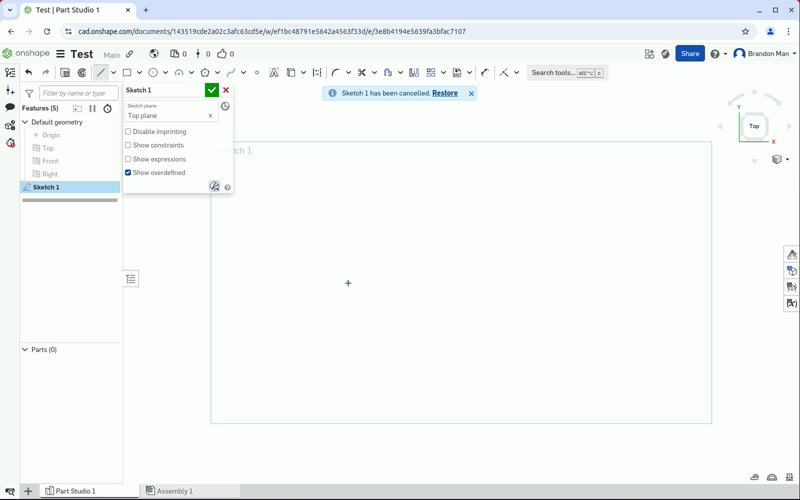
mouse_move(378, 282)
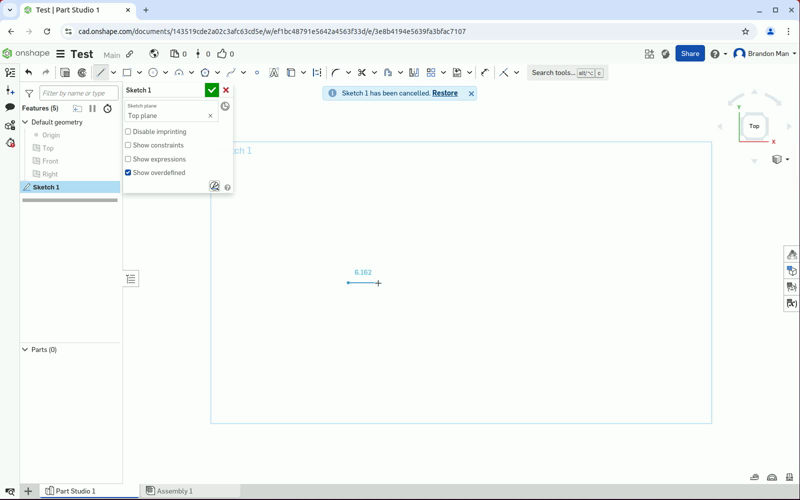
mouse_move(377, 282)
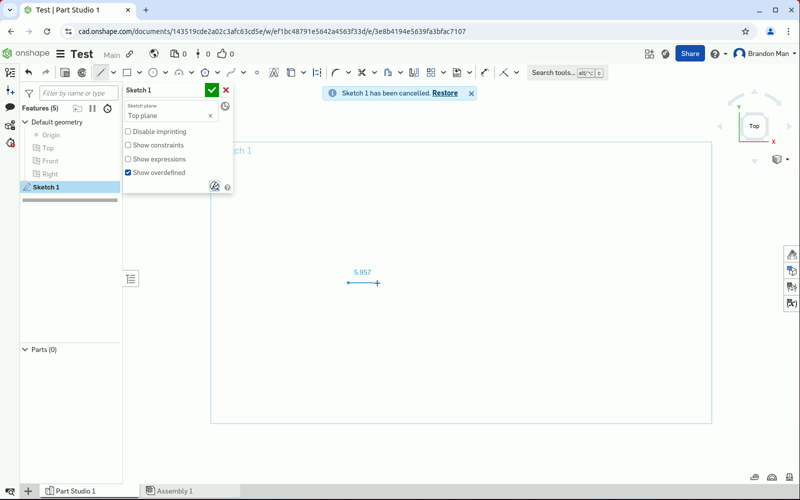
click(377, 282)
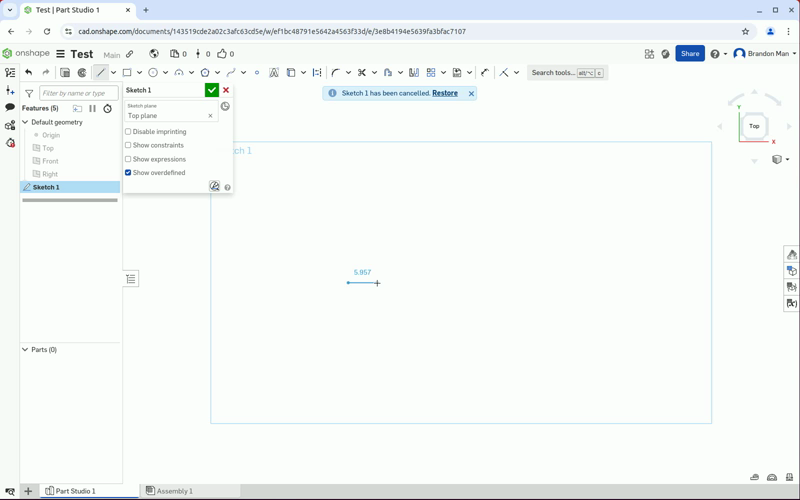
key_up(shift)
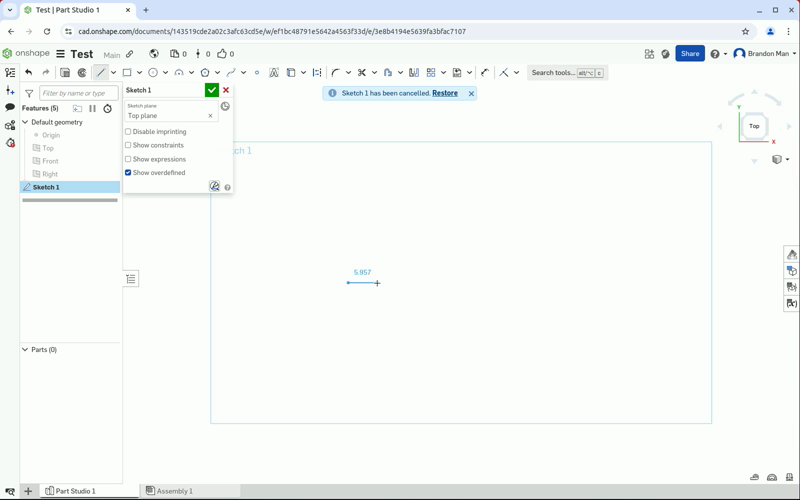
key_down(shift)
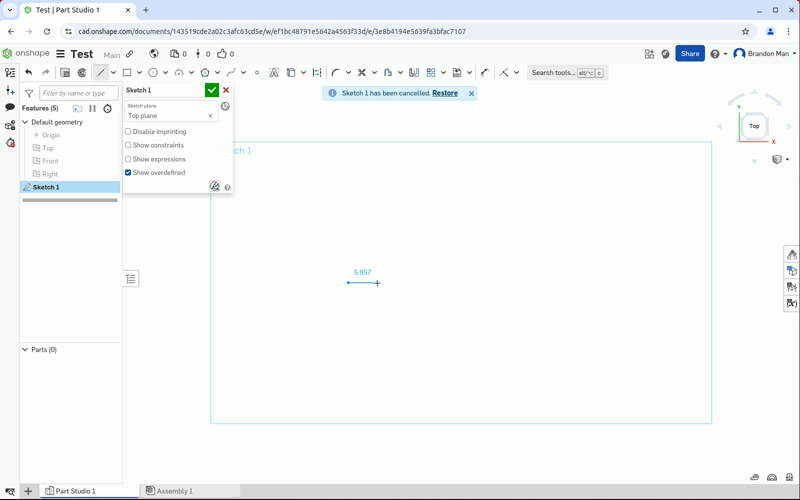
mouse_move(407, 282)
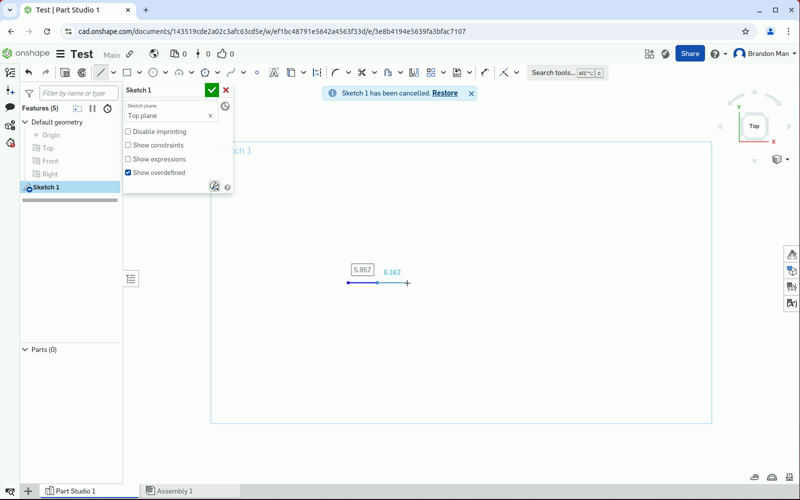
mouse_move(377, 253)
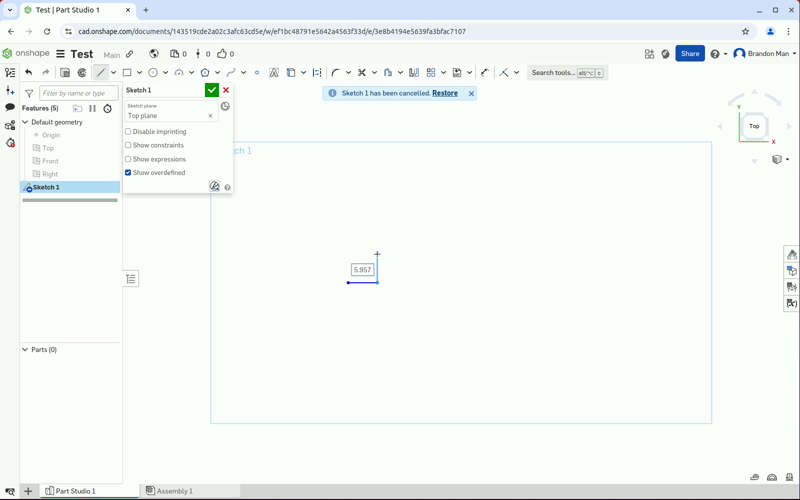
click(377, 253)
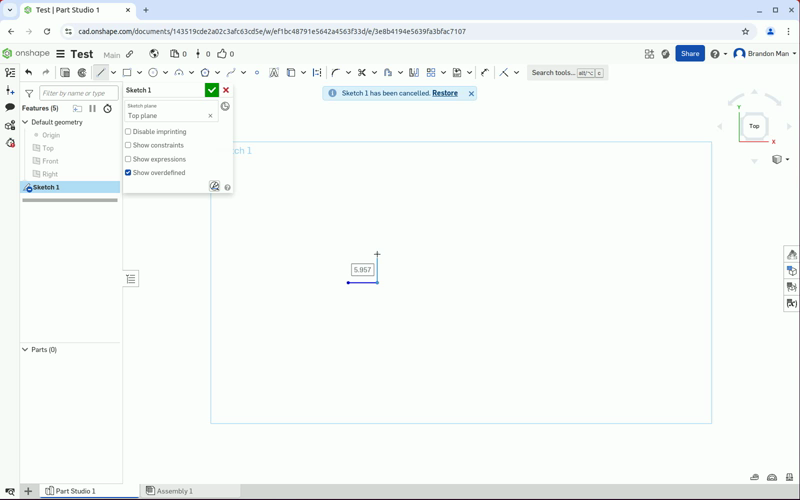
key_up(shift)
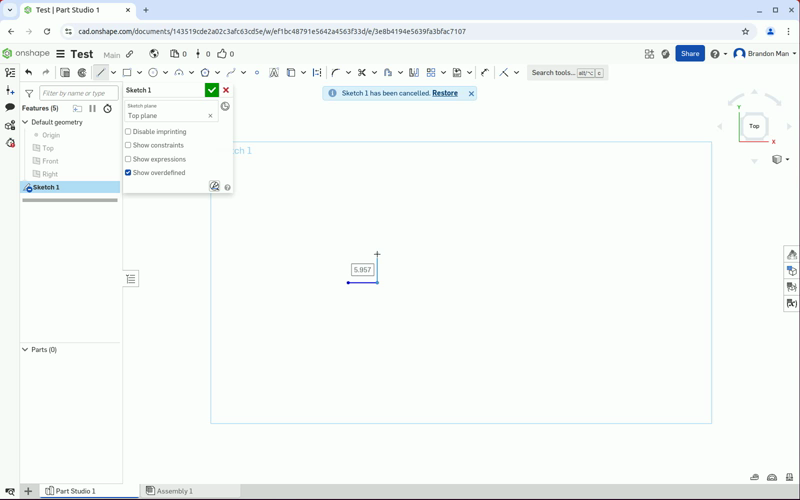
key_down(shift)
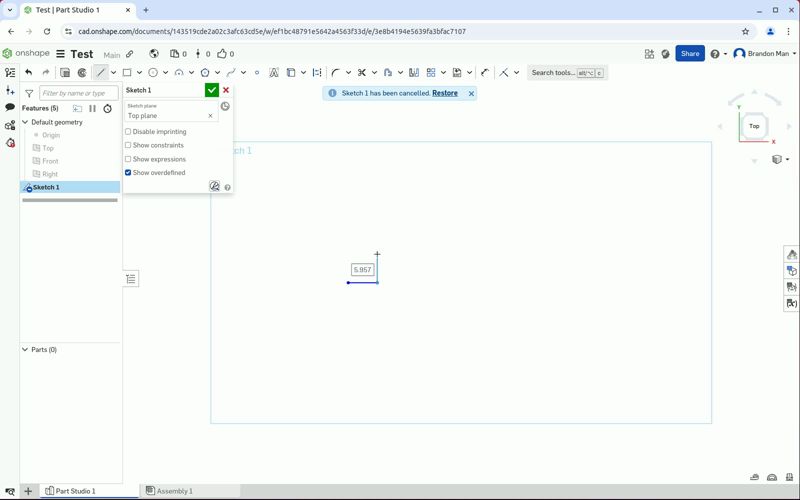
mouse_move(407, 253)
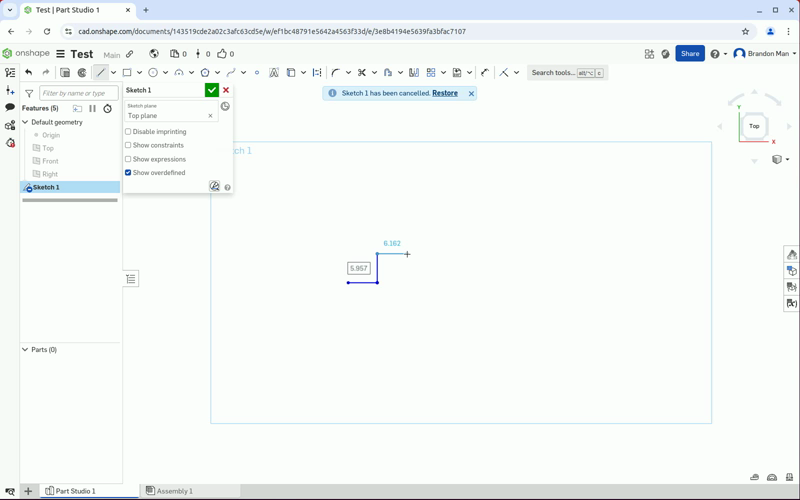
mouse_move(348, 253)
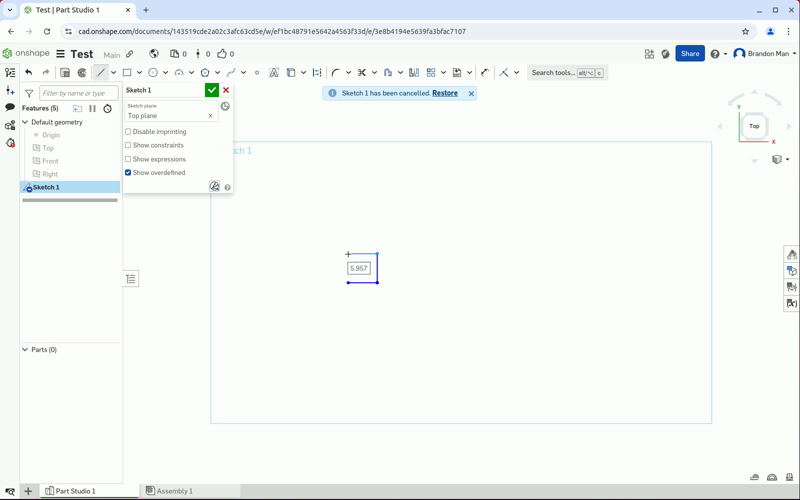
click(348, 253)
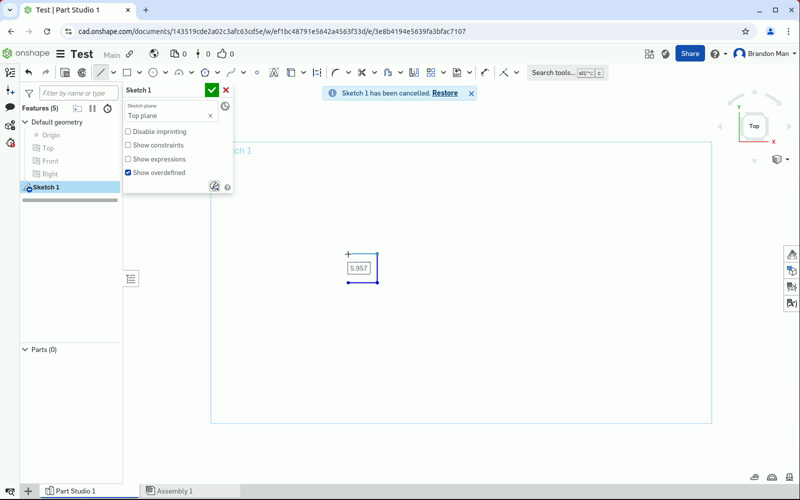
key_up(shift)
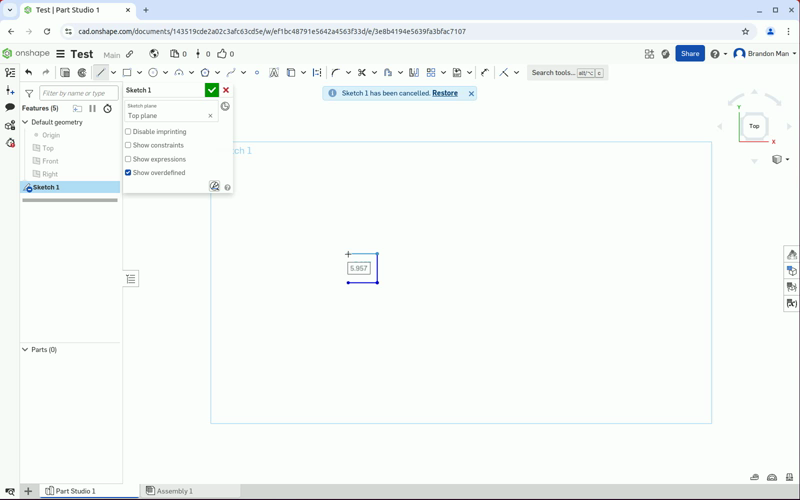
mouse_move(378, 253)
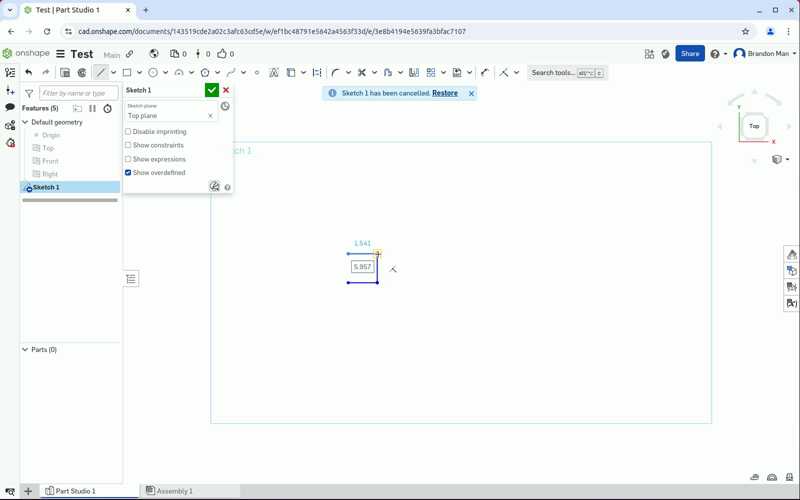
key_down(shift)
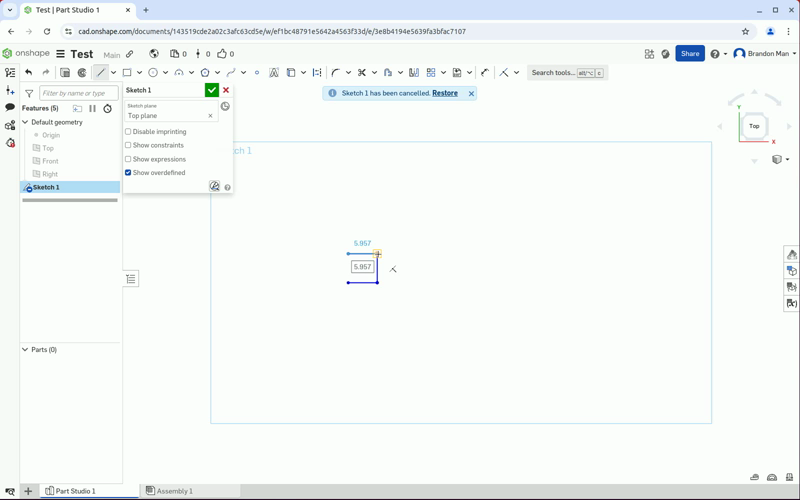
mouse_move(348, 282)
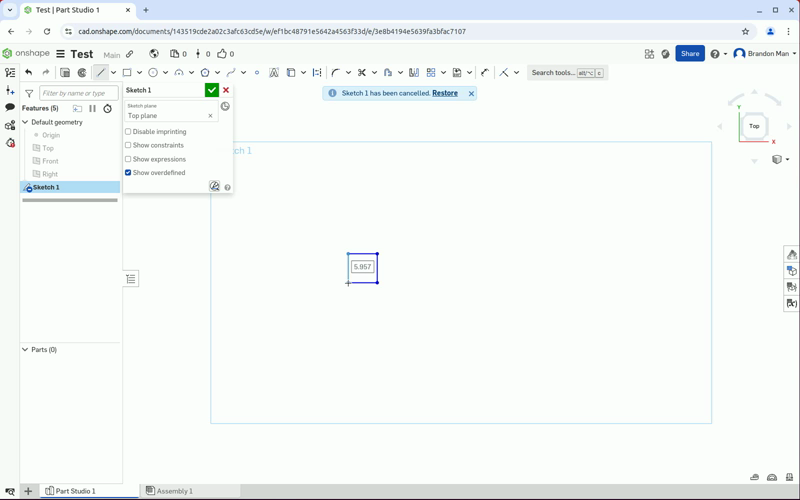
key_up(shift)
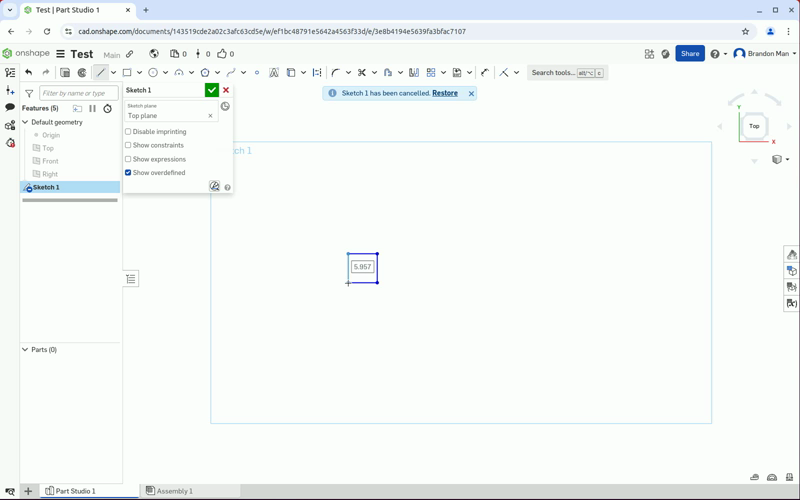
click(348, 282)
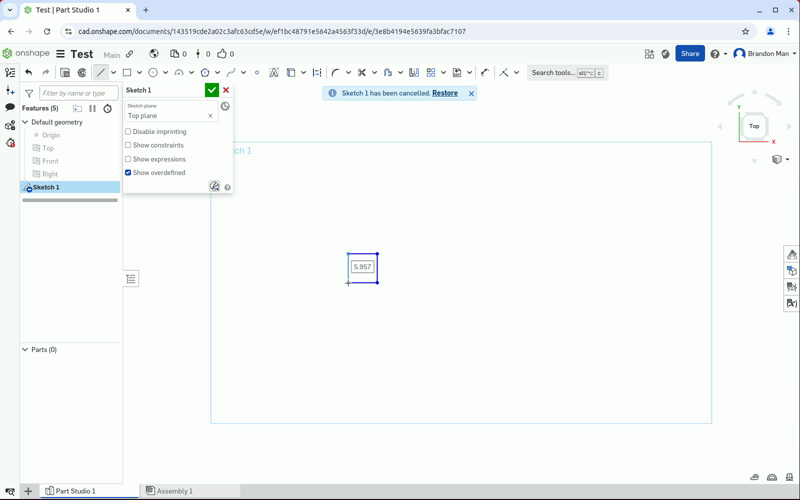
key(esc)
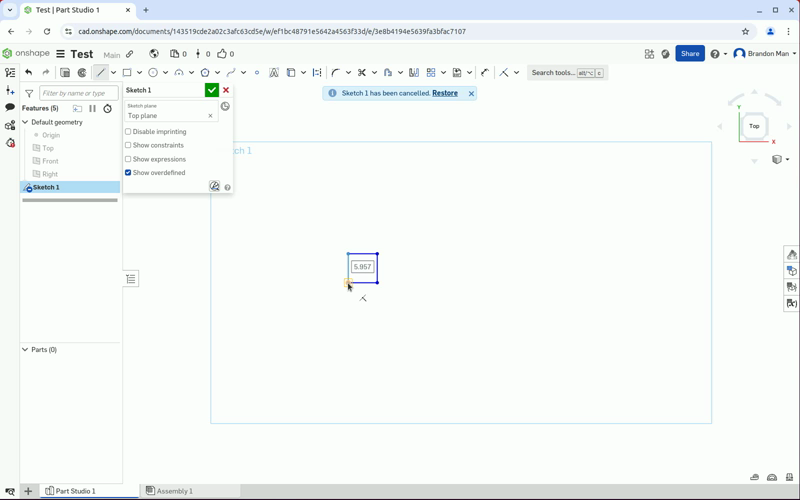
mouse_move(365, 275)
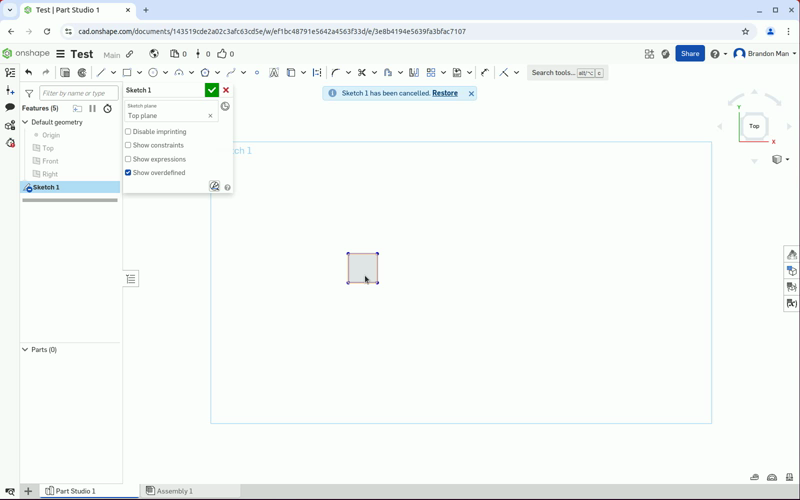
scroll(6)
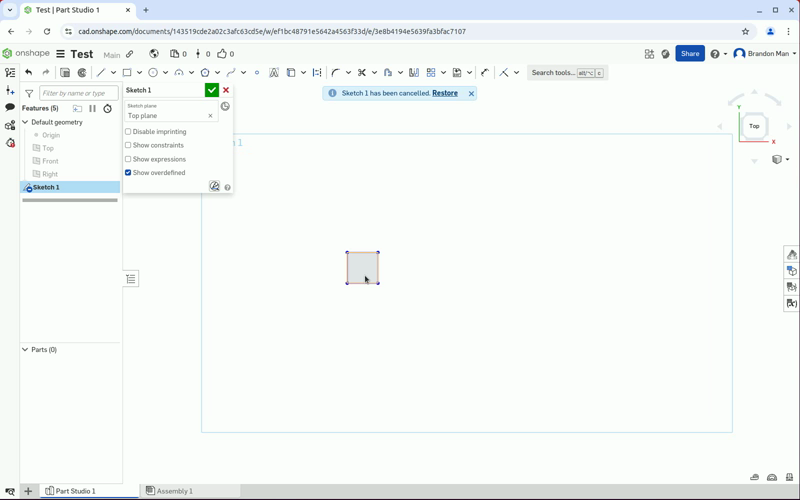
scroll(6)
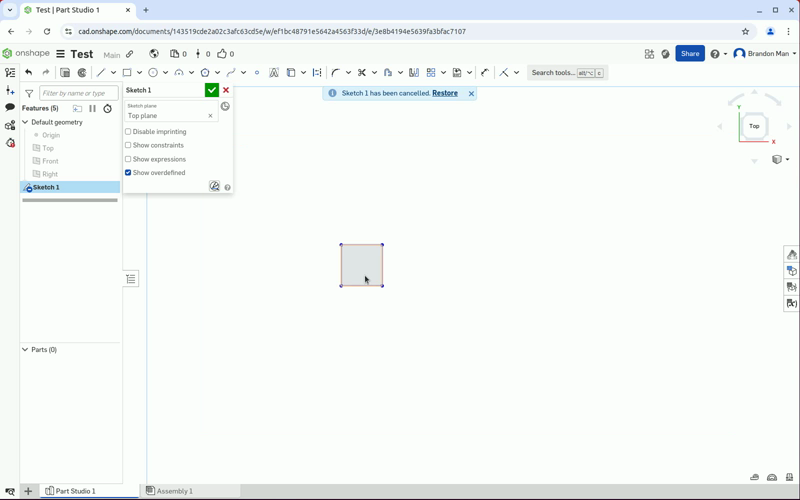
scroll(6)
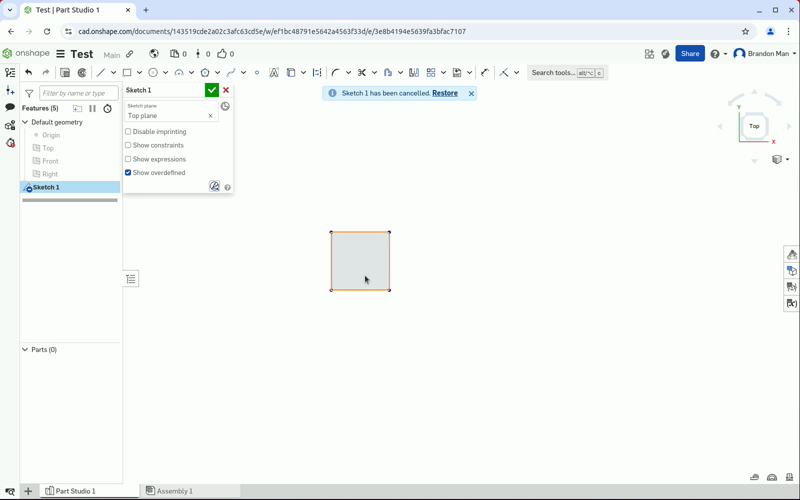
scroll(6)
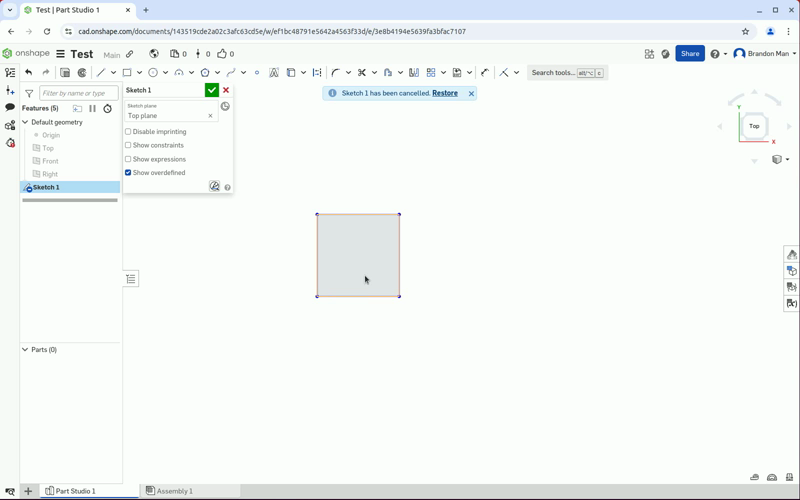
scroll(6)
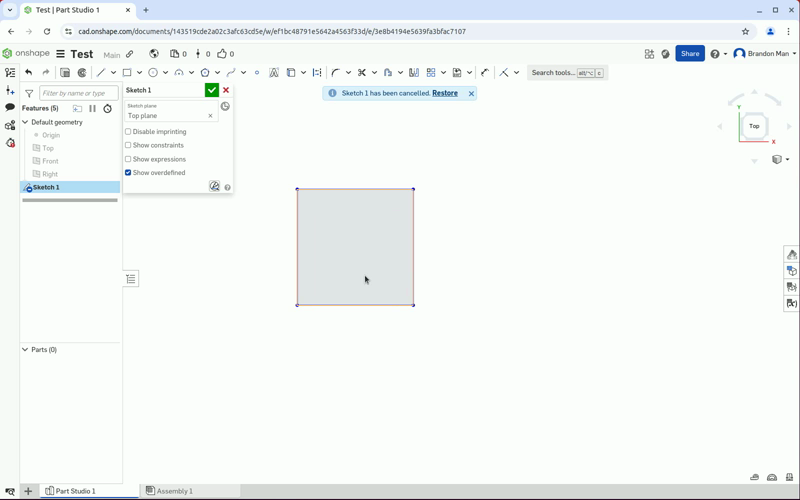
scroll(6)
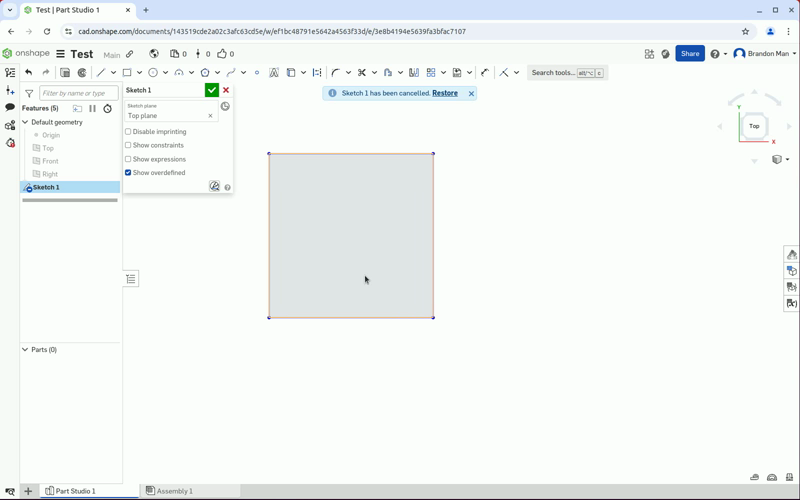
scroll(6)
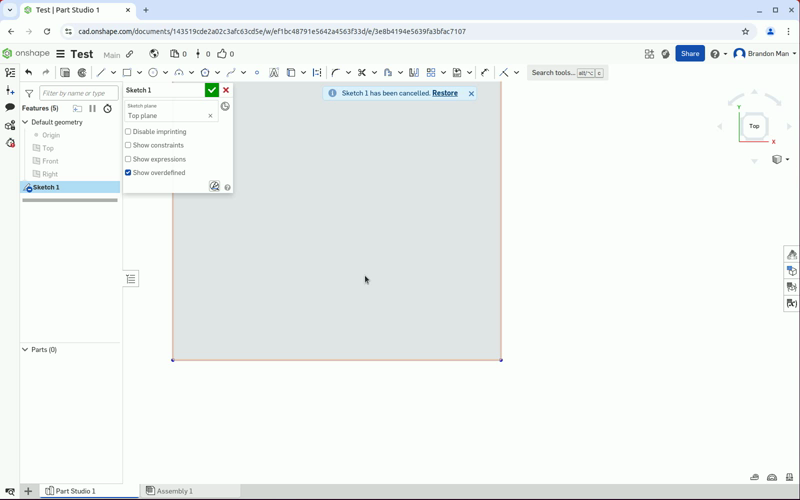
click(365, 275)
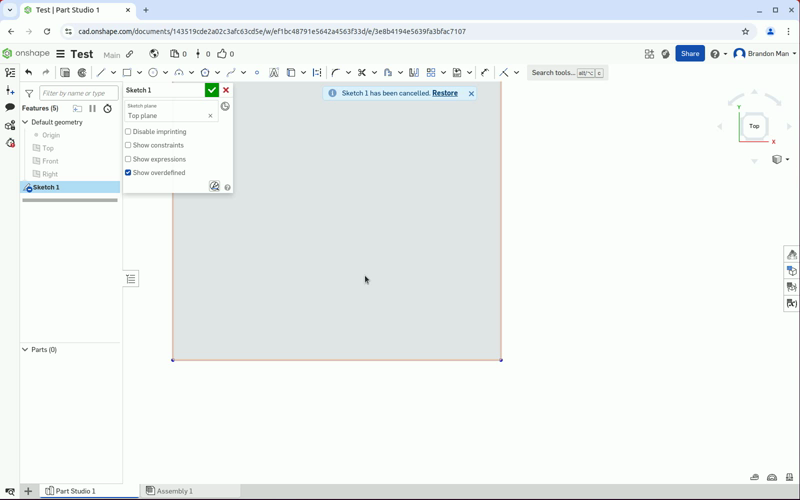
scroll(-6)
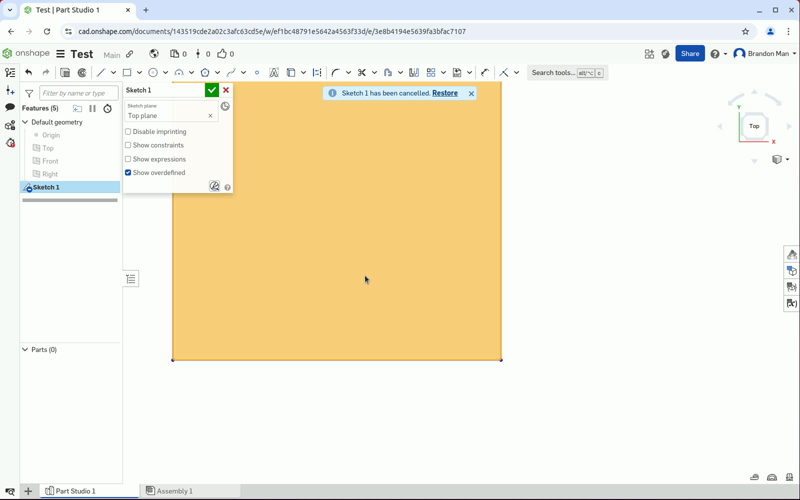
scroll(-6)
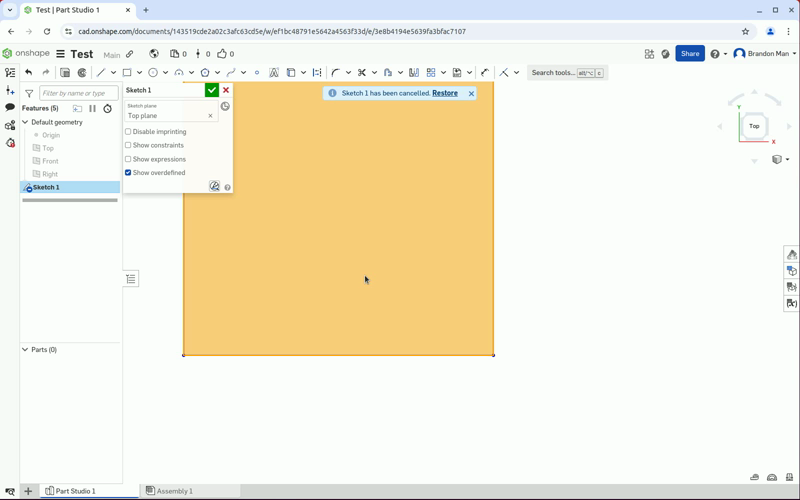
scroll(-6)
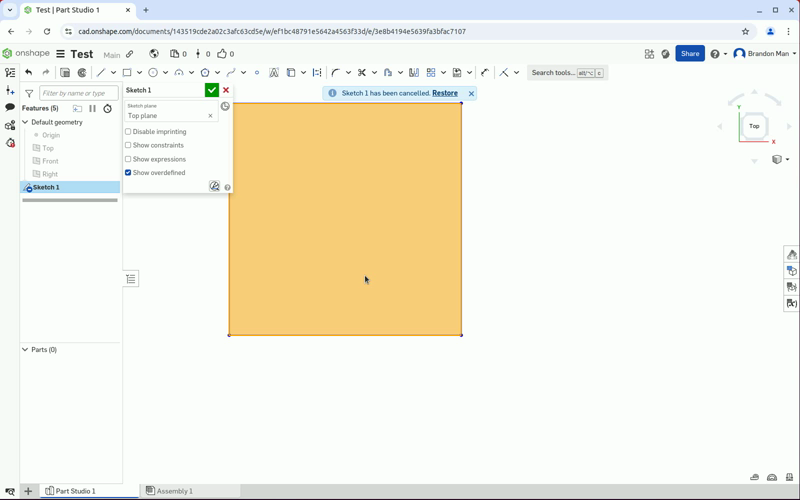
scroll(-6)
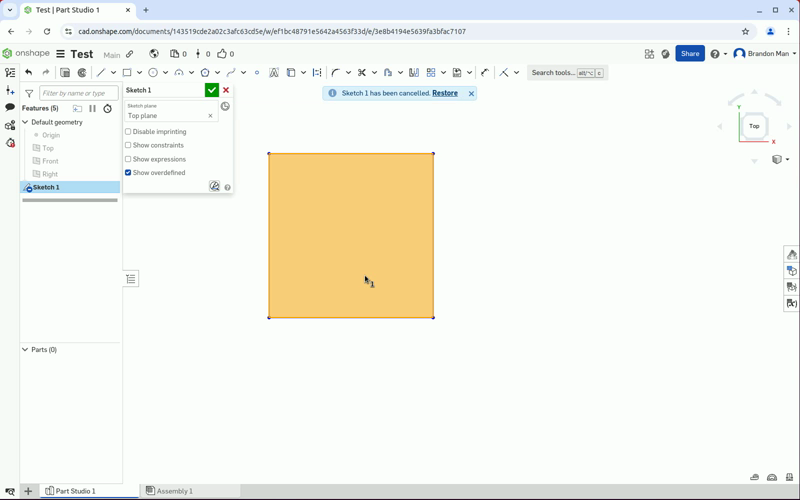
scroll(-6)
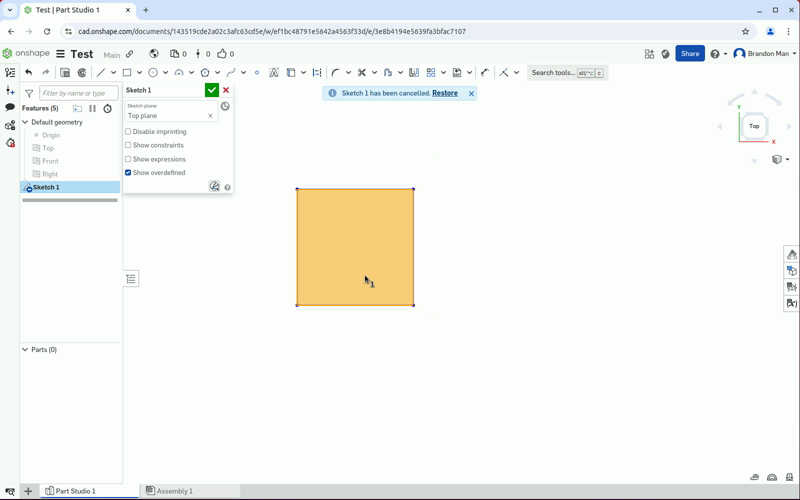
scroll(-6)
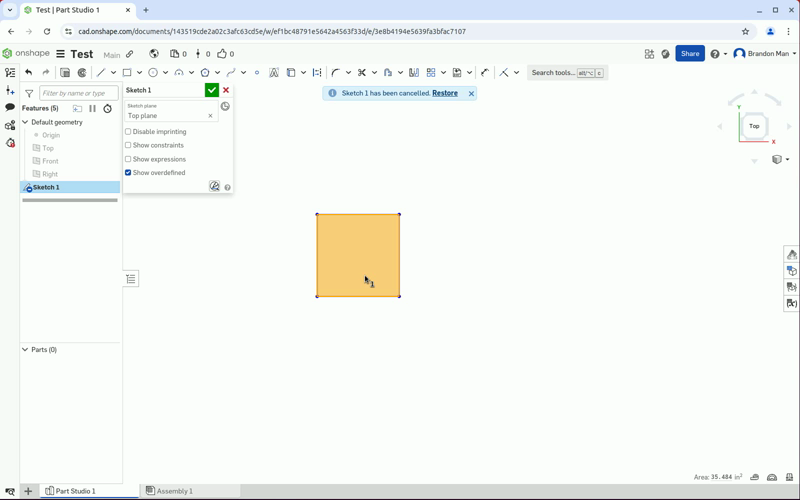
scroll(-6)
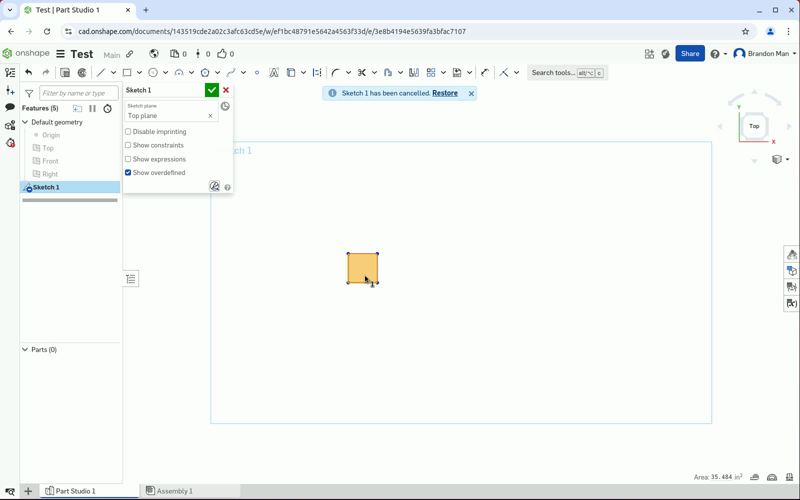
mouse_move(73, 352)
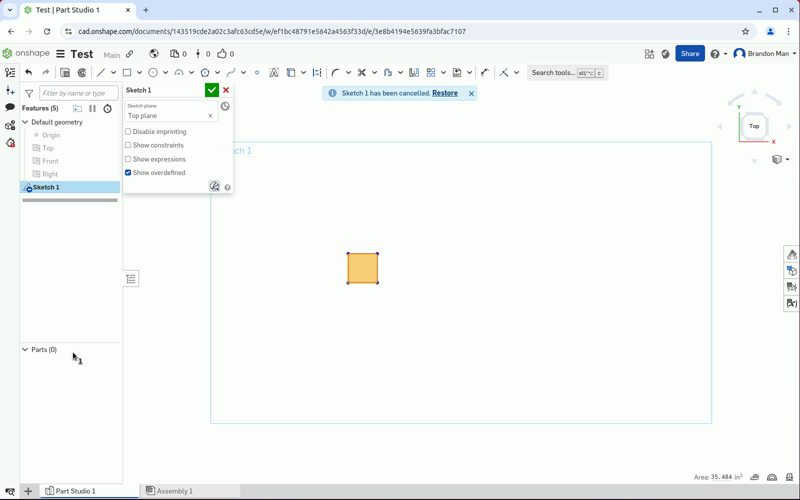
key(shift+y)
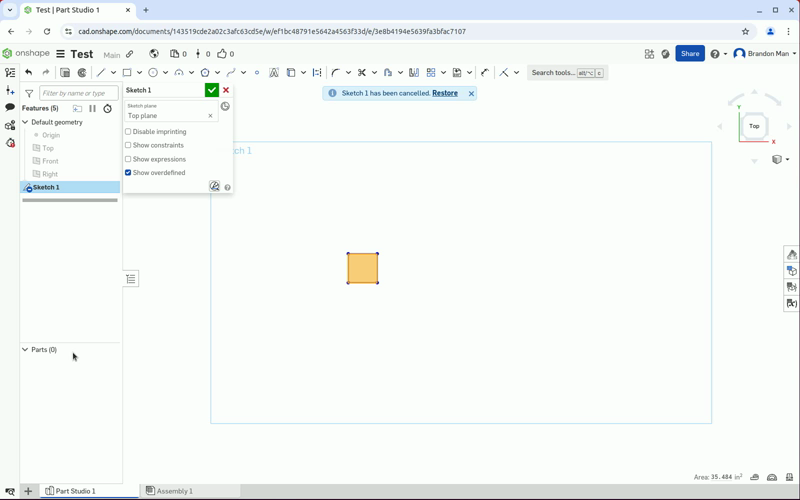
key(shift+e)
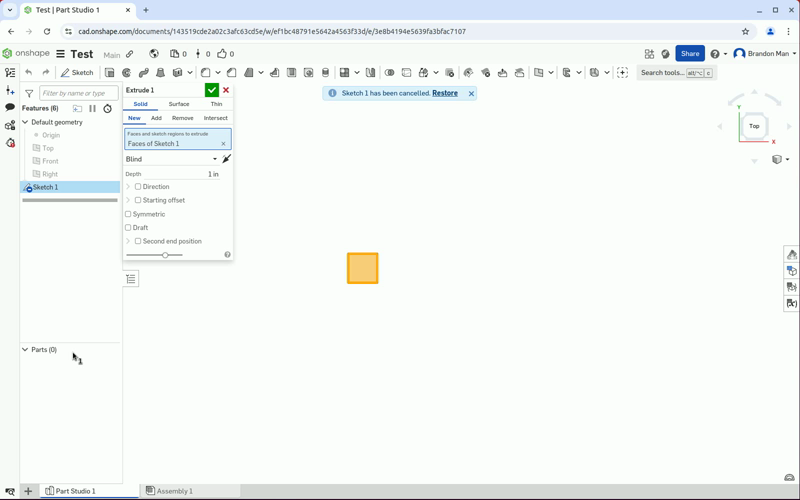
mouse_move(143, 106)
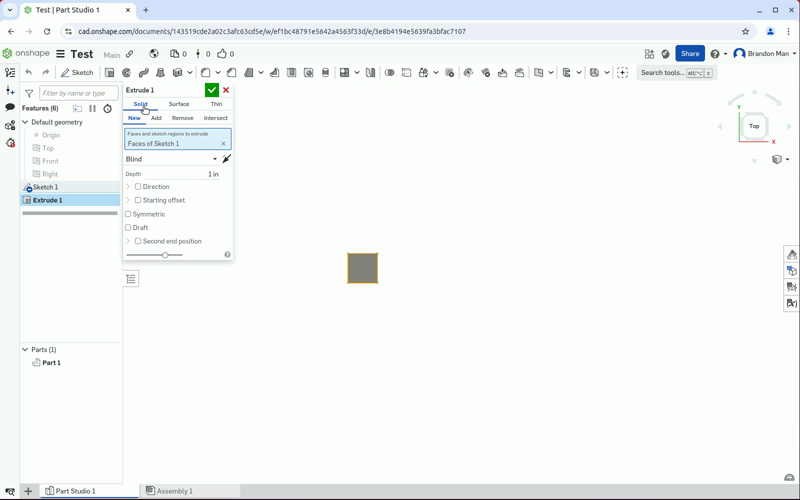
click(143, 106)
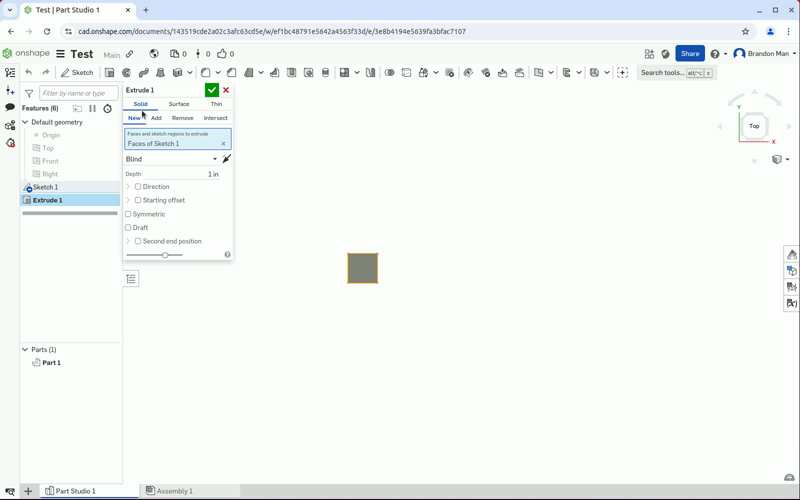
mouse_move(137, 120)
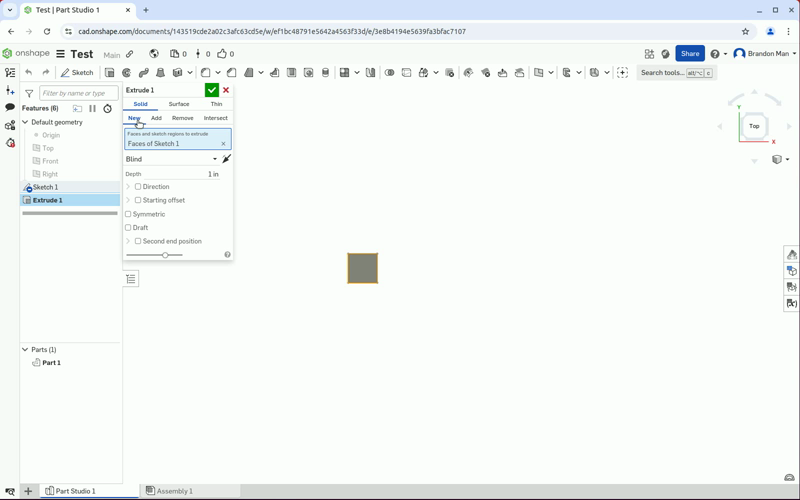
click(137, 120)
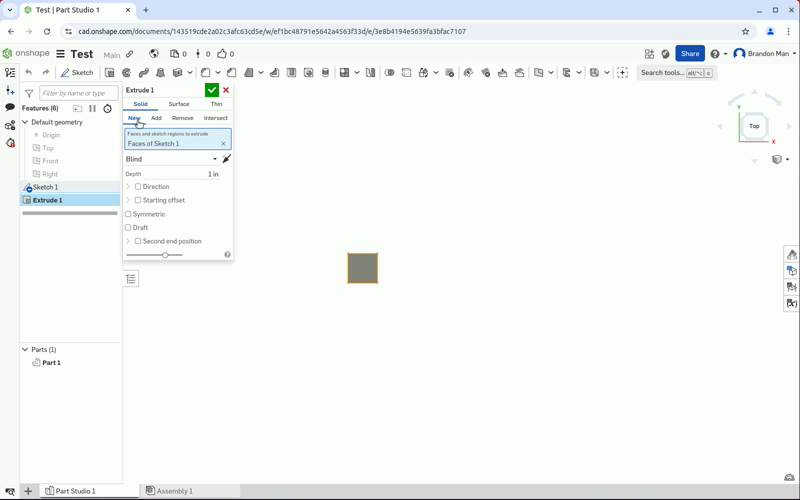
key(tab, 4)
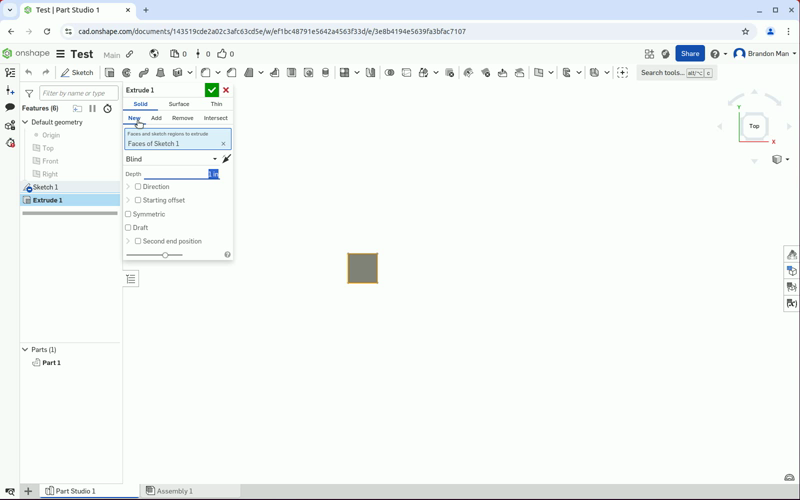
text(5.777)
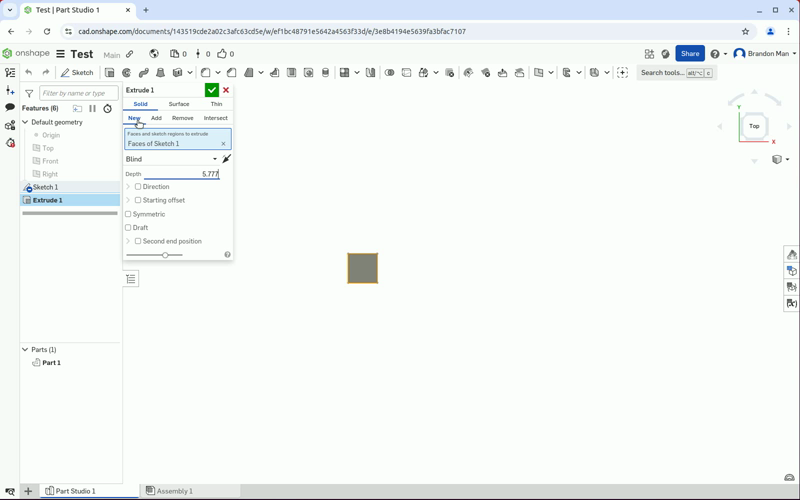
key(enter)
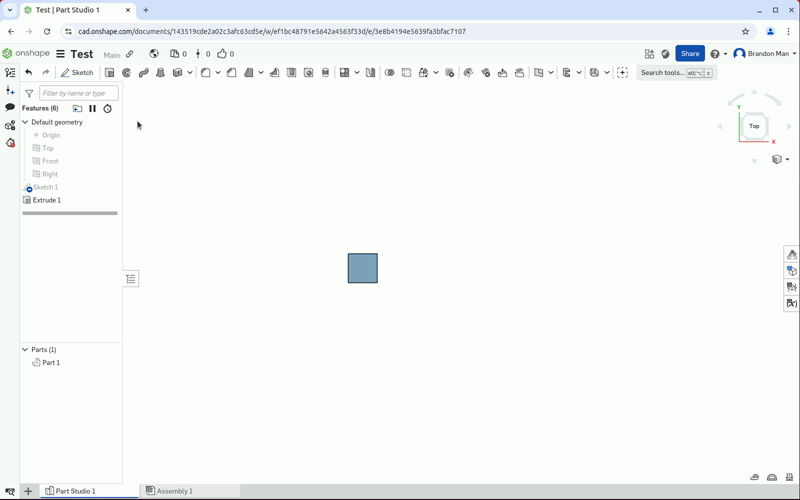
key(shift+h)
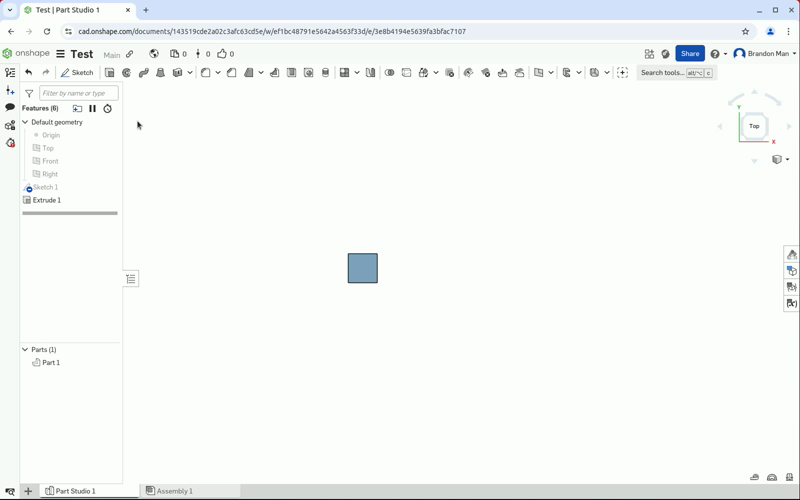
key(shift+h)
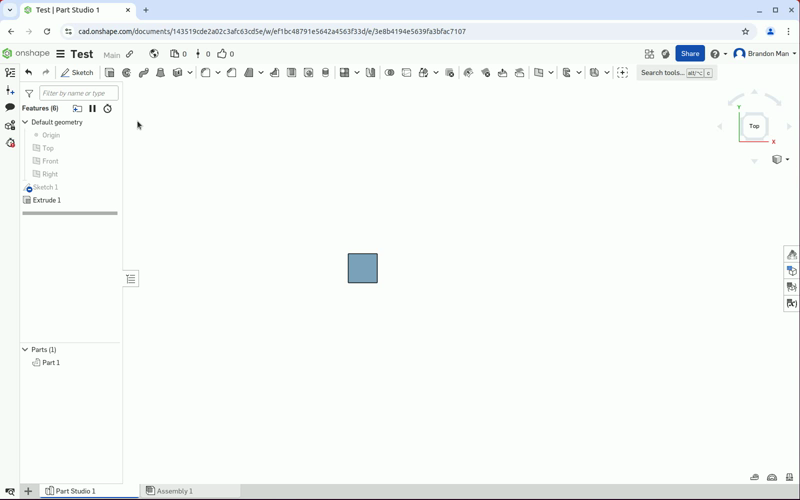
mouse_move(73, 189)
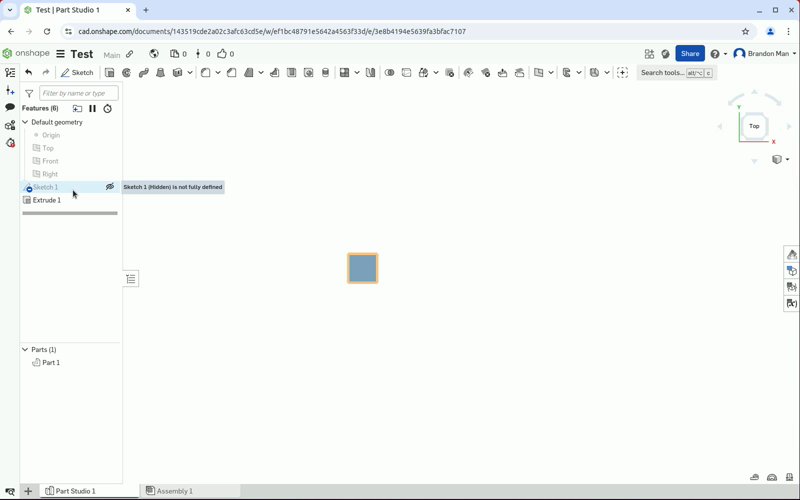
click(73, 189)
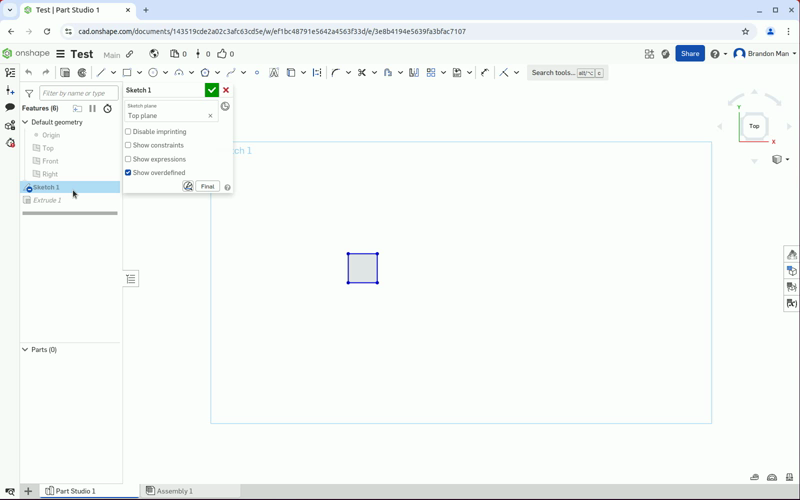
mouse_move(229, 92)
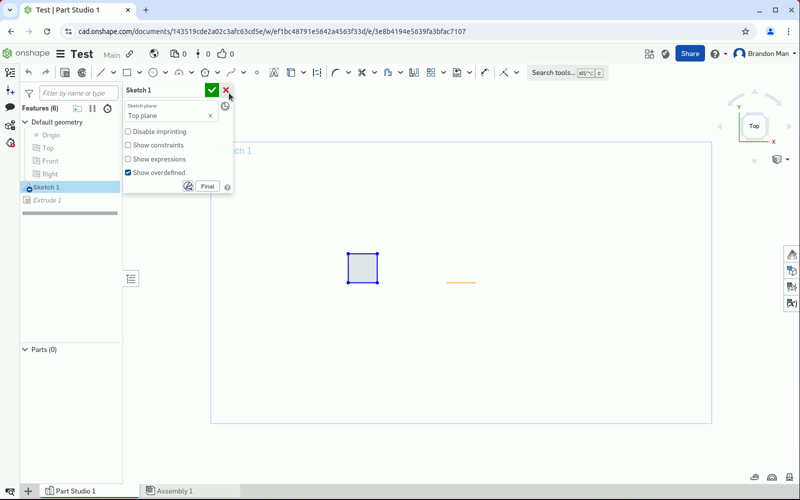
click(229, 92)
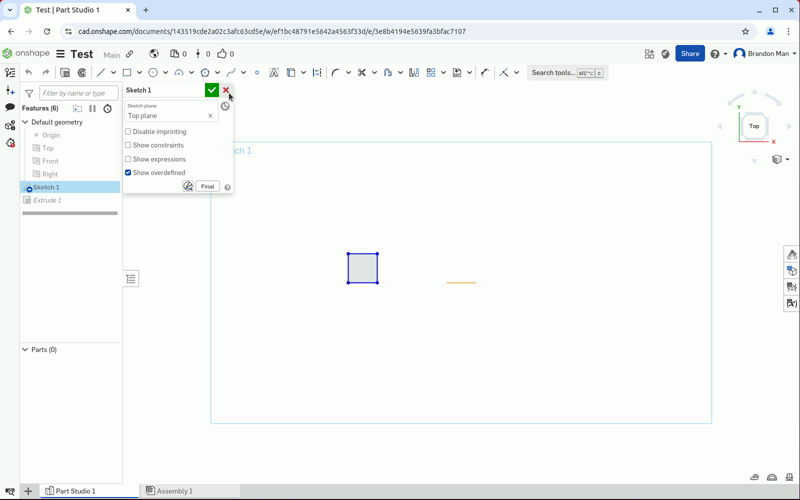
key(shift+s)
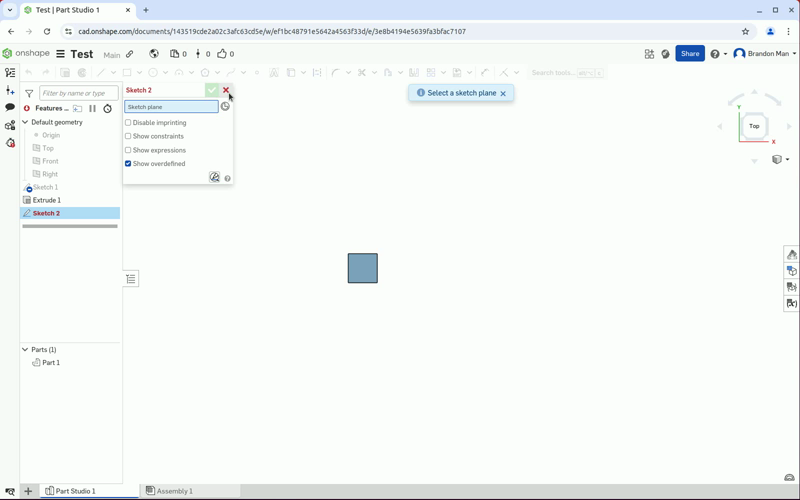
mouse_move(73, 150)
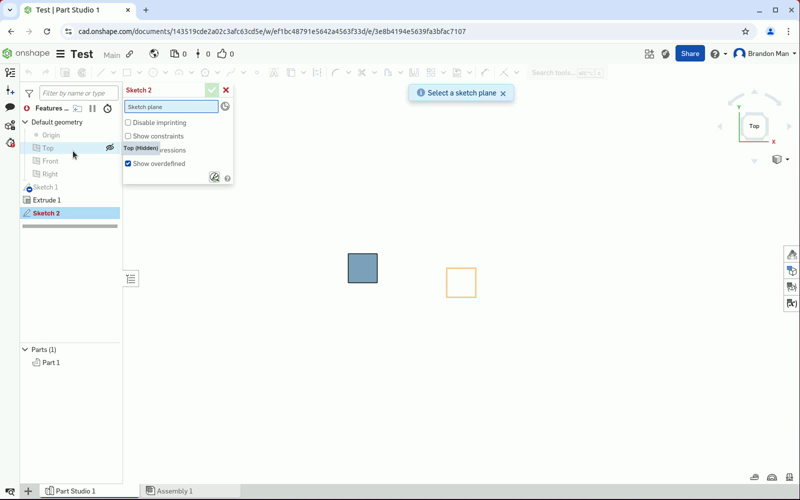
click(73, 150)
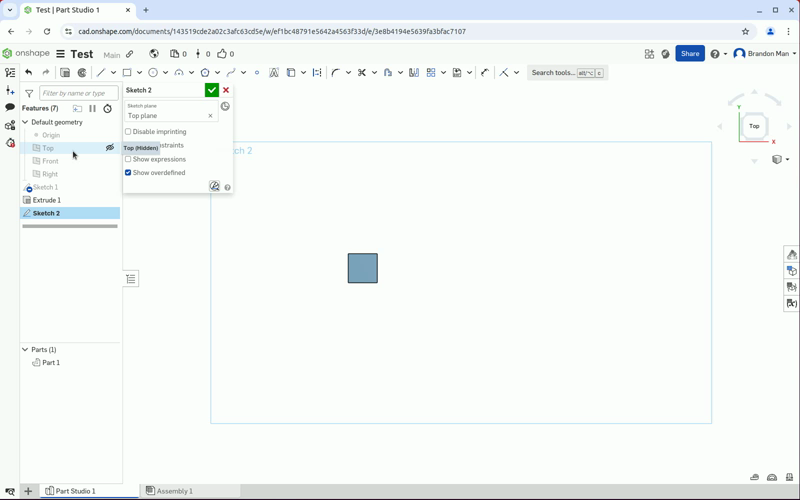
mouse_move(73, 352)
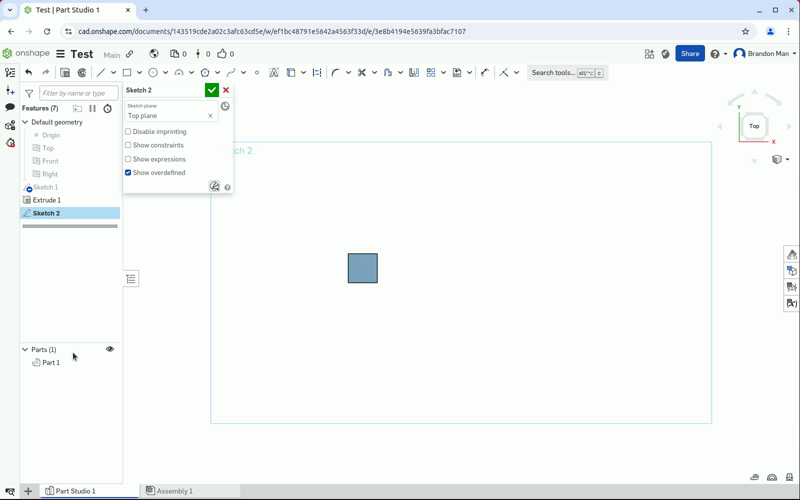
key(y)
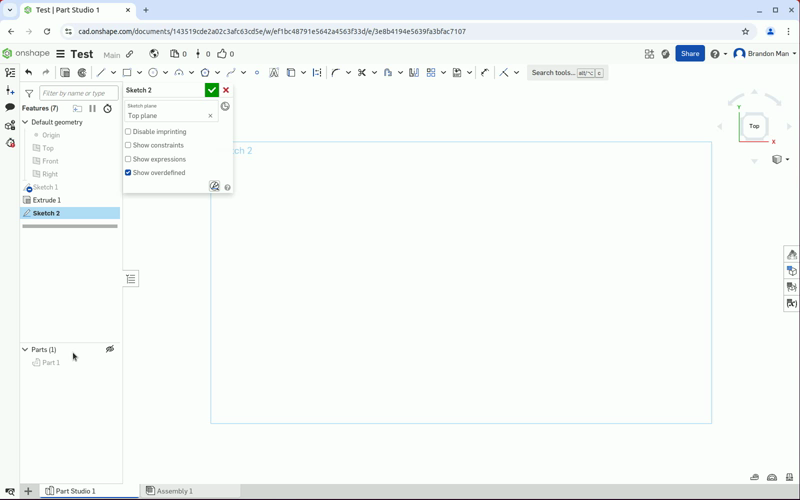
key(l)
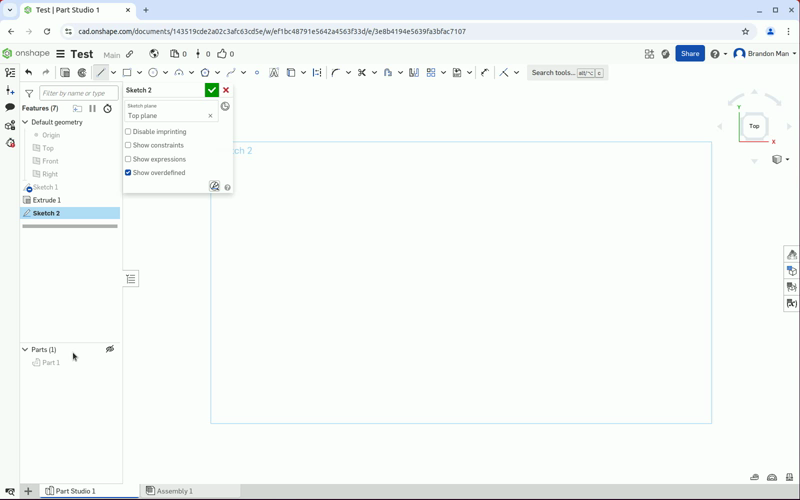
key_down(shift)
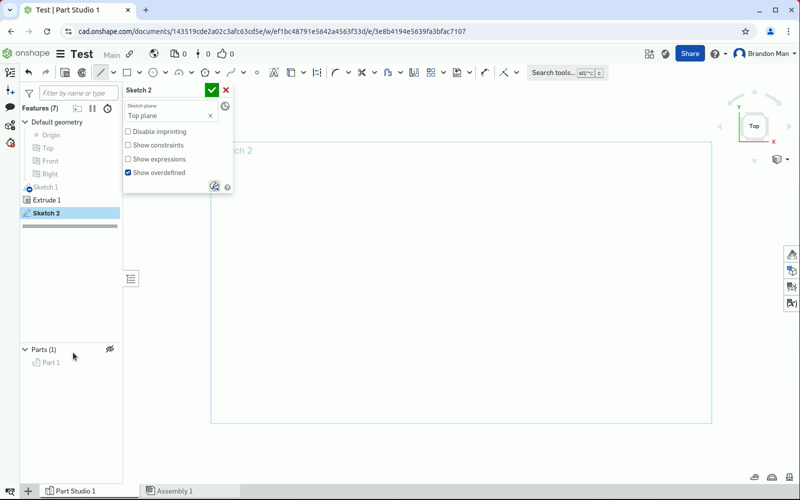
mouse_move(545, 282)
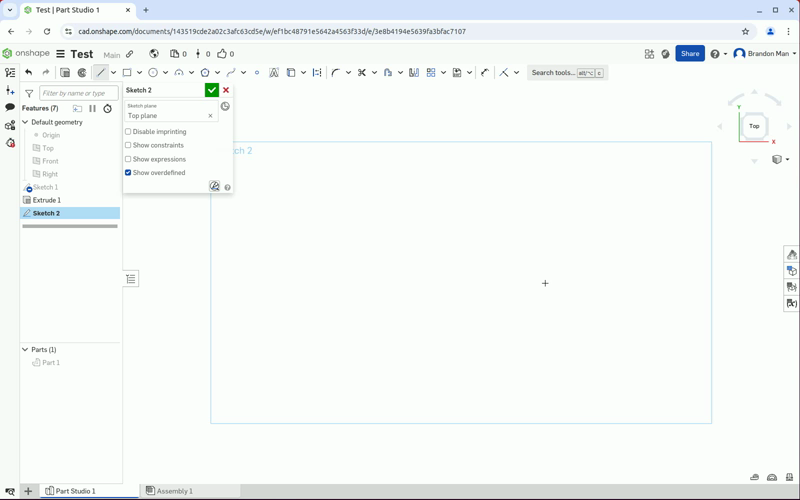
click(545, 282)
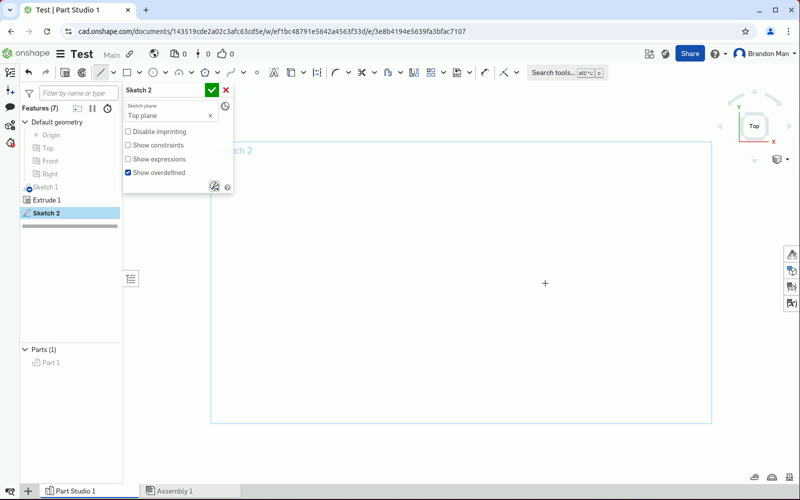
key_up(shift)
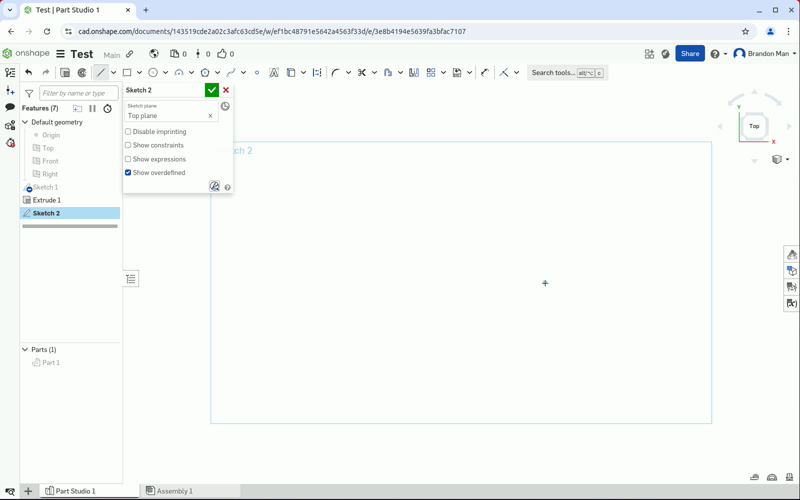
key_down(shift)
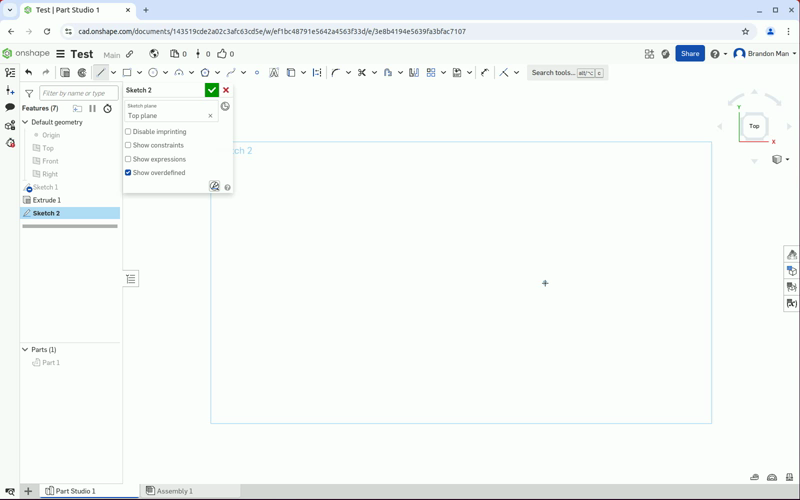
mouse_move(575, 282)
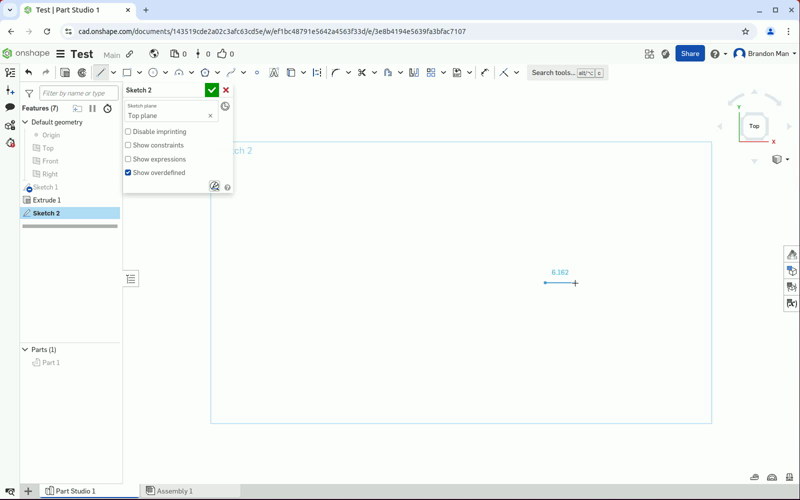
mouse_move(574, 282)
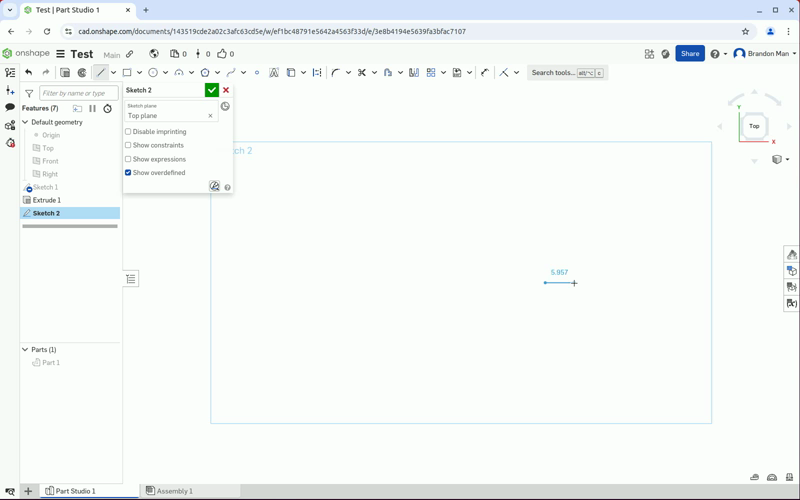
click(574, 282)
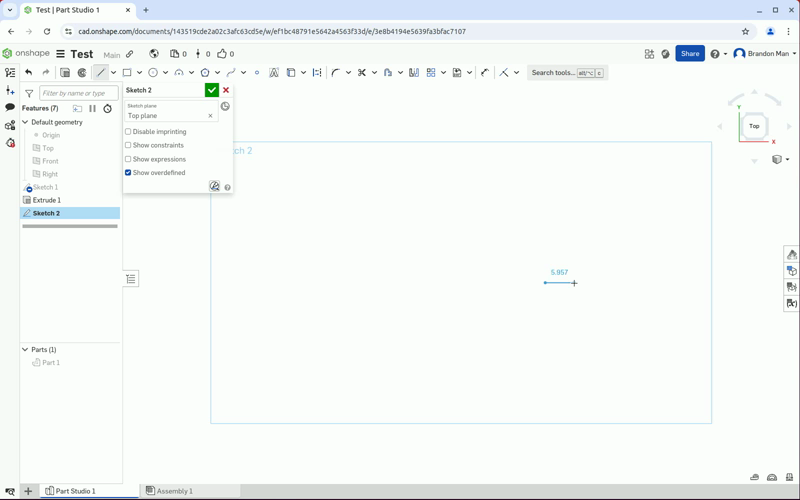
key_up(shift)
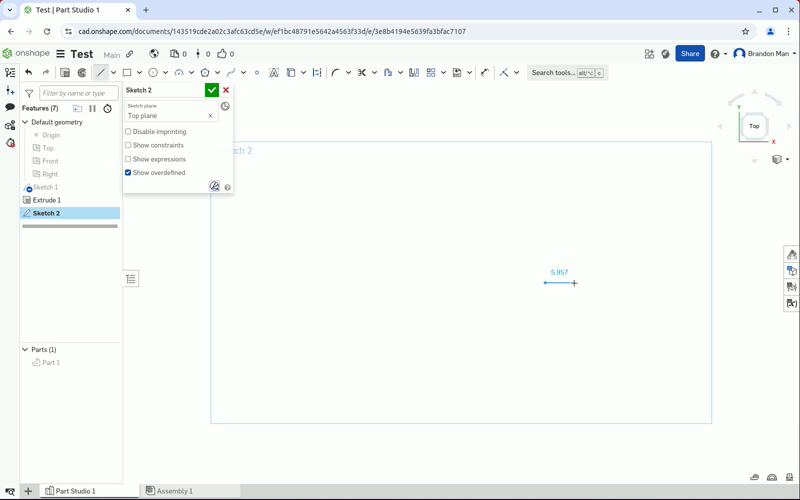
key_down(shift)
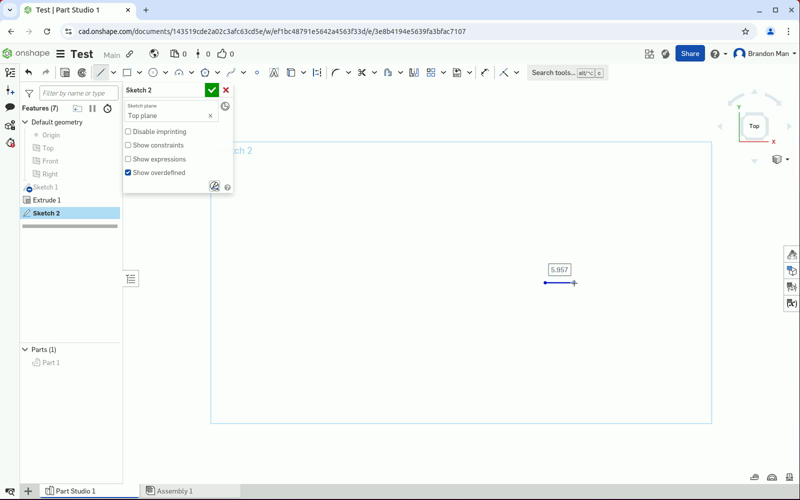
mouse_move(589, 282)
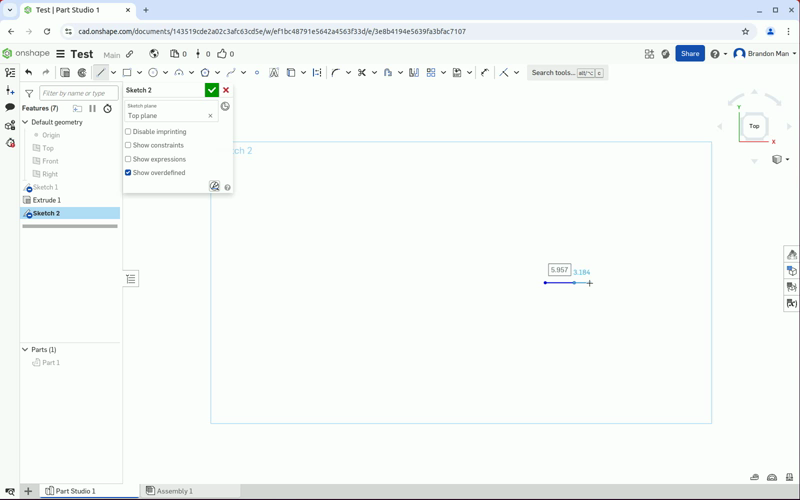
mouse_move(574, 253)
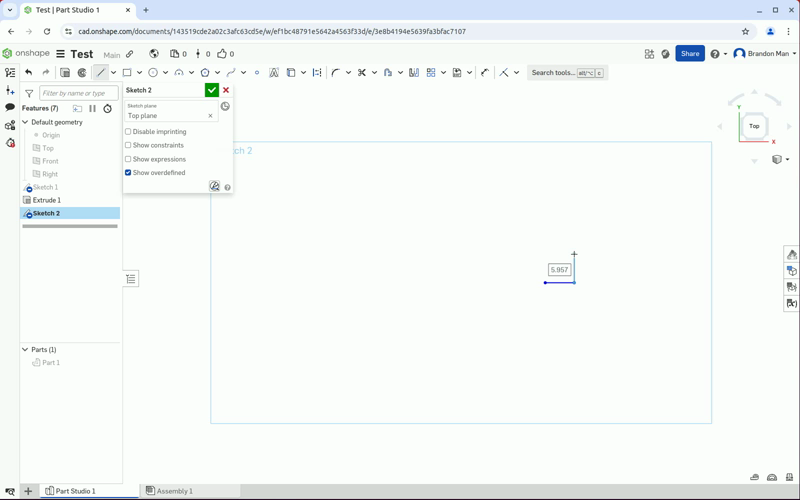
click(574, 253)
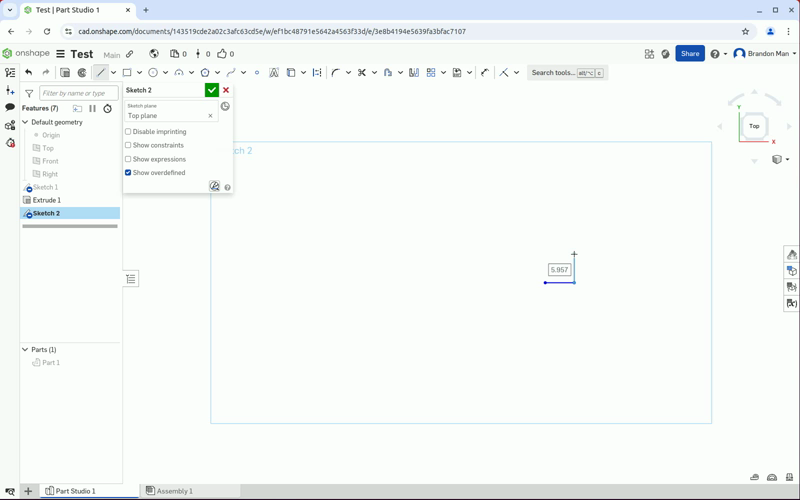
key_up(shift)
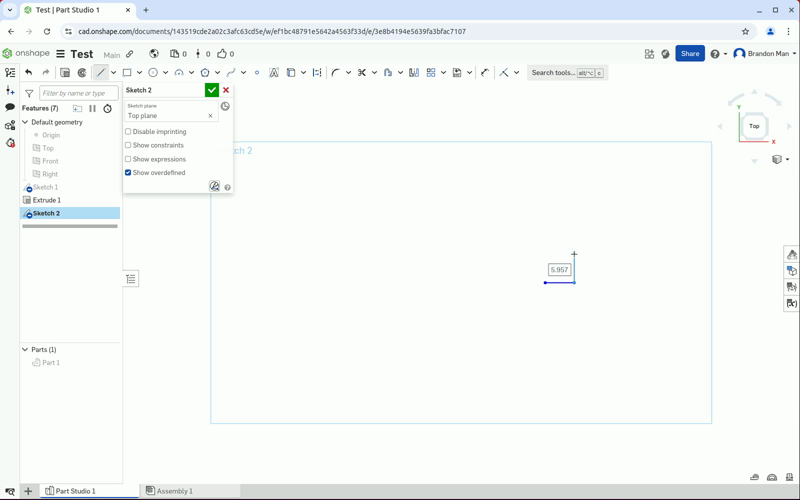
key_down(shift)
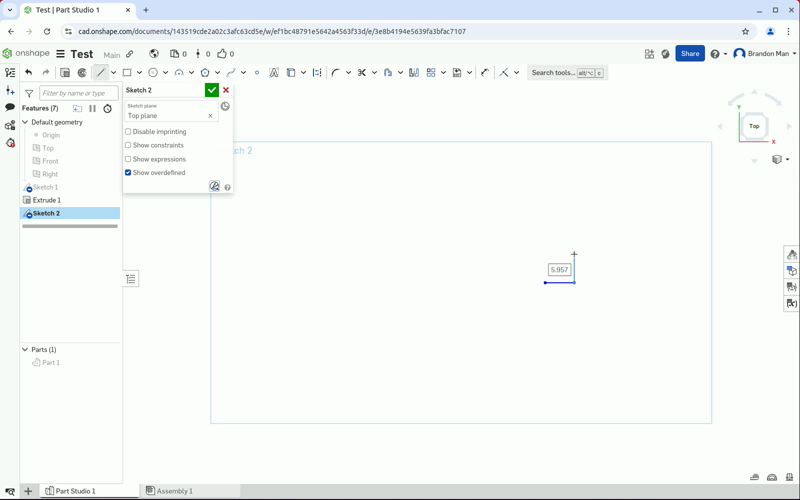
mouse_move(589, 253)
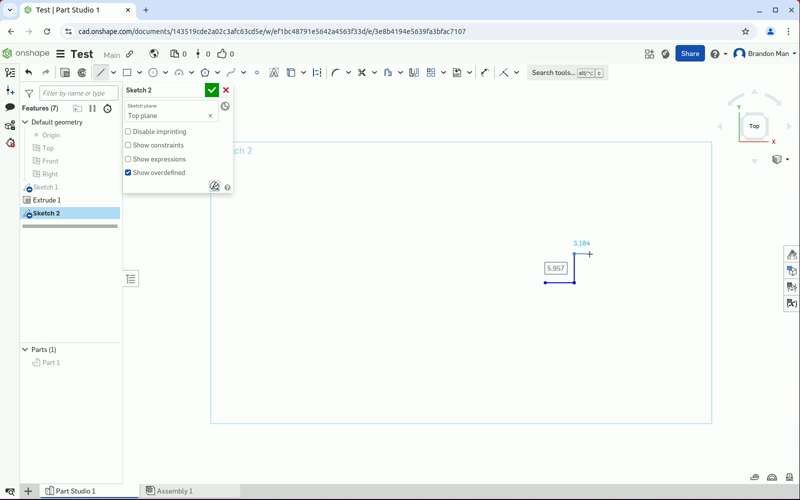
mouse_move(545, 253)
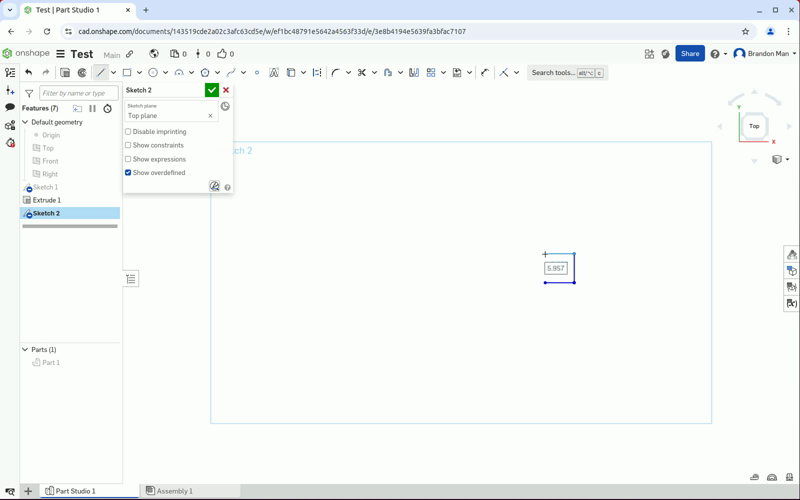
click(545, 253)
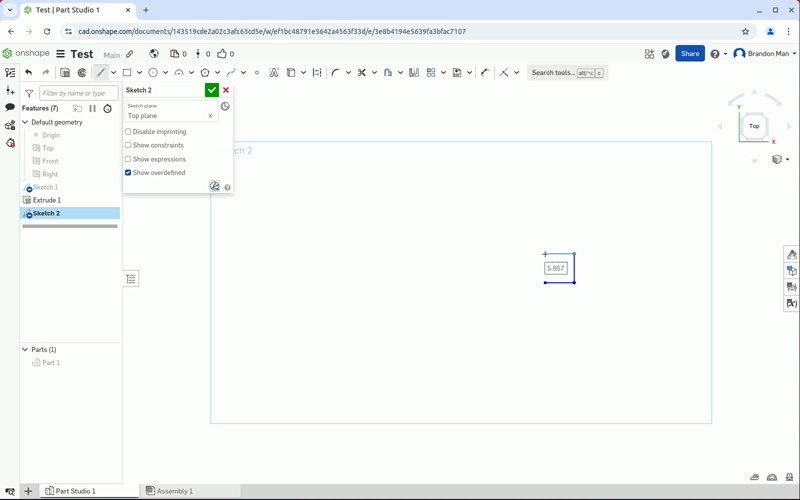
key_up(shift)
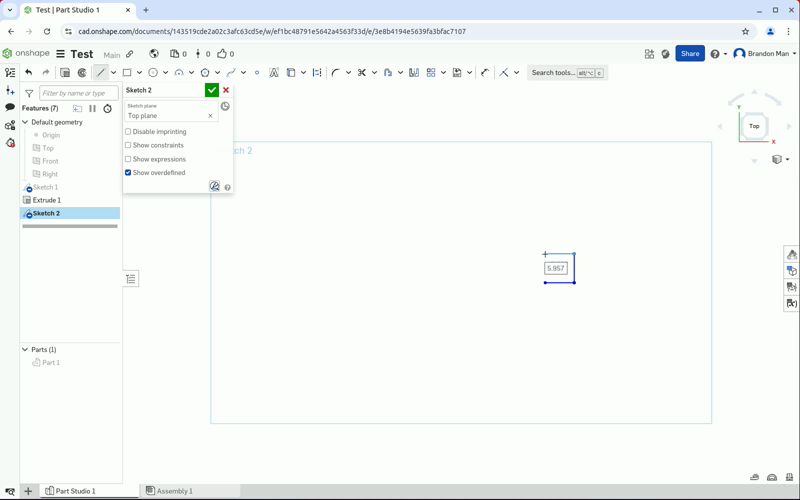
mouse_move(575, 253)
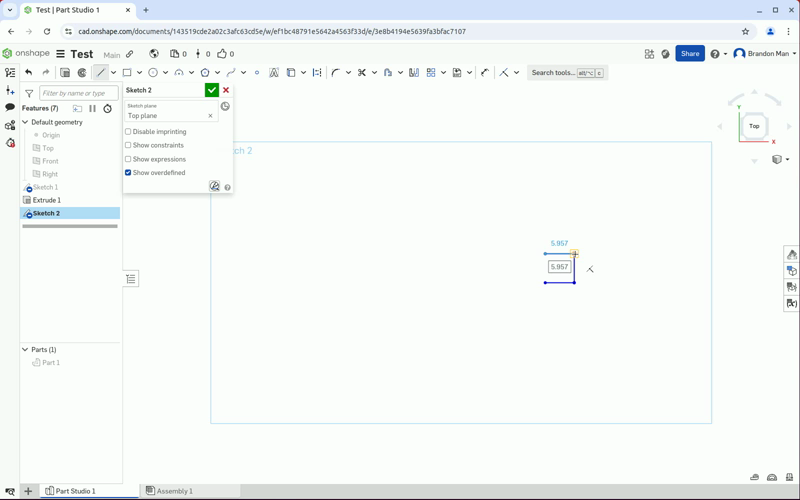
key_down(shift)
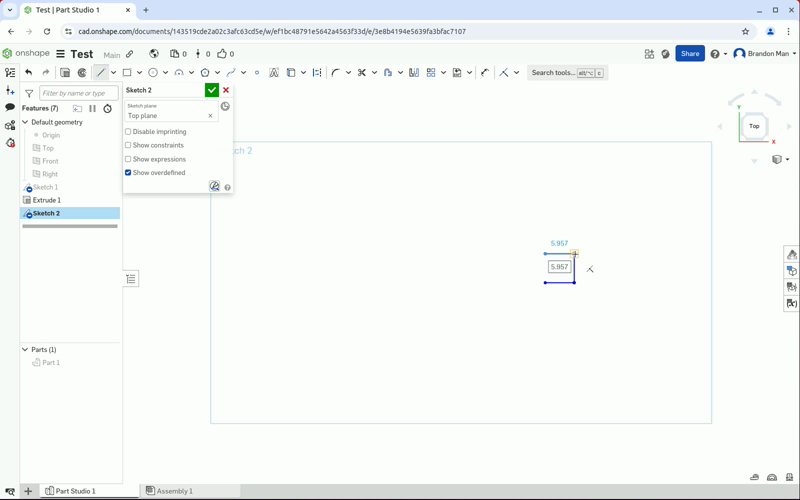
mouse_move(545, 282)
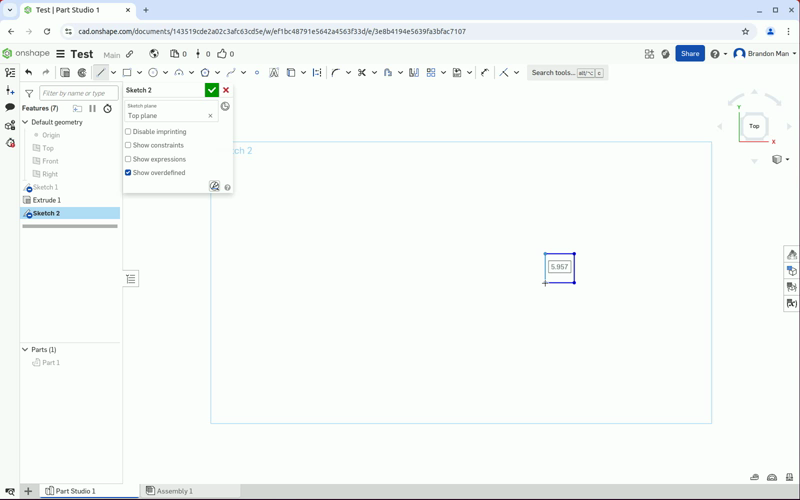
key_up(shift)
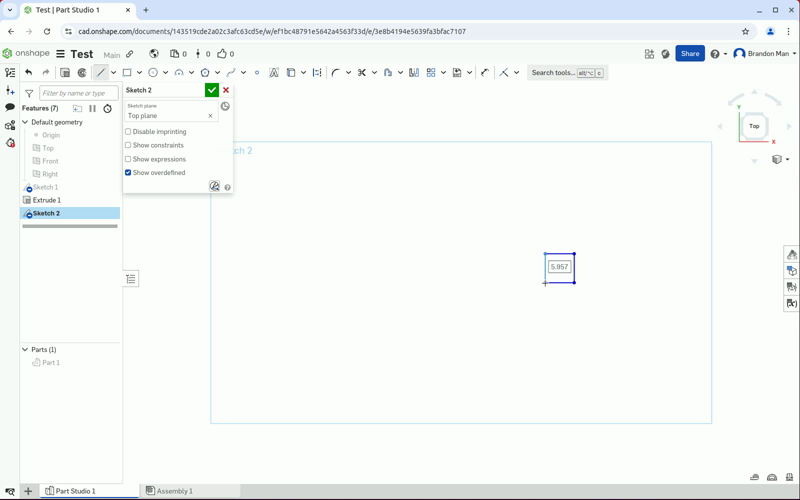
click(545, 282)
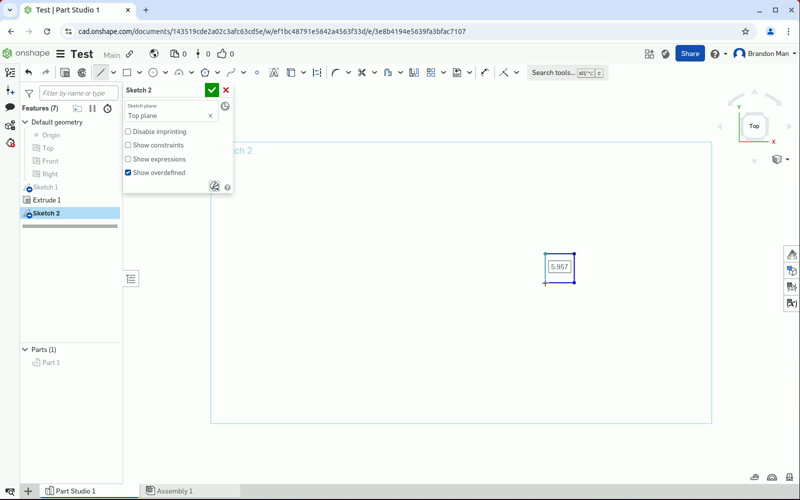
key(esc)
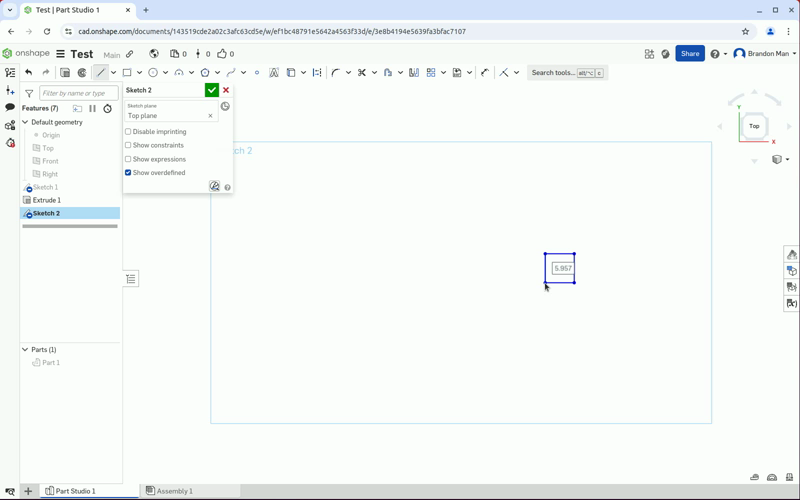
mouse_move(552, 274)
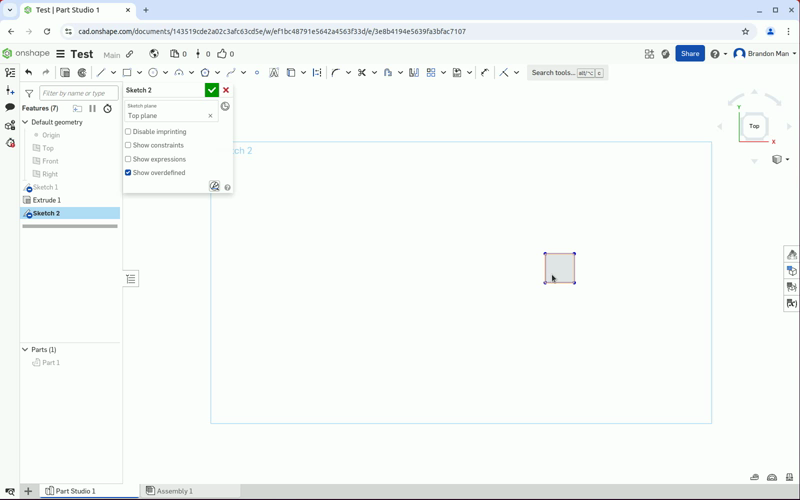
scroll(6)
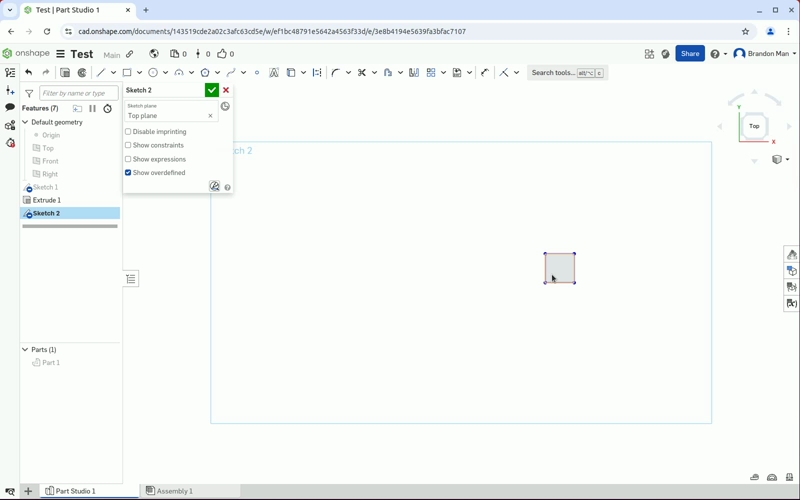
scroll(6)
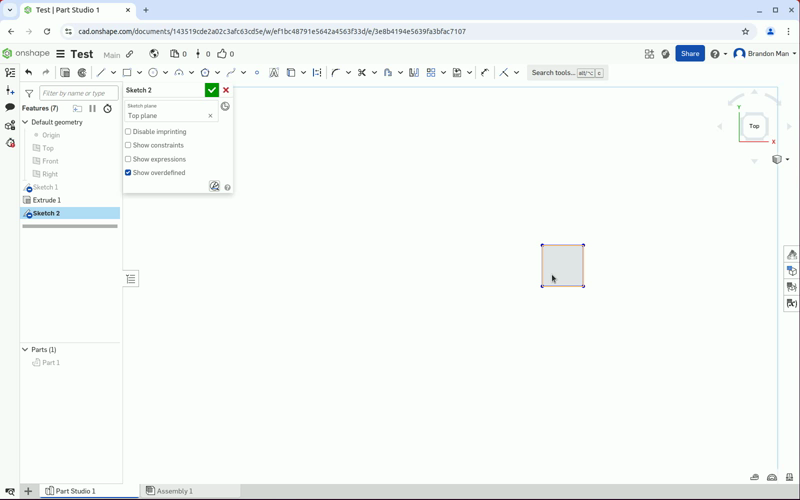
scroll(6)
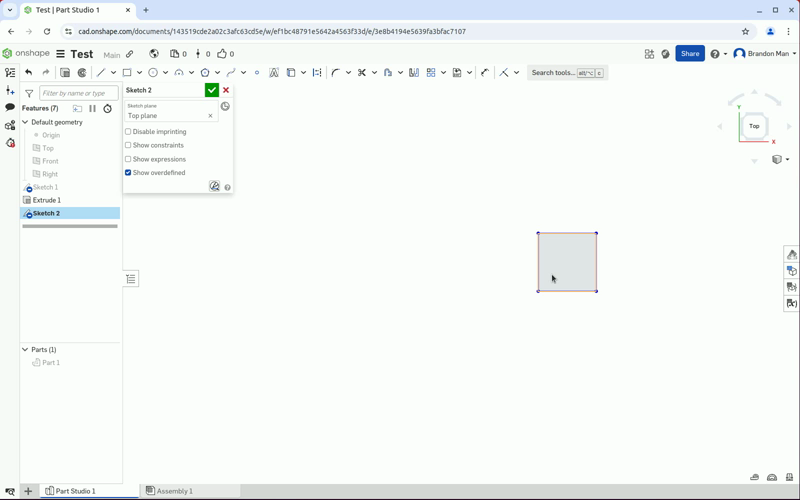
scroll(6)
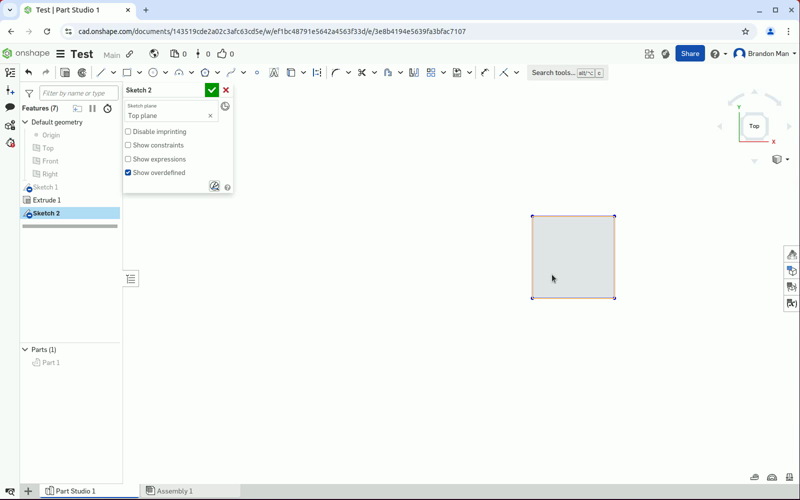
scroll(6)
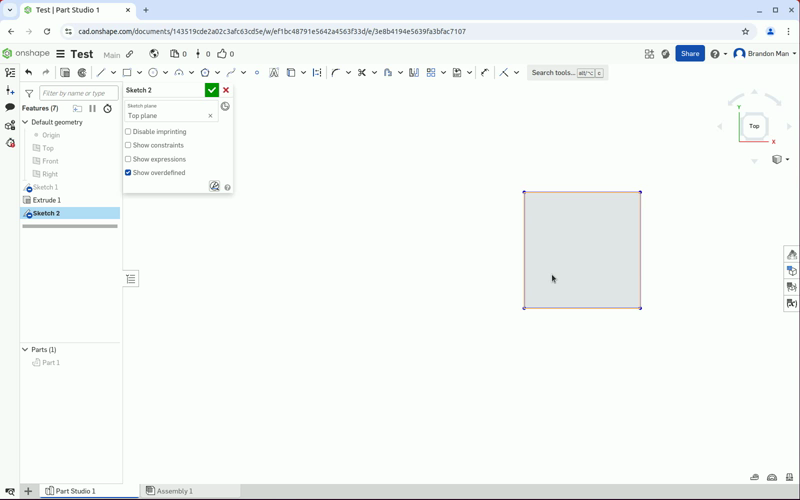
scroll(6)
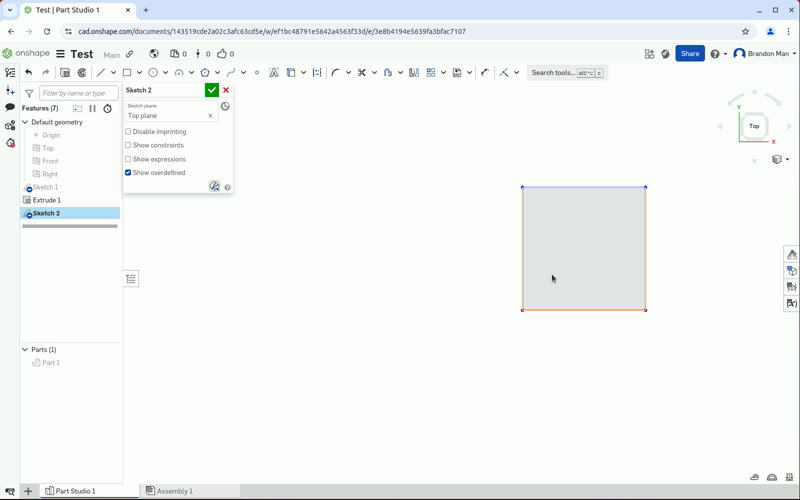
scroll(6)
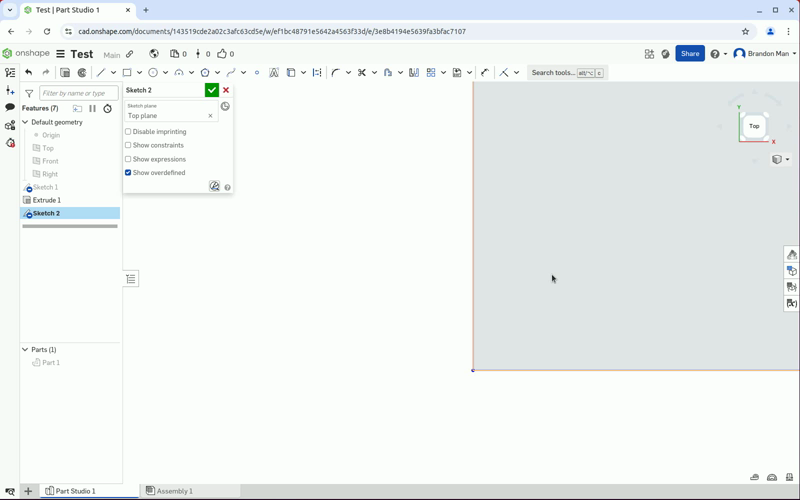
click(552, 274)
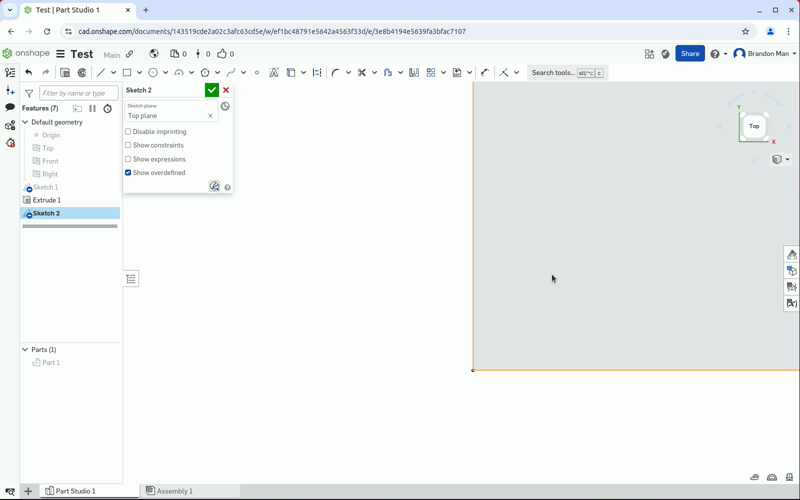
scroll(-6)
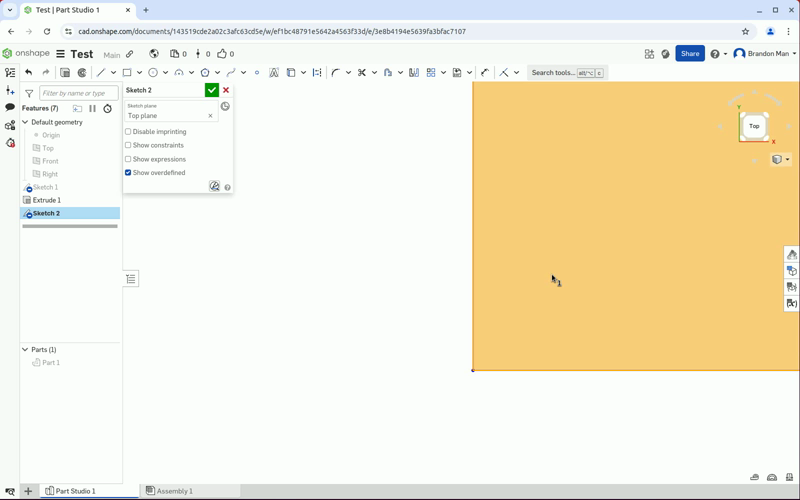
scroll(-6)
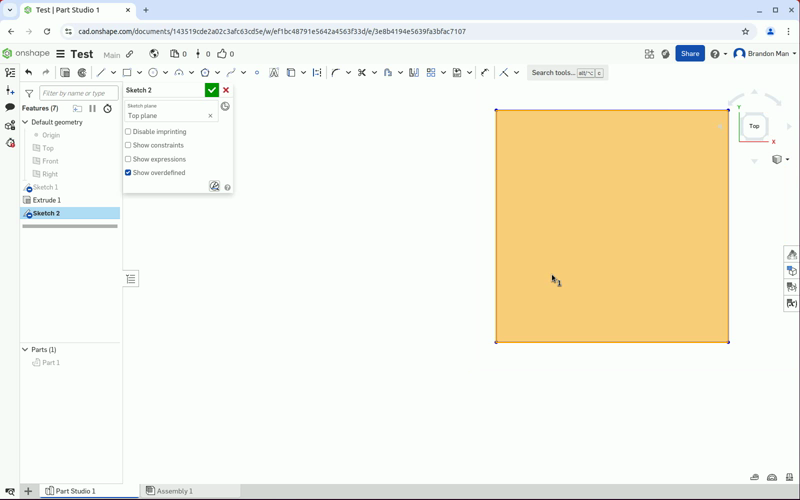
scroll(-6)
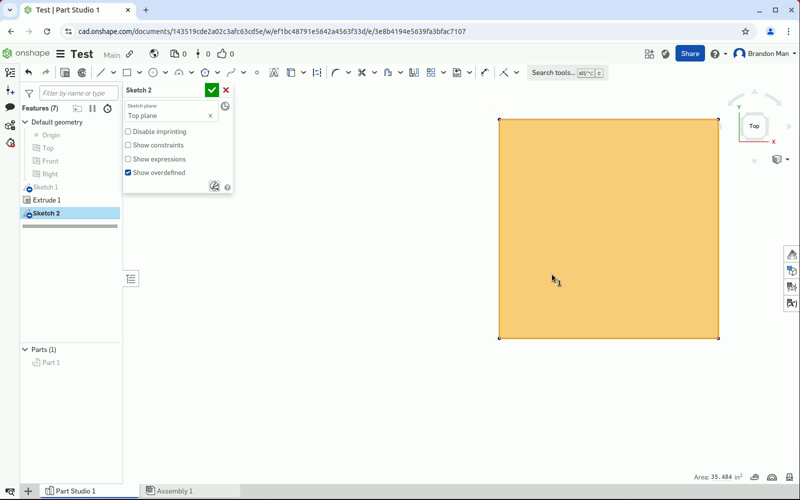
scroll(-6)
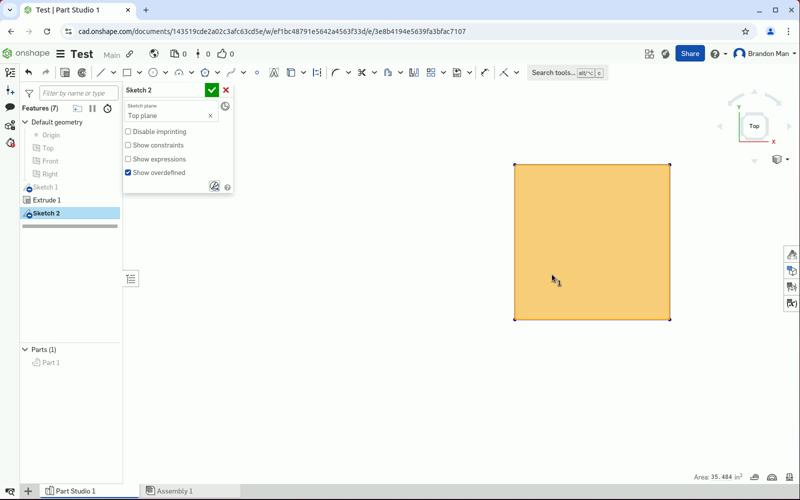
scroll(-6)
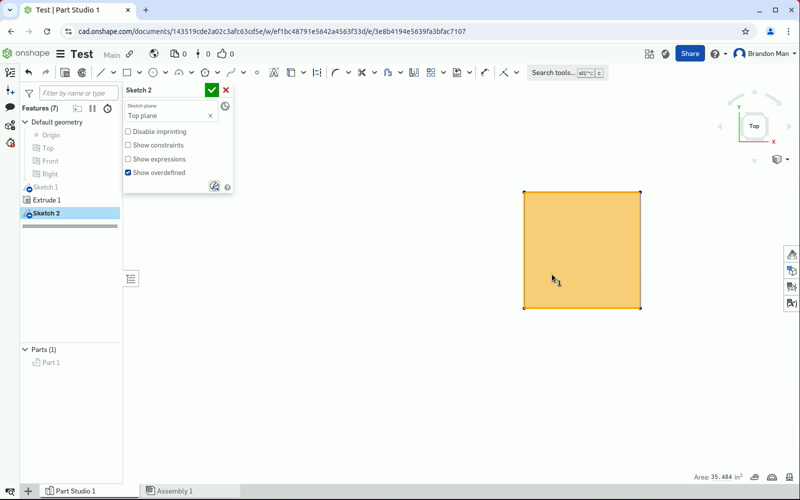
scroll(-6)
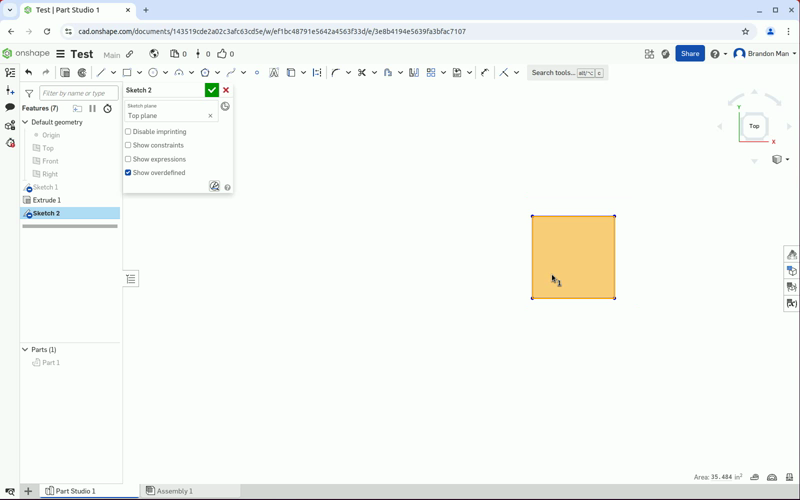
scroll(-6)
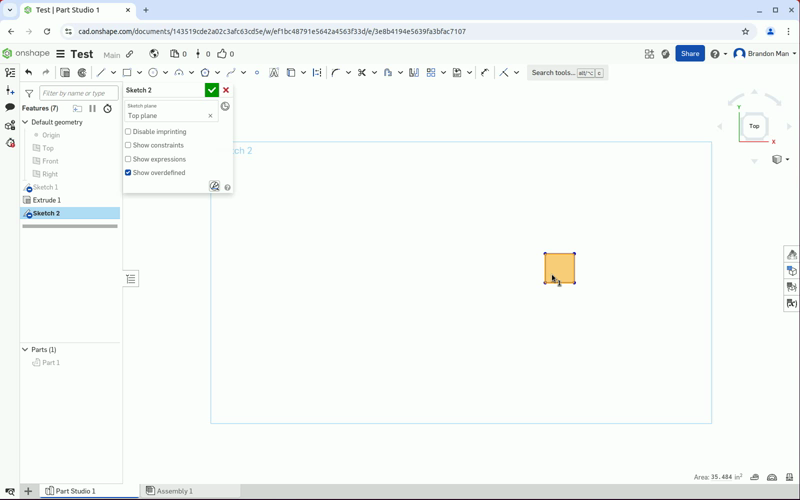
mouse_move(73, 352)
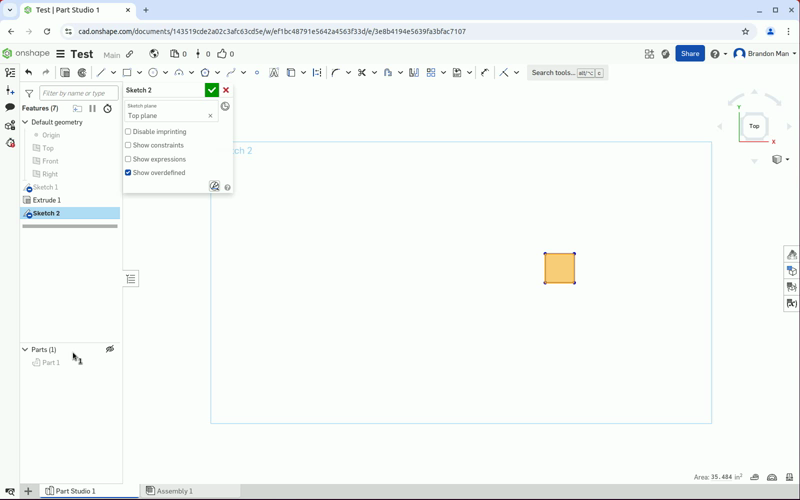
key(shift+y)
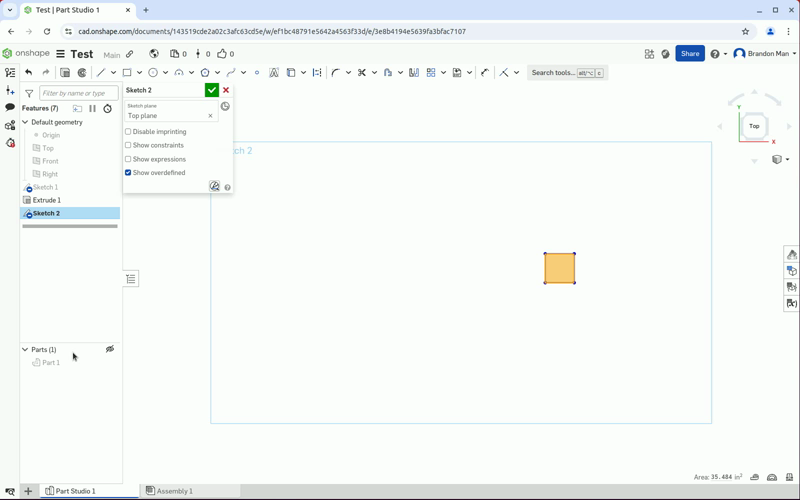
key(shift+e)
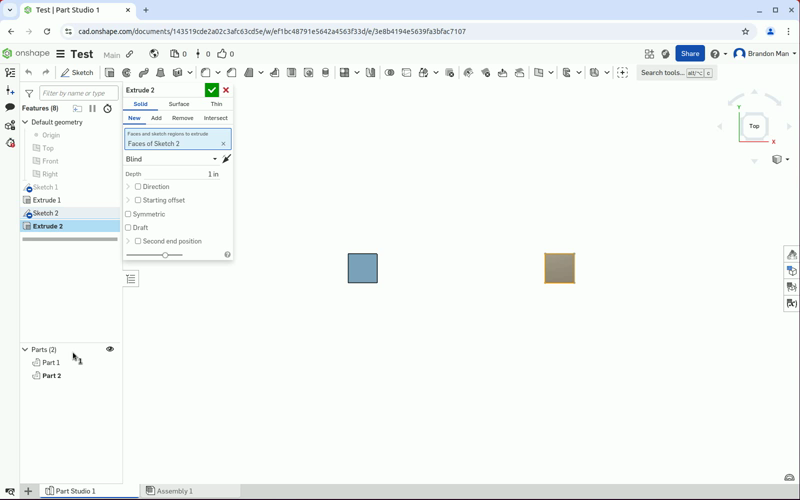
mouse_move(143, 106)
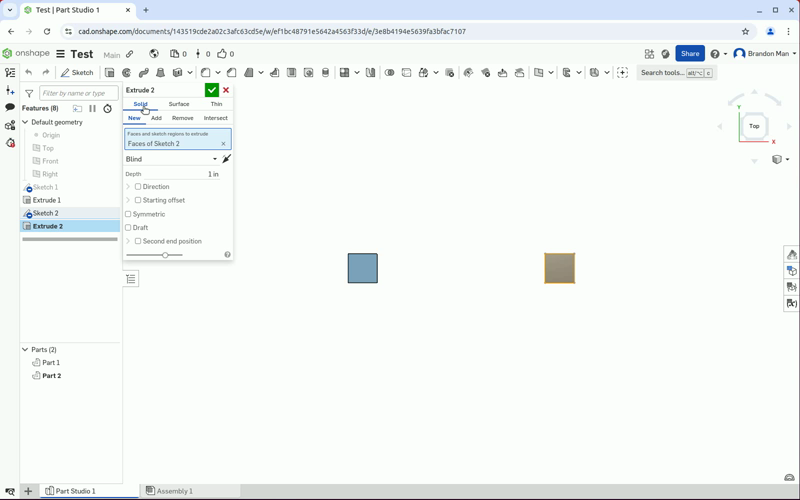
click(143, 106)
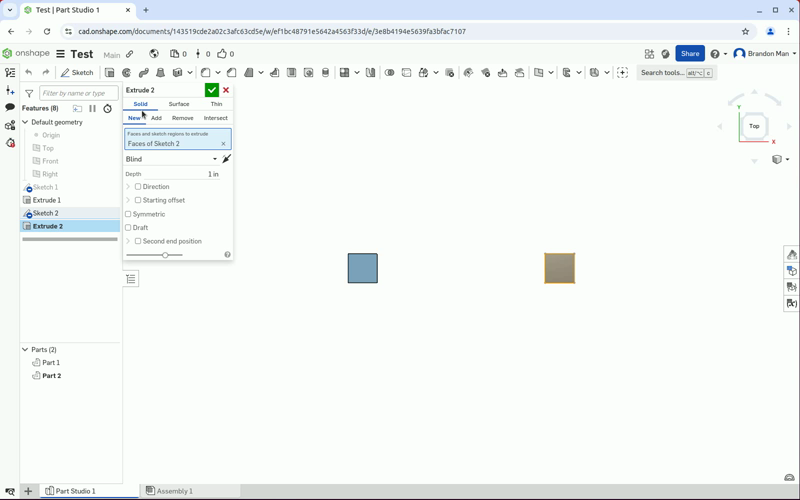
mouse_move(137, 120)
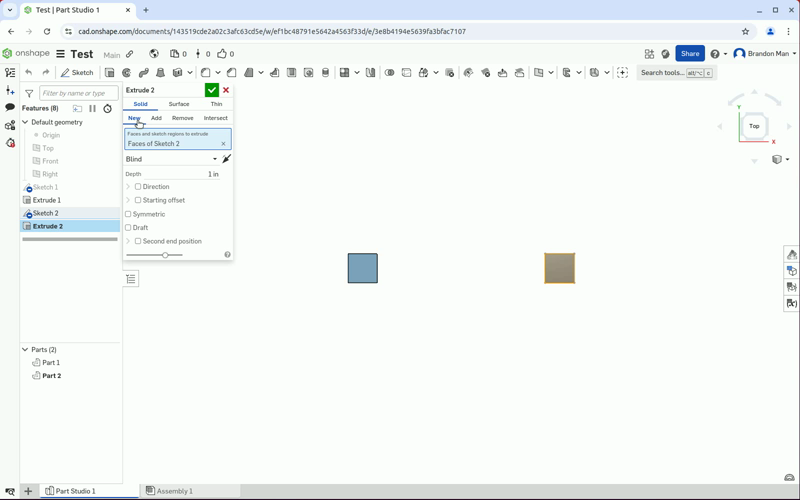
click(137, 120)
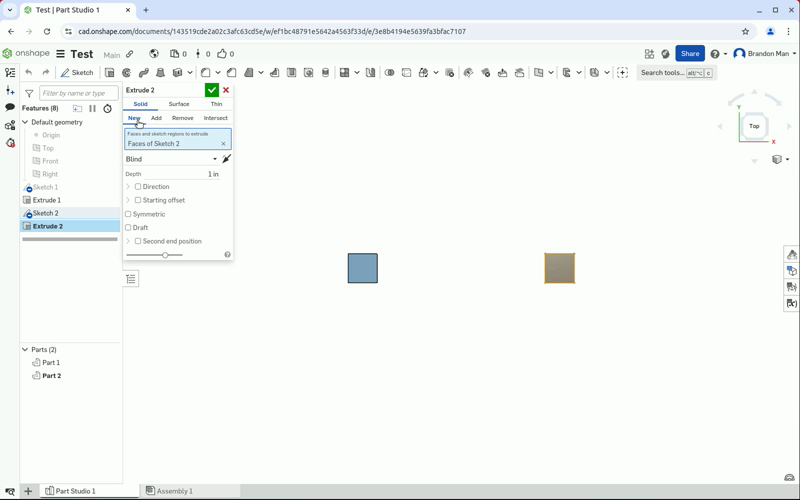
key(tab, 4)
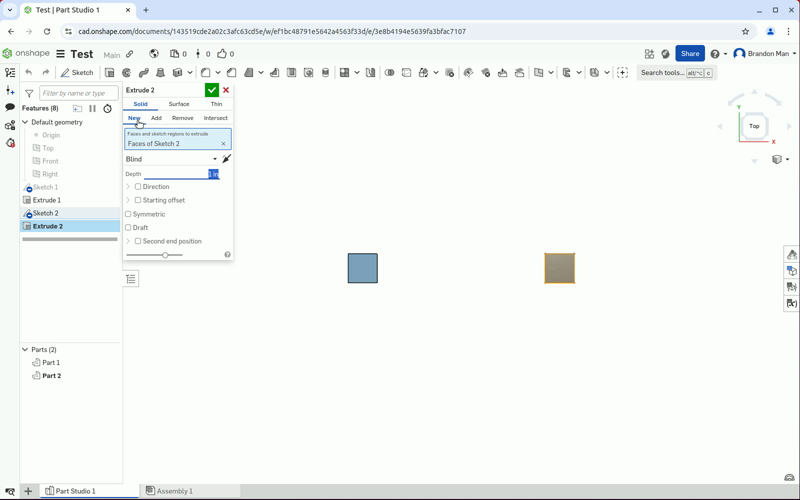
text(5.777)
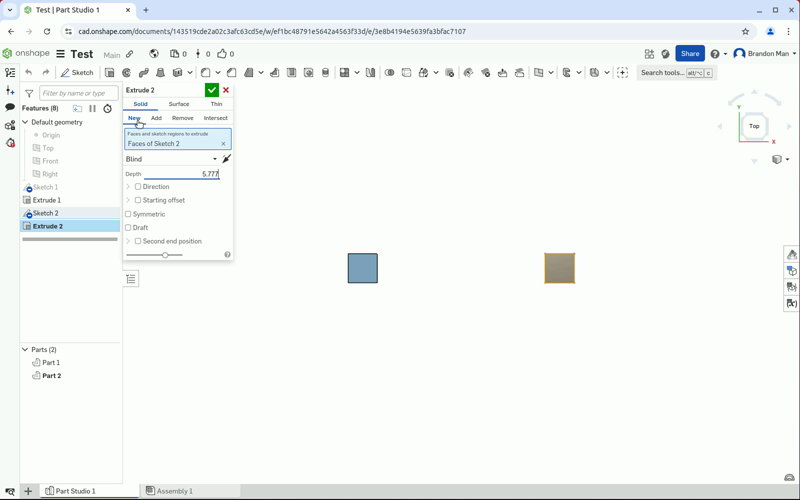
key(enter)
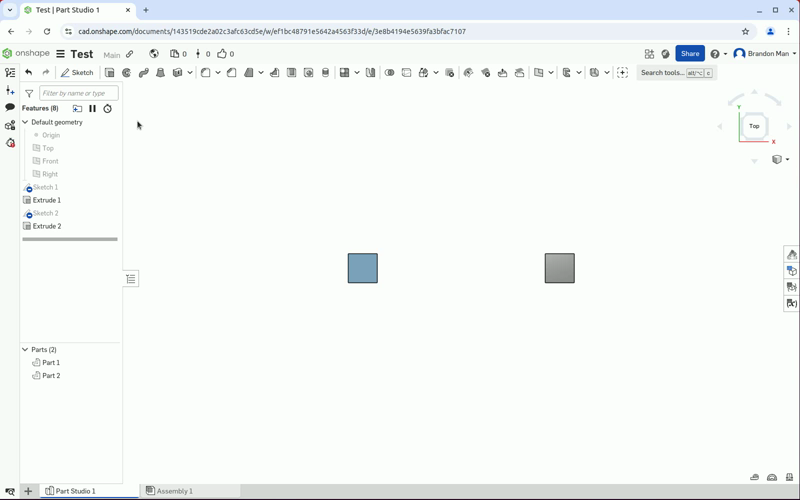
key(shift+h)
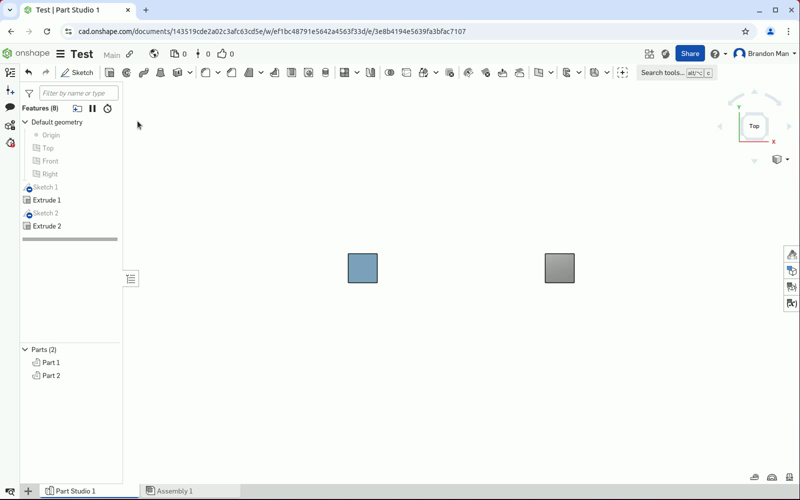
key(shift+h)
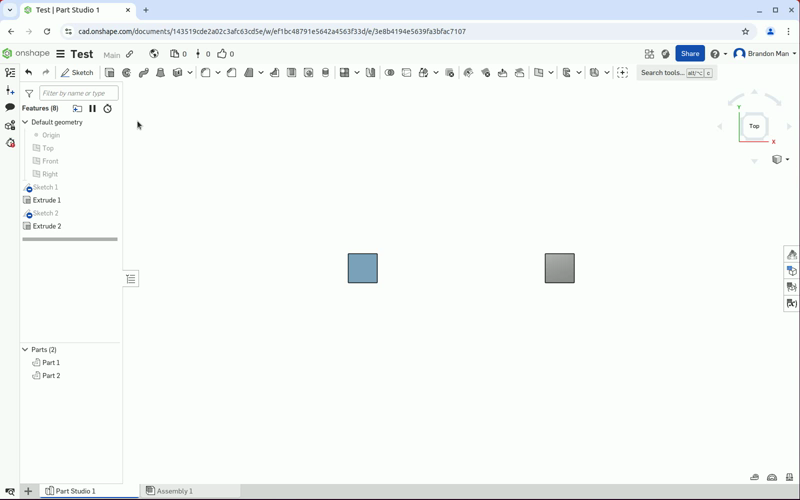
mouse_move(73, 189)
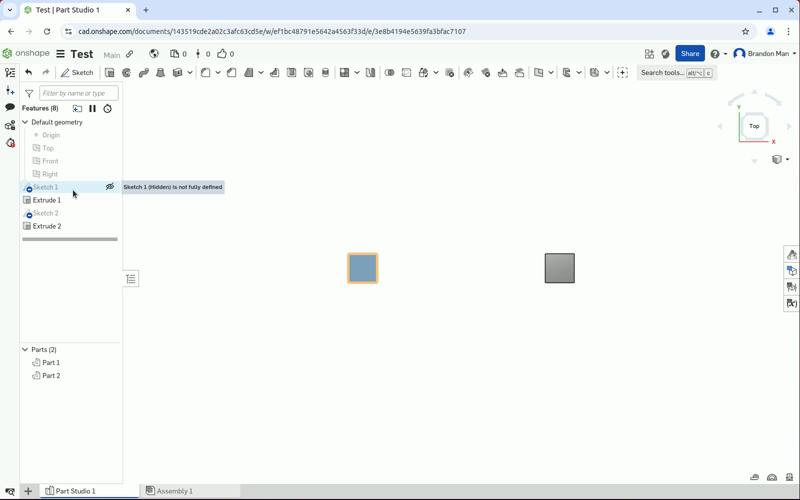
click(73, 189)
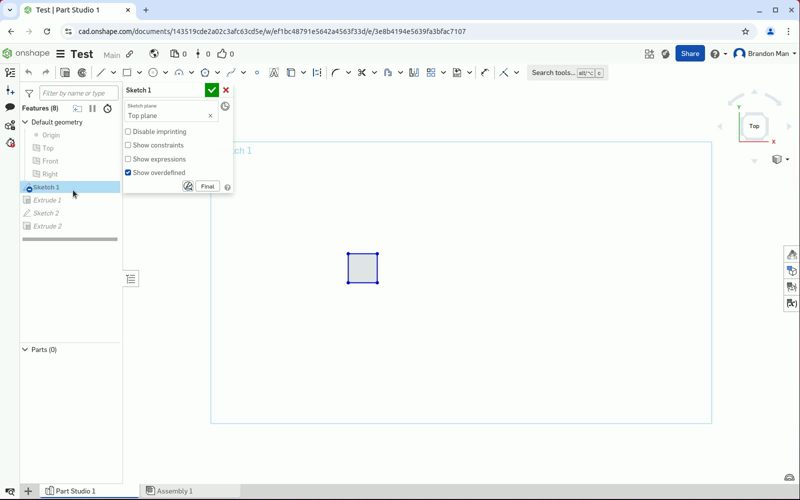
mouse_move(229, 92)
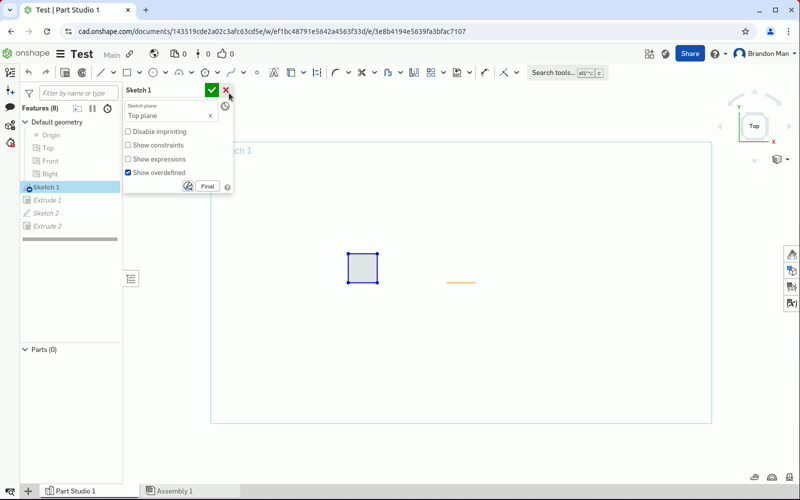
click(229, 92)
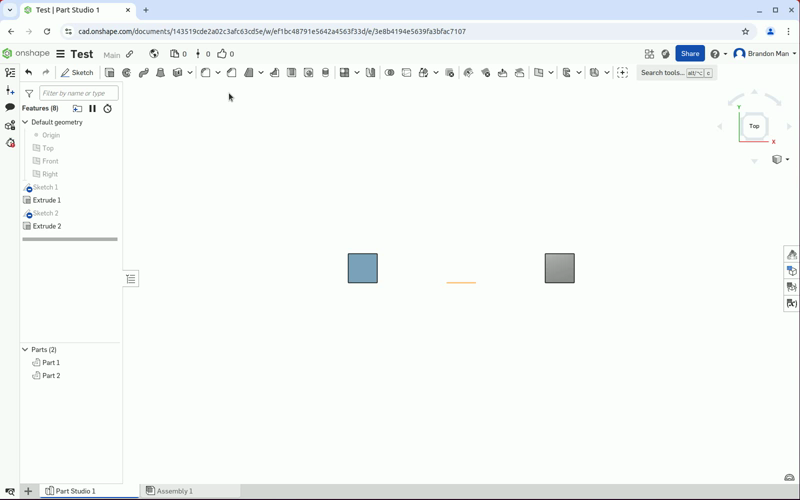
mouse_move(73, 352)
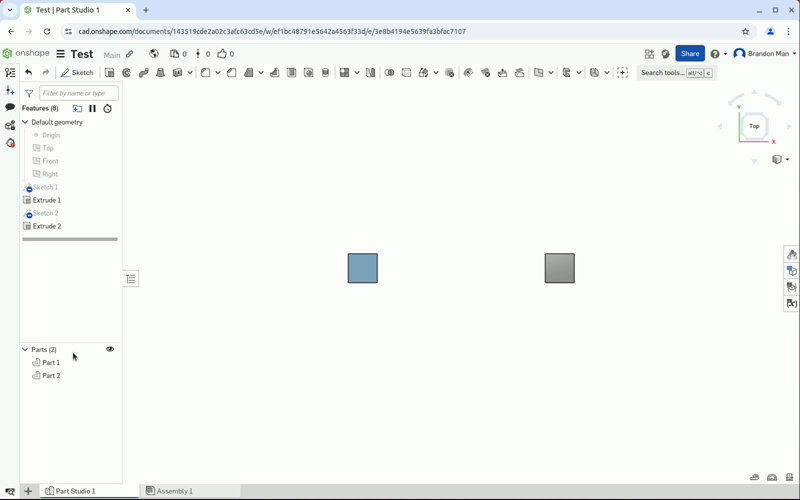
key(y)
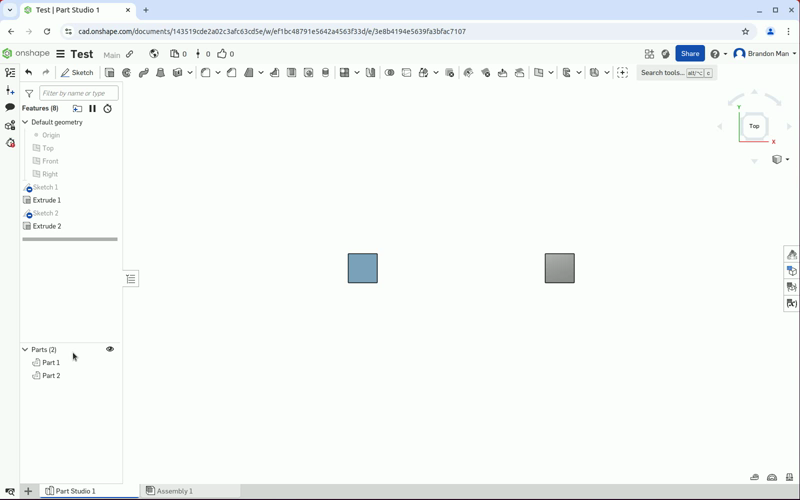
key(shift+p)
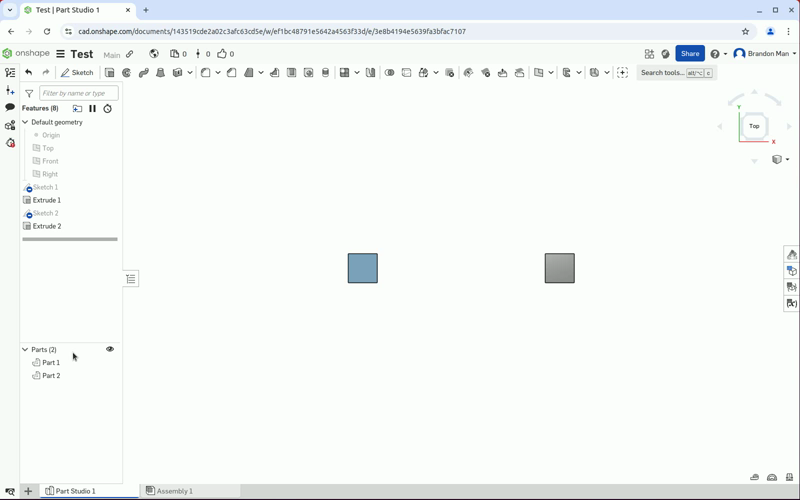
key(space)
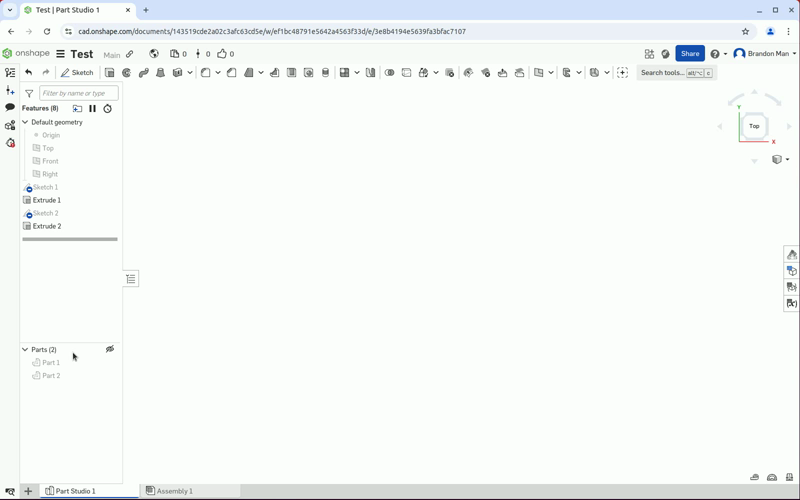
key_down(shift)
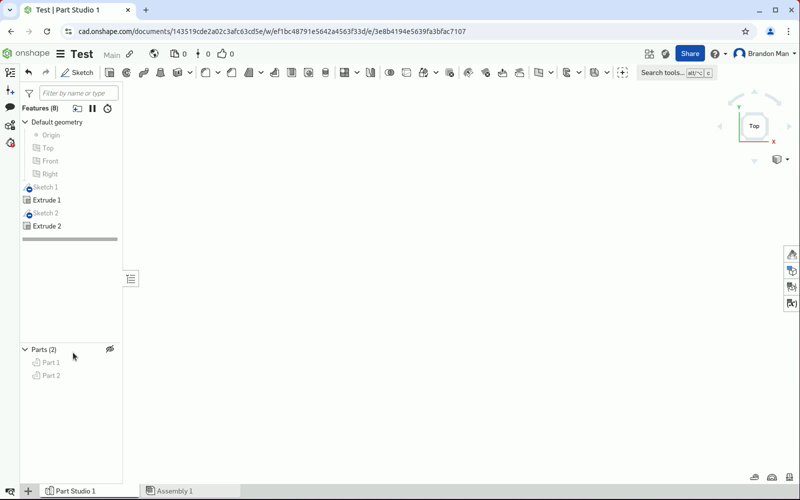
key(up)
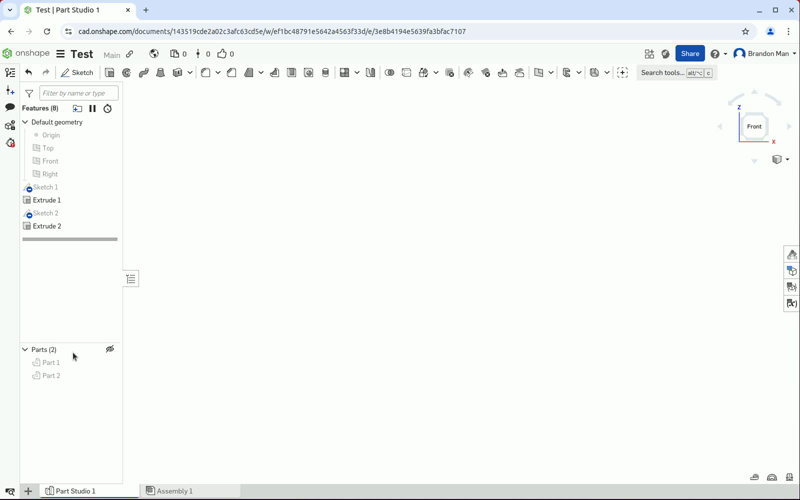
key_up(shift)
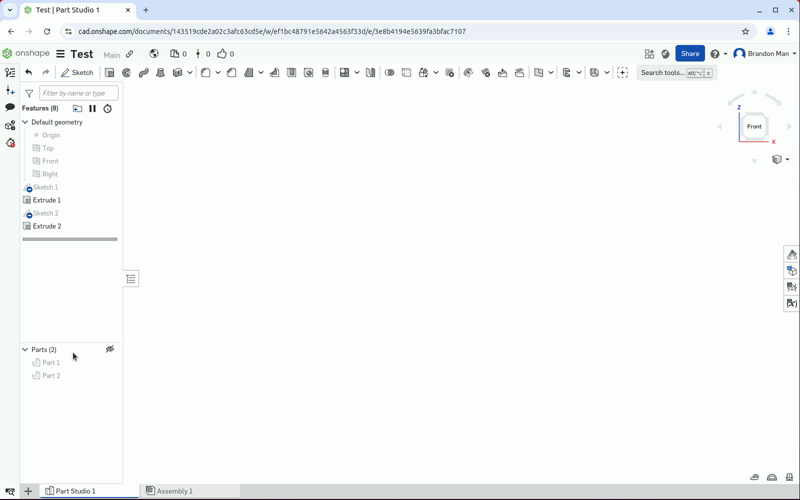
key(space)
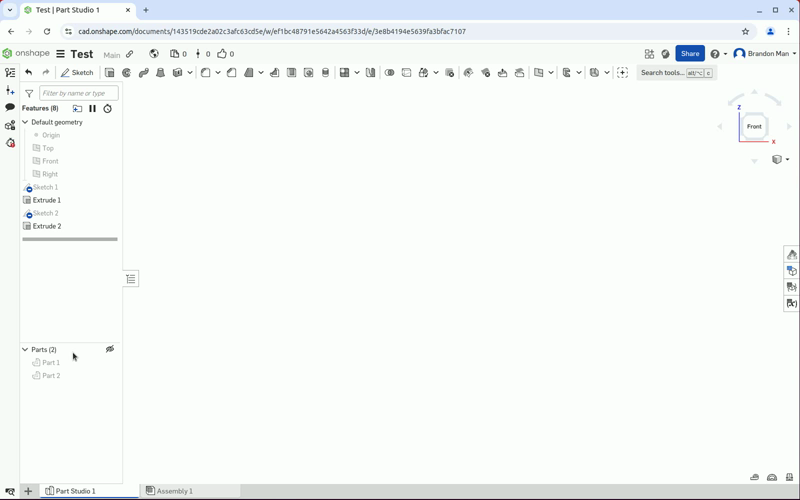
key_down(shift)
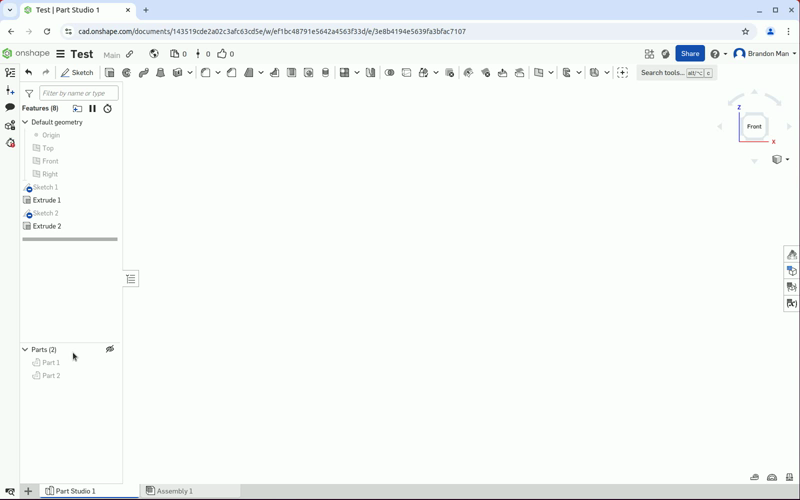
key(left)
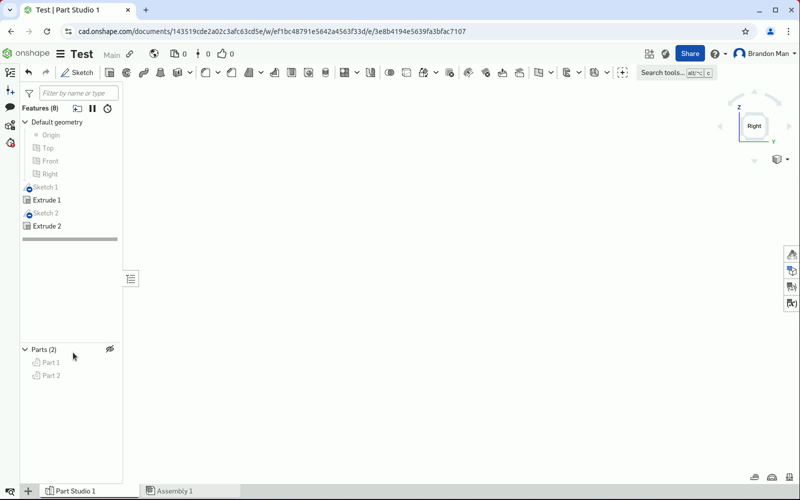
key_up(shift)
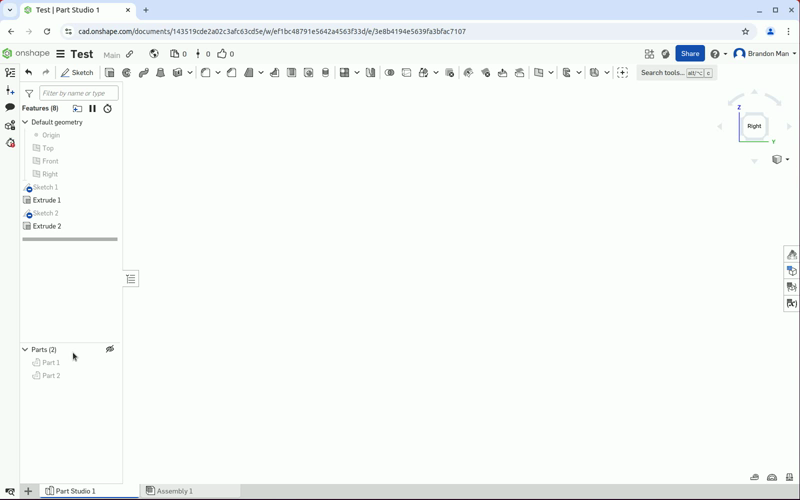
mouse_move(73, 352)
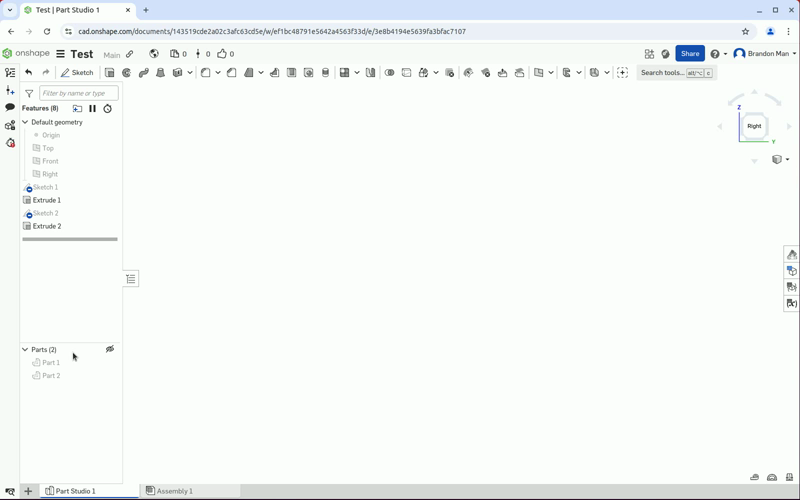
key(shift+y)
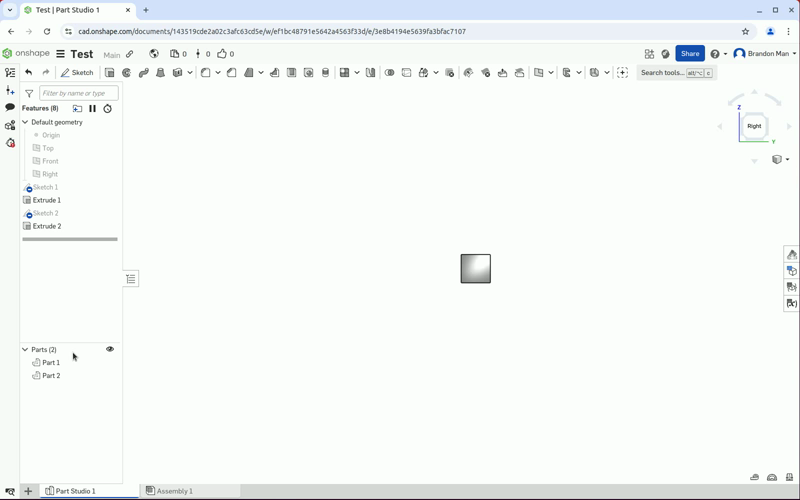
mouse_move(541, 75)
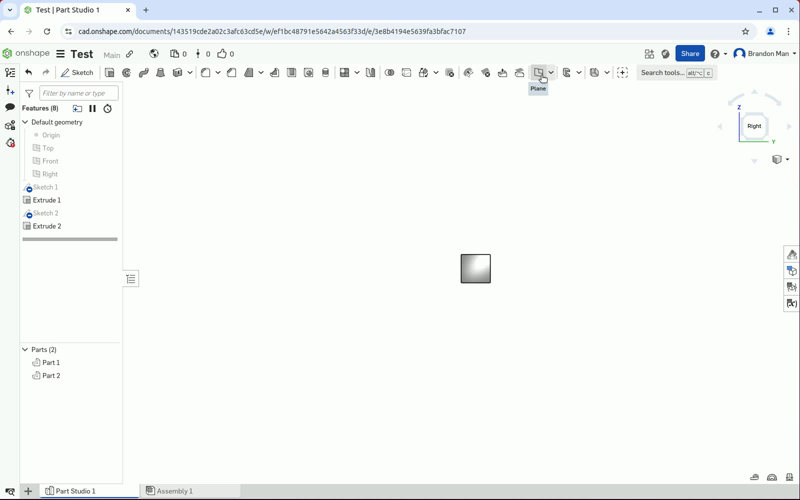
click(541, 75)
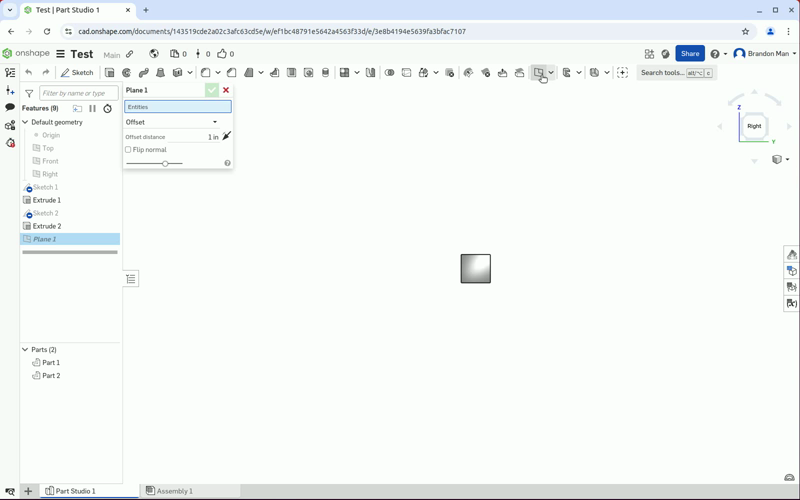
mouse_move(73, 176)
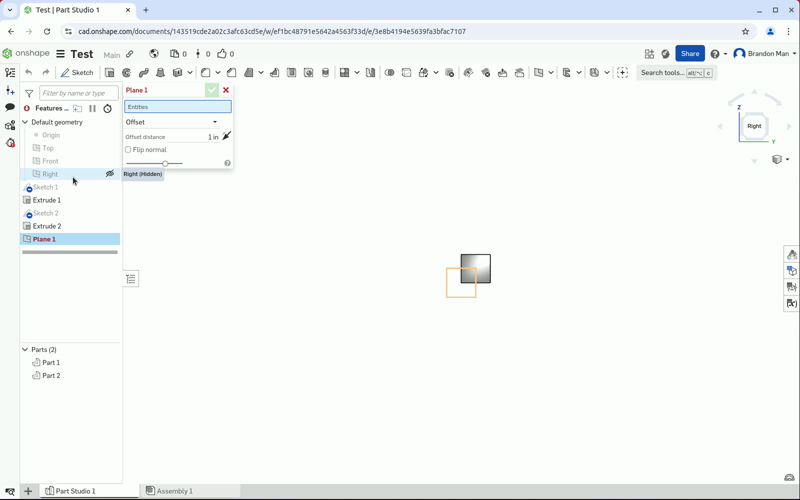
click(73, 176)
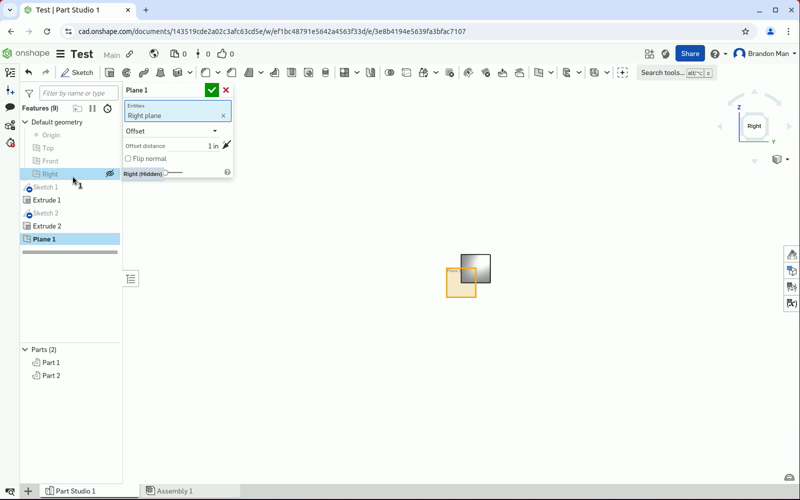
key(tab, 2)
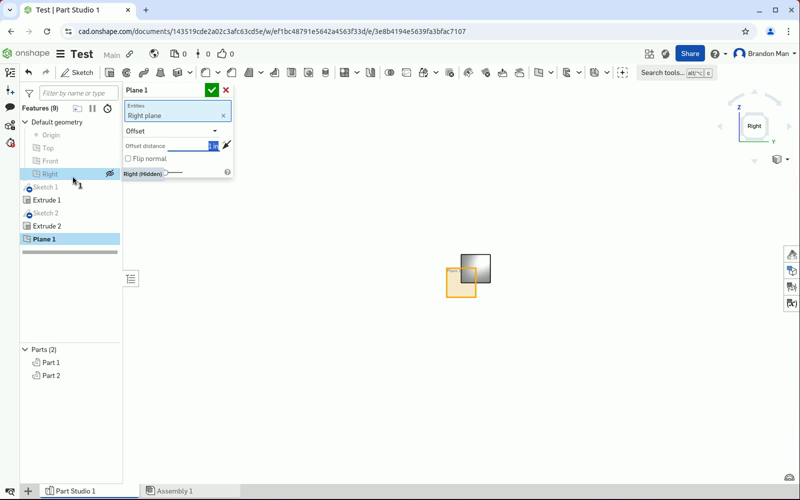
text(23.108)
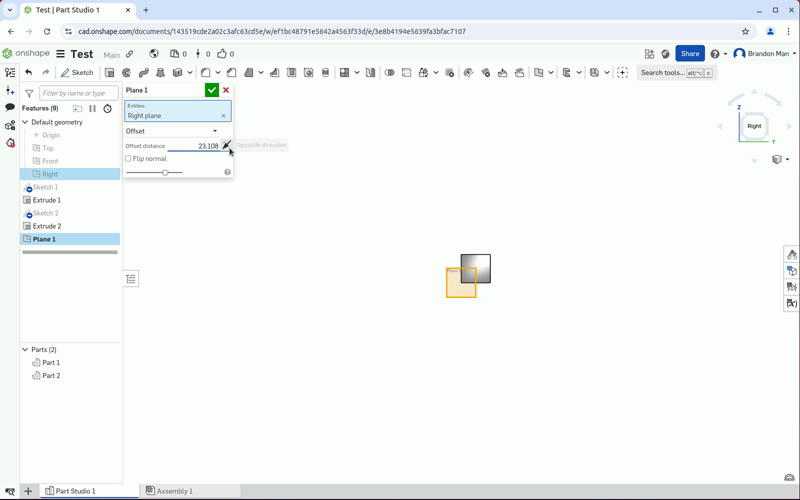
mouse_move(229, 147)
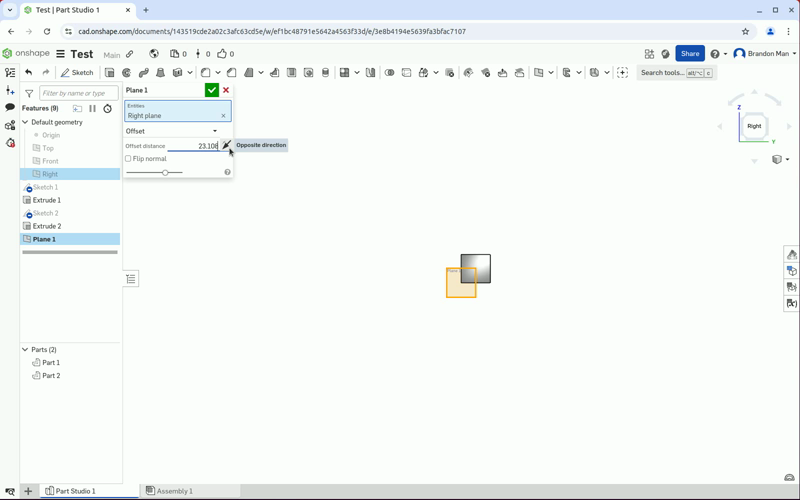
click(229, 147)
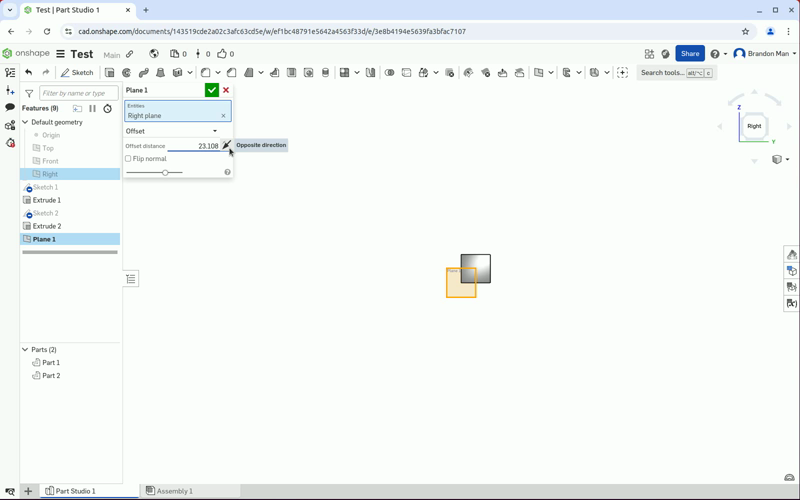
key(enter, 2)
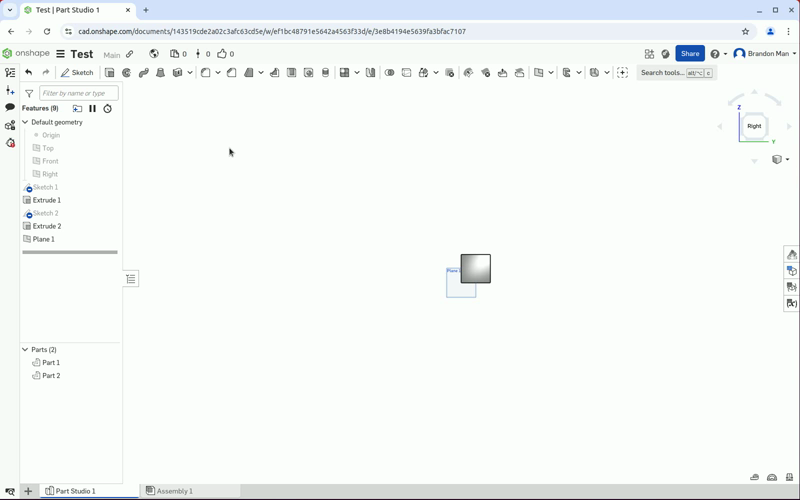
key(shift+s)
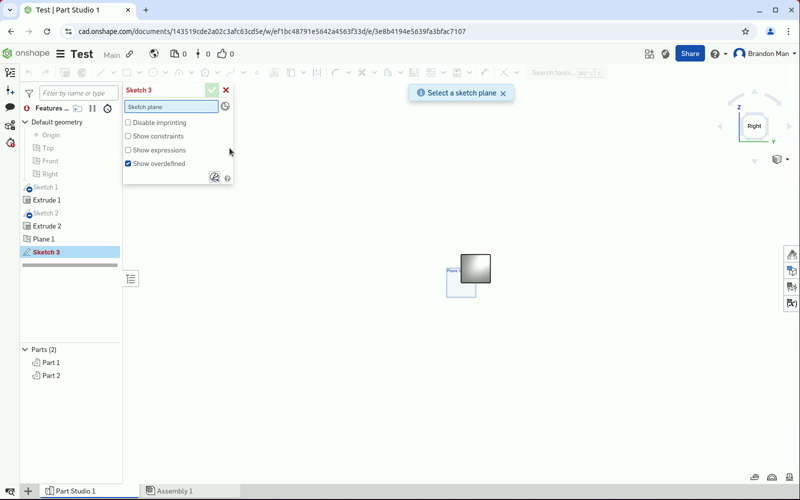
mouse_move(73, 241)
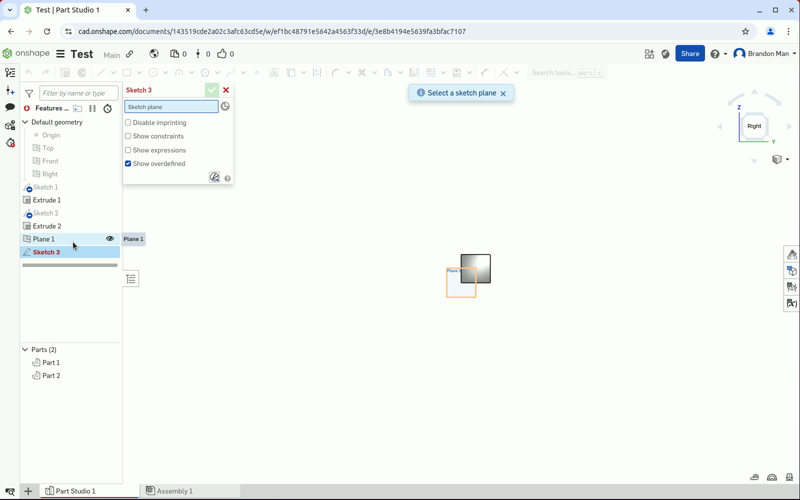
click(73, 241)
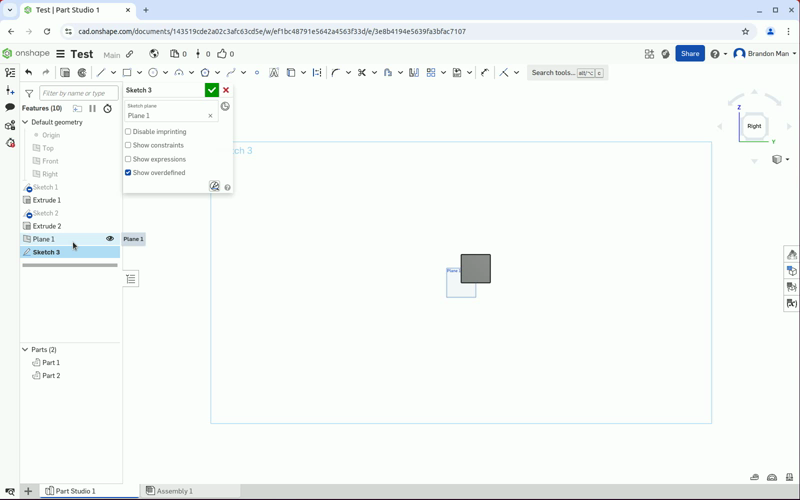
mouse_move(73, 352)
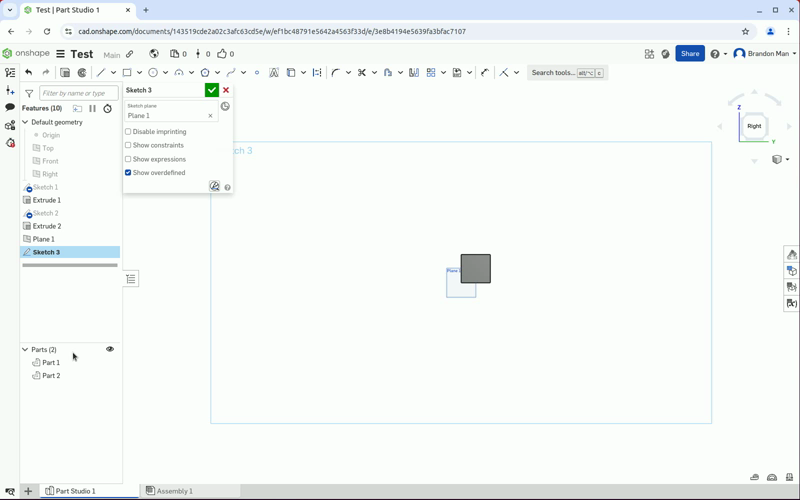
key(y)
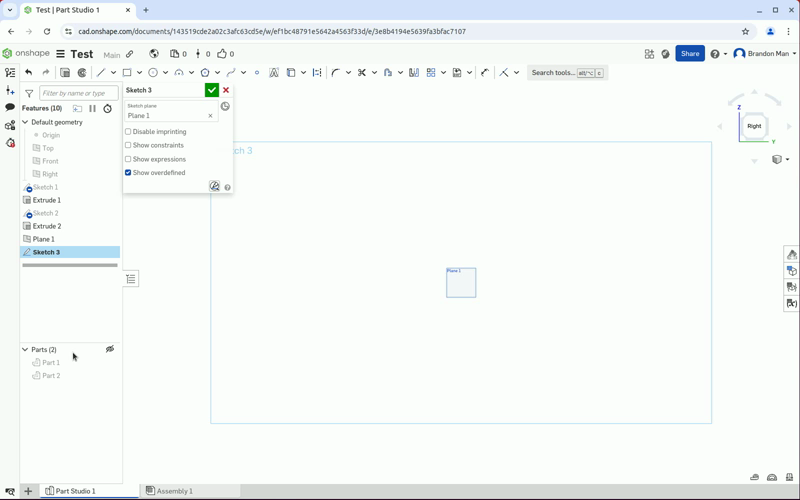
key(l)
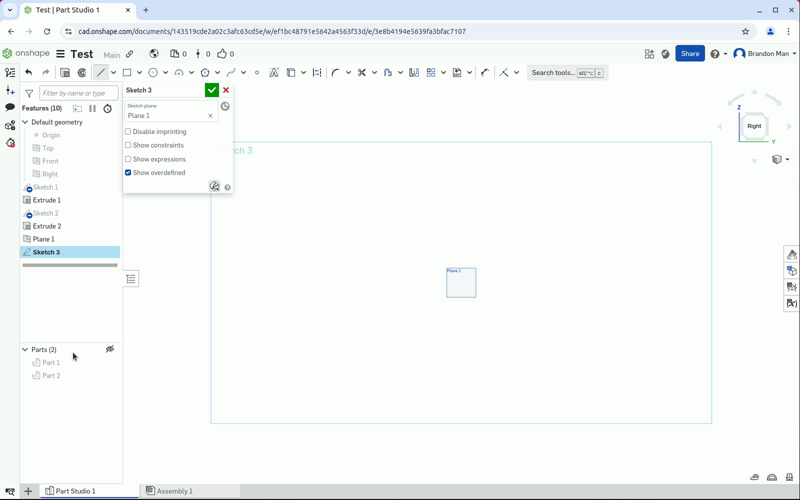
key_down(shift)
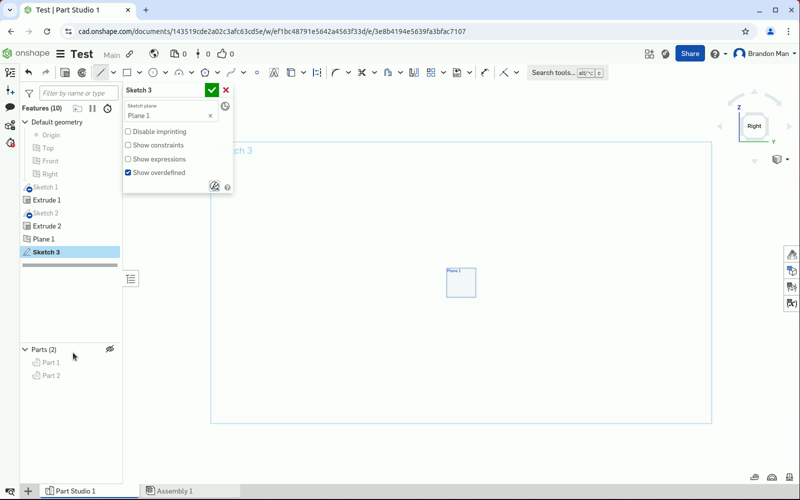
mouse_move(460, 254)
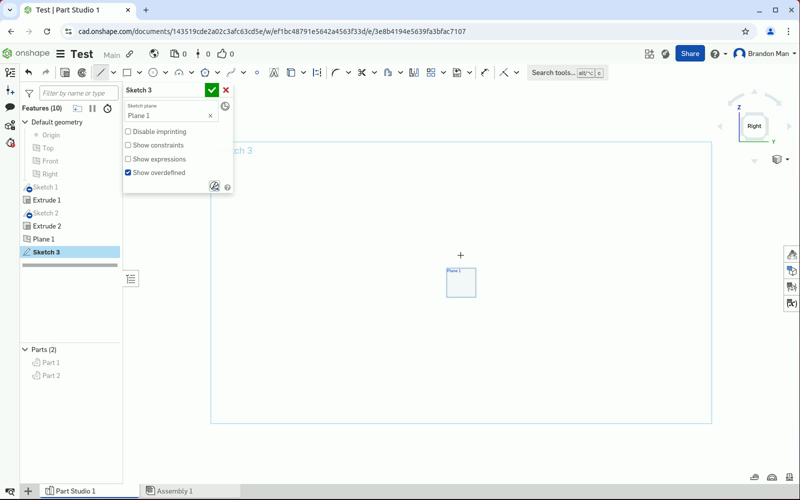
click(460, 254)
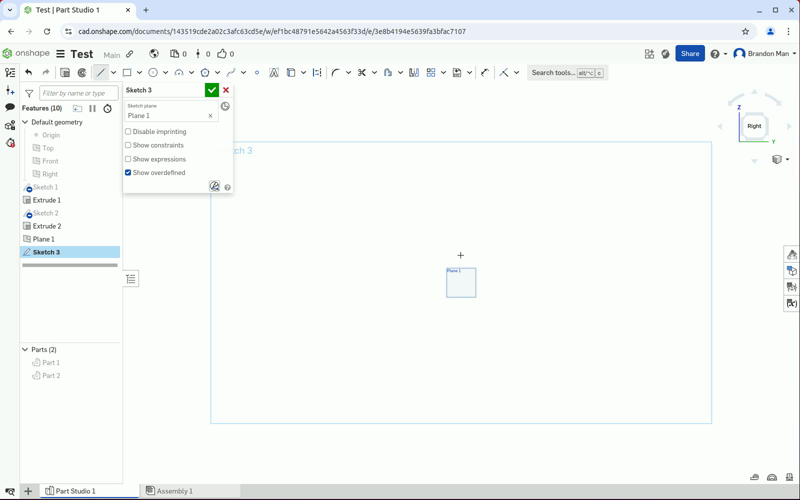
key_up(shift)
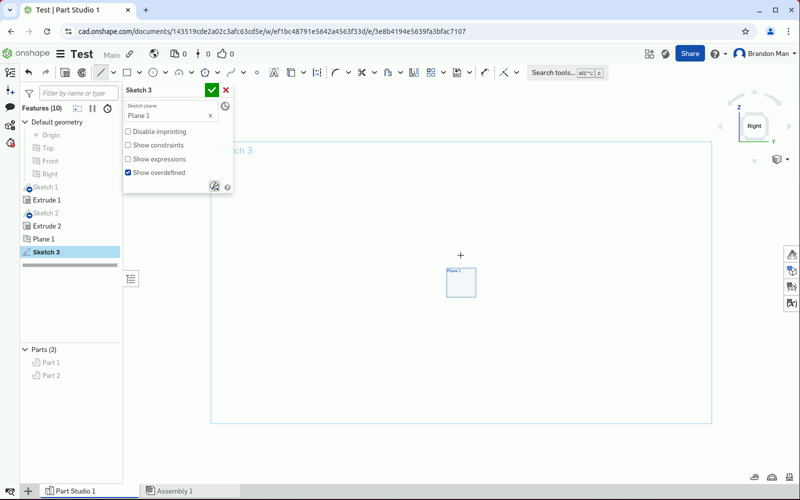
key_down(shift)
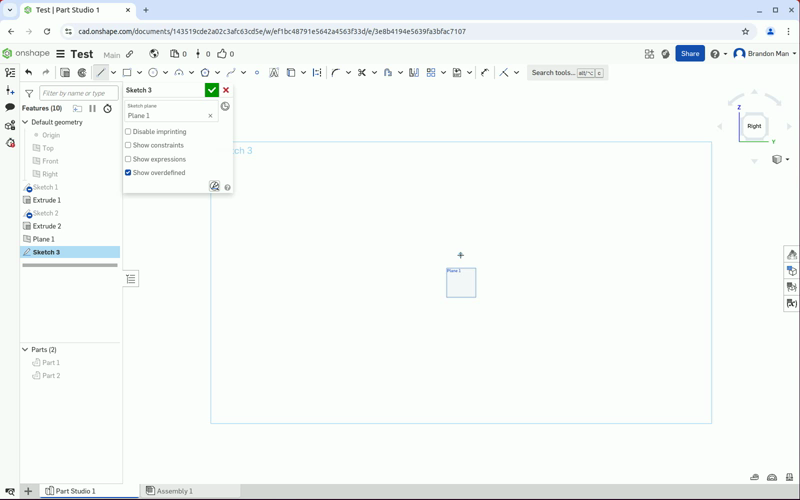
mouse_move(490, 254)
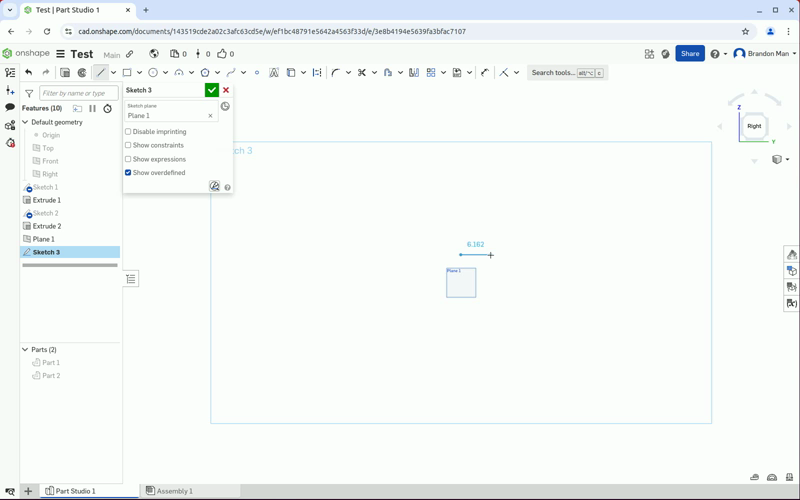
mouse_move(489, 254)
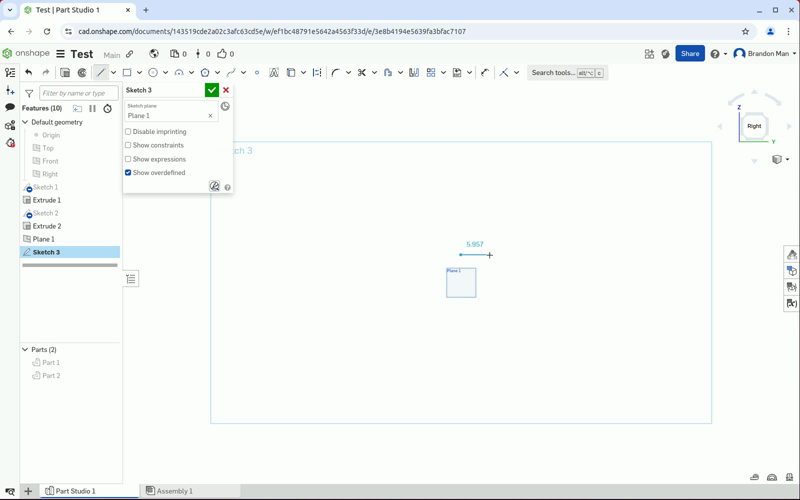
click(489, 254)
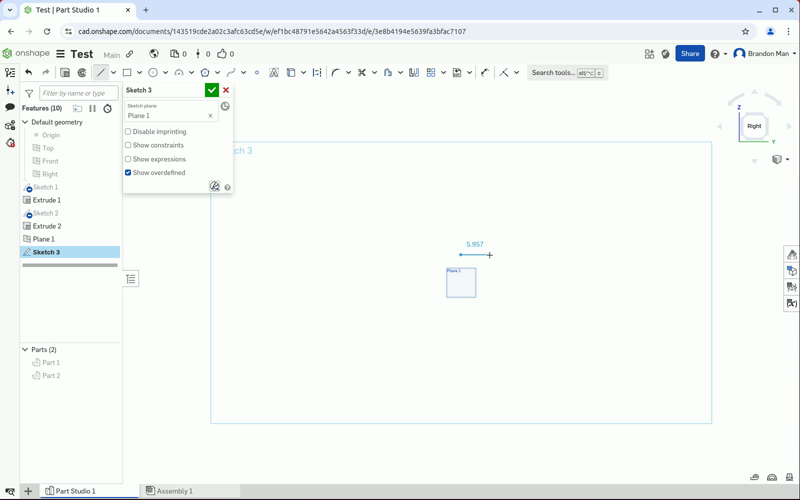
key_up(shift)
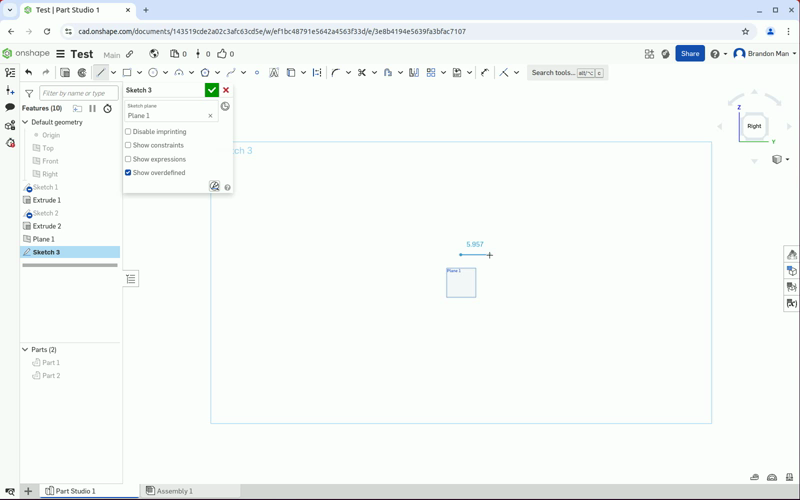
key_down(shift)
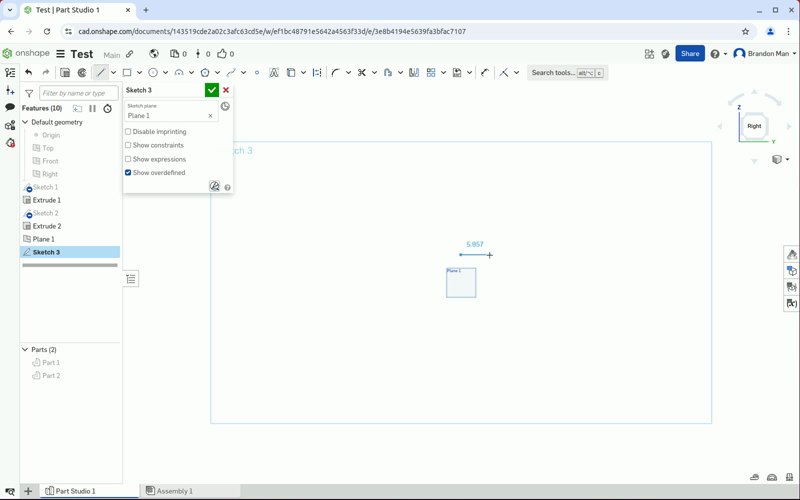
mouse_move(519, 254)
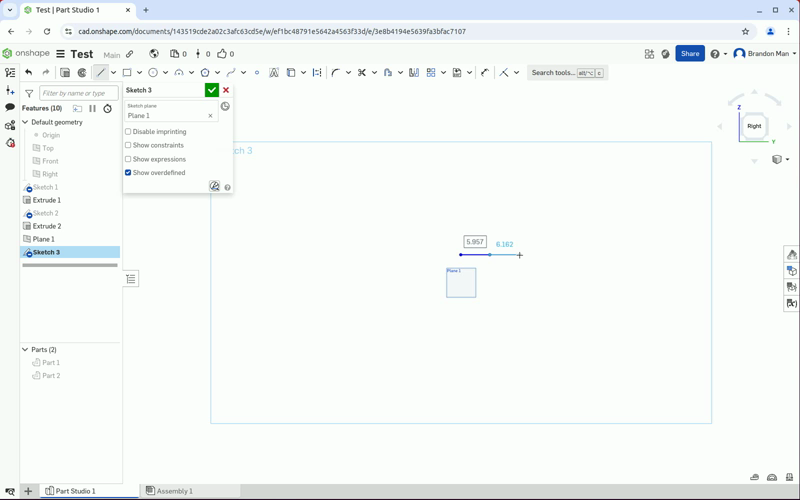
mouse_move(489, 251)
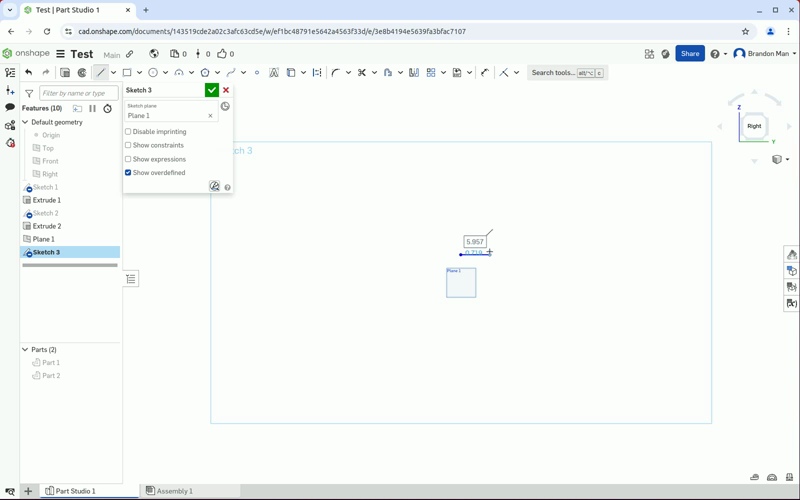
scroll(6)
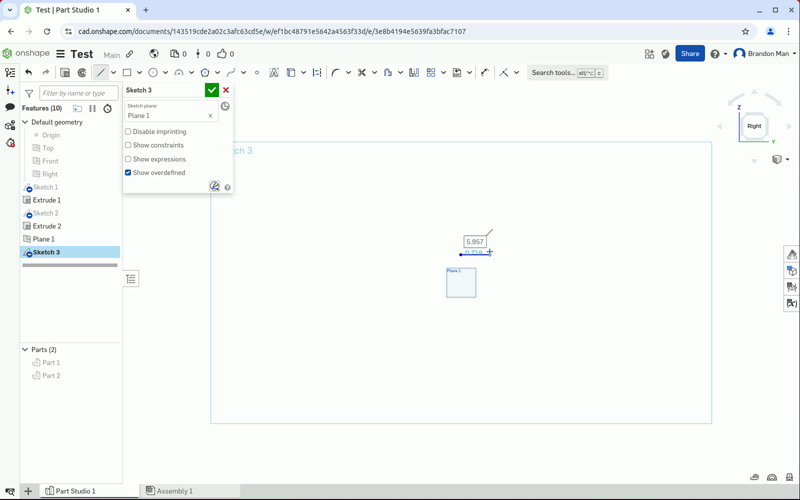
scroll(6)
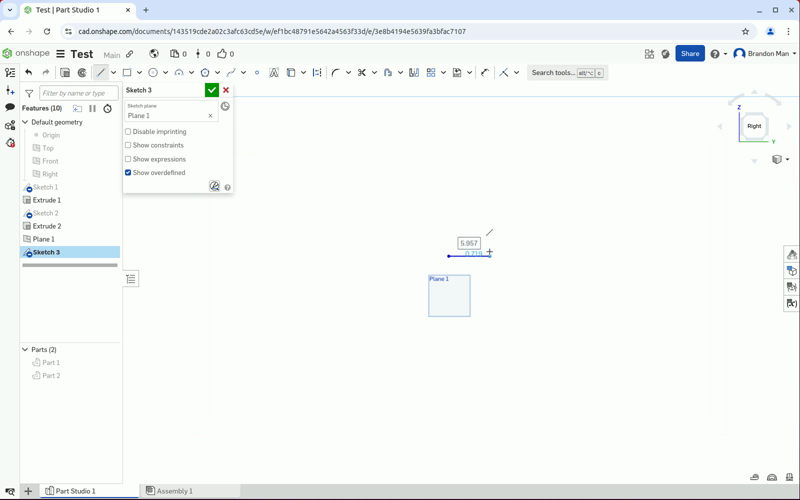
scroll(6)
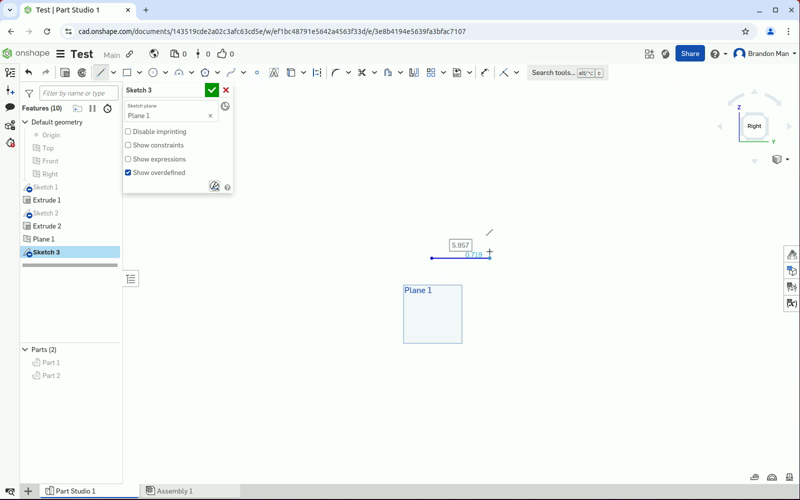
scroll(6)
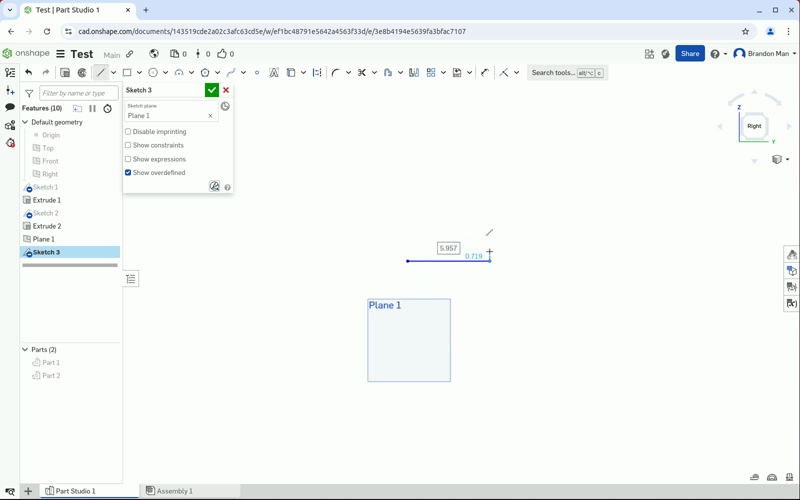
scroll(6)
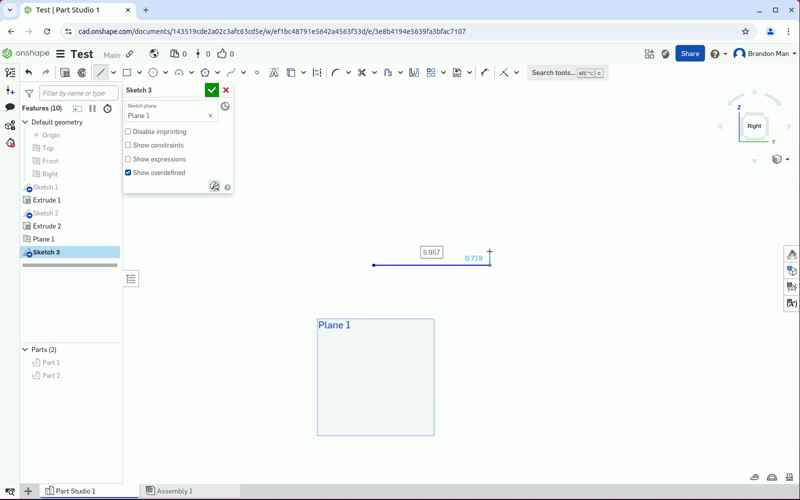
scroll(6)
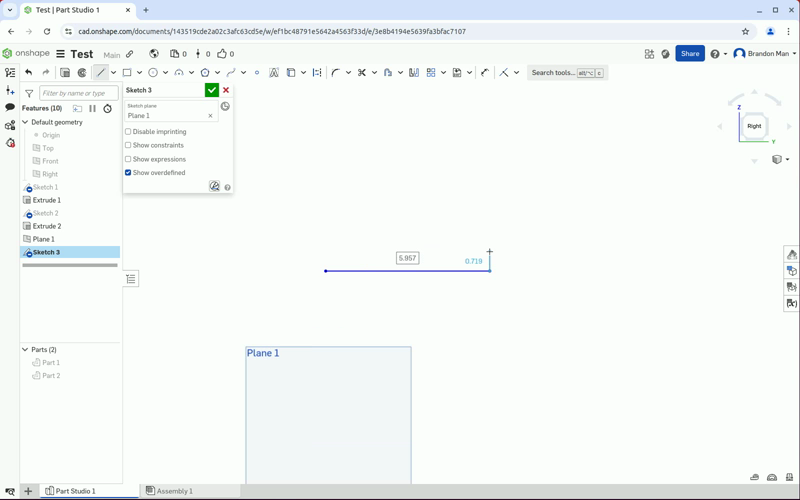
scroll(6)
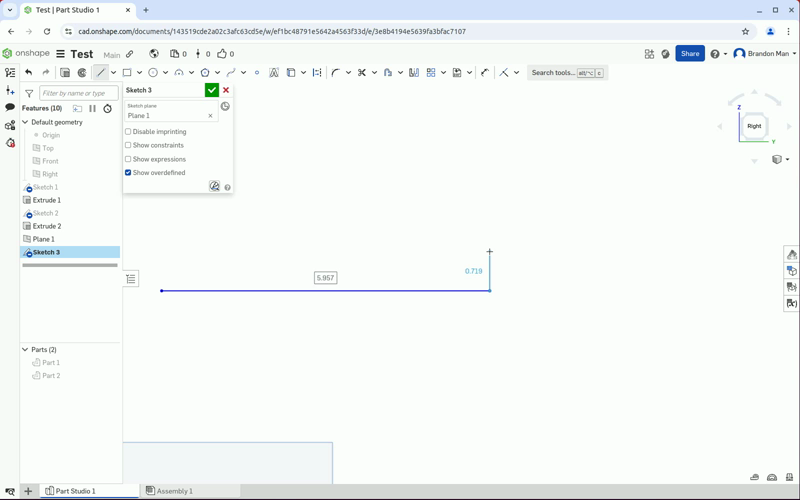
click(489, 251)
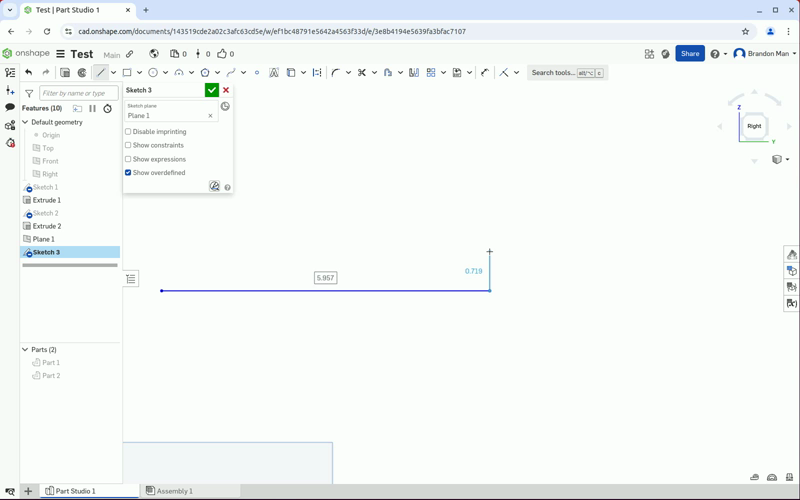
scroll(-6)
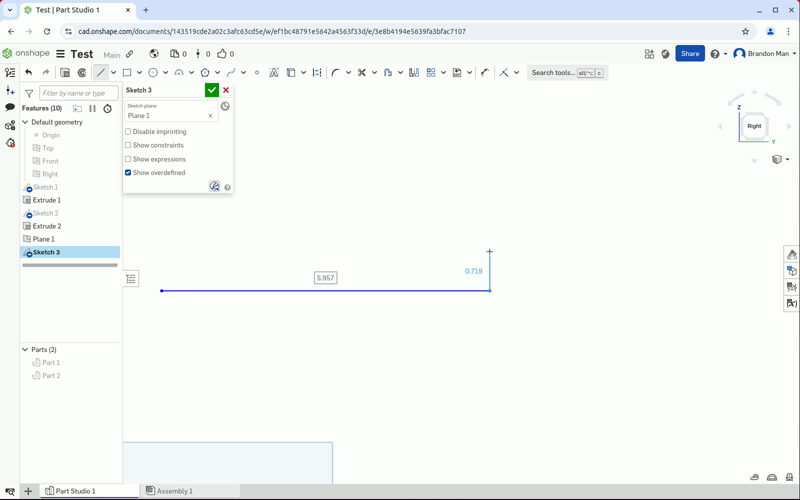
scroll(-6)
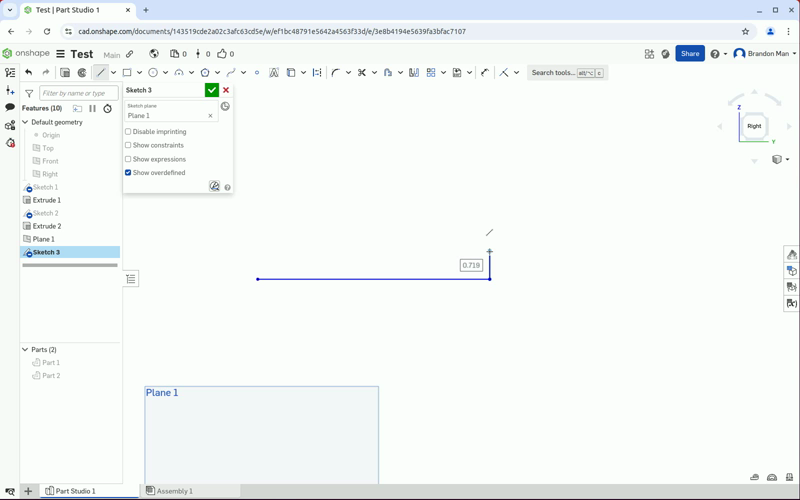
scroll(-6)
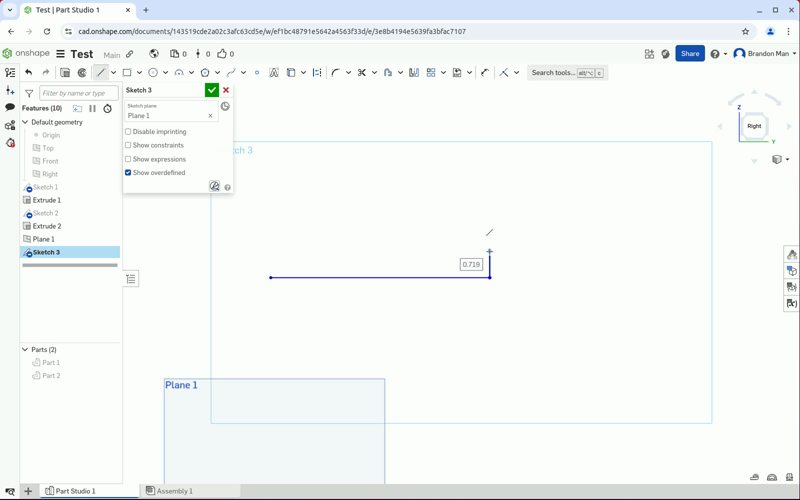
scroll(-6)
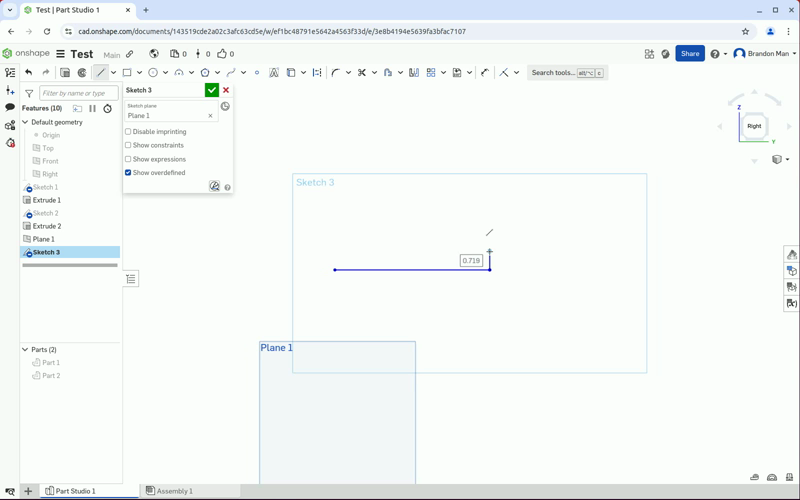
scroll(-6)
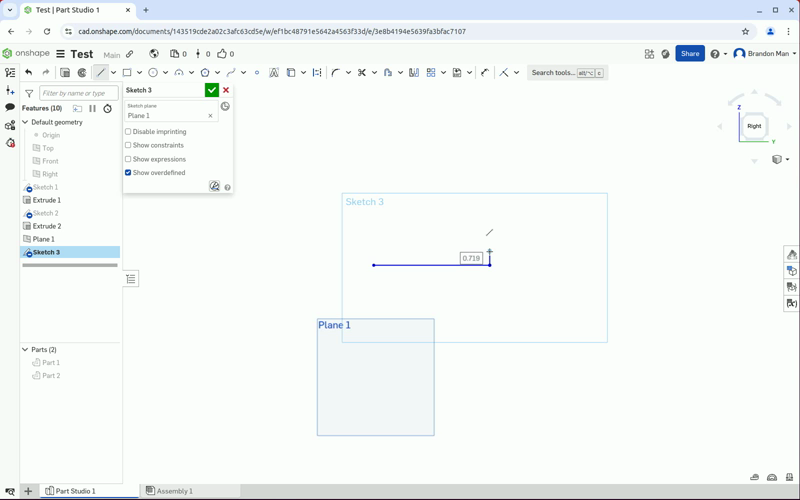
scroll(-6)
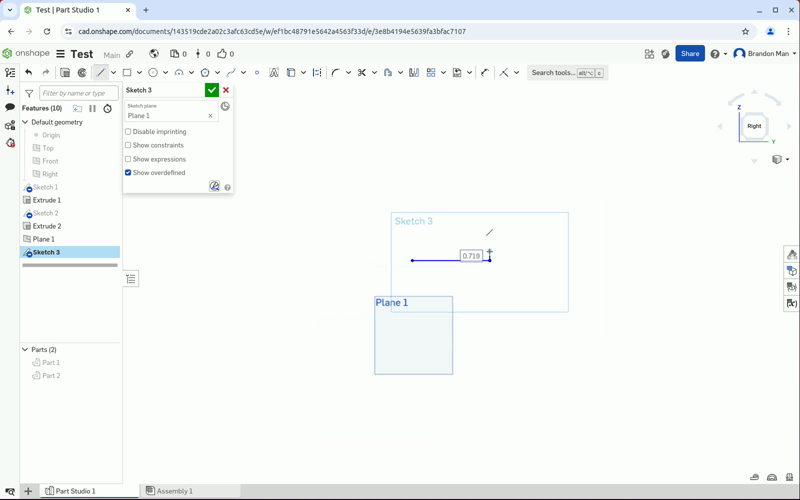
scroll(-6)
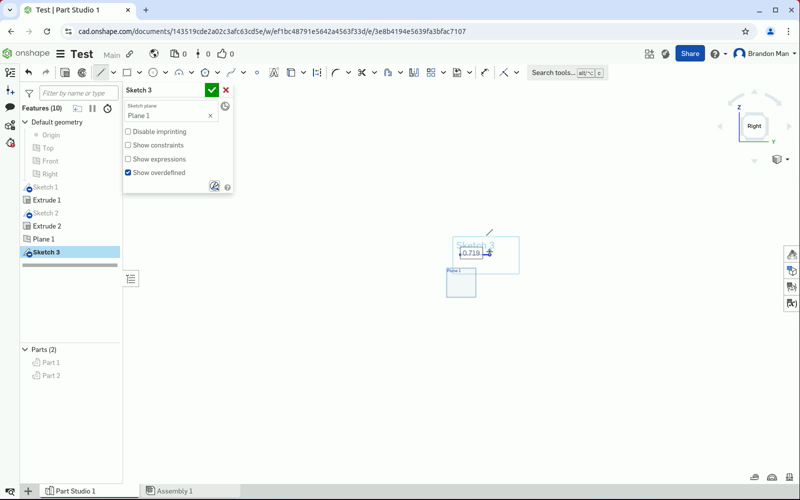
key_up(shift)
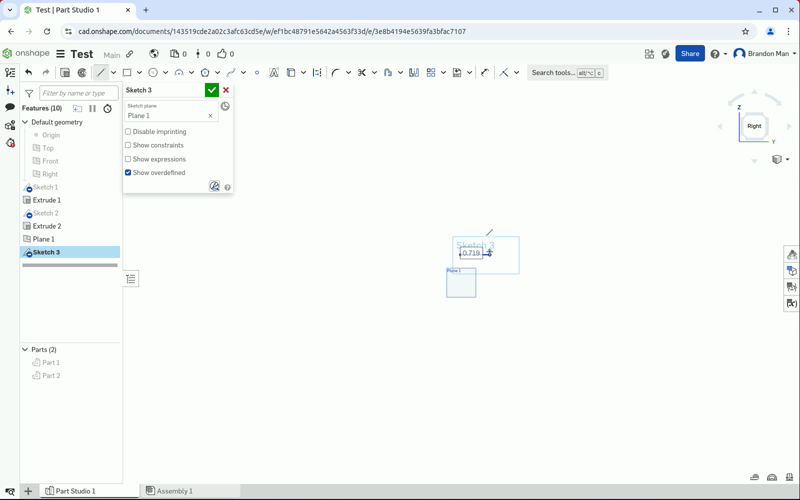
key_down(shift)
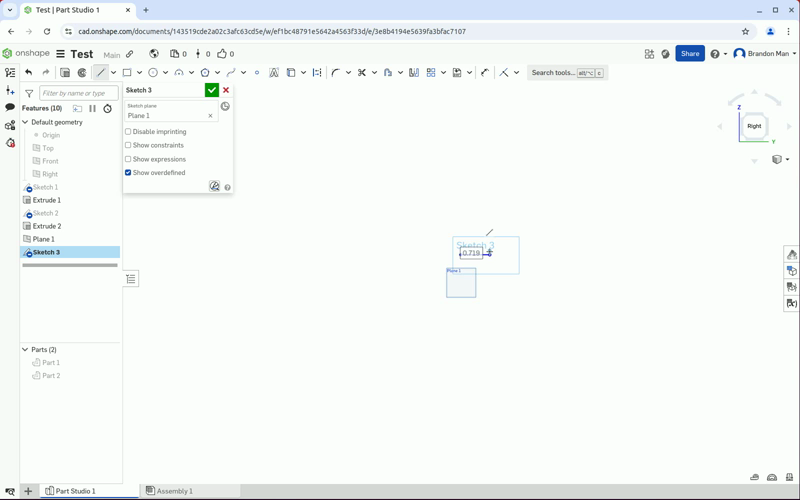
mouse_move(519, 251)
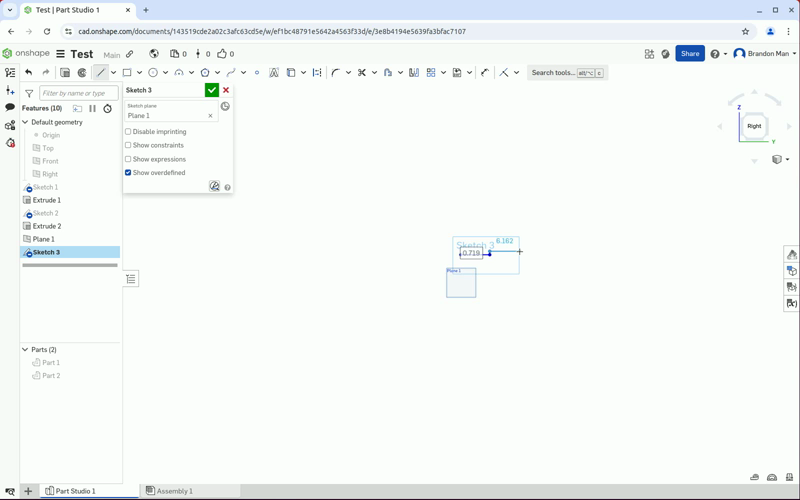
mouse_move(460, 251)
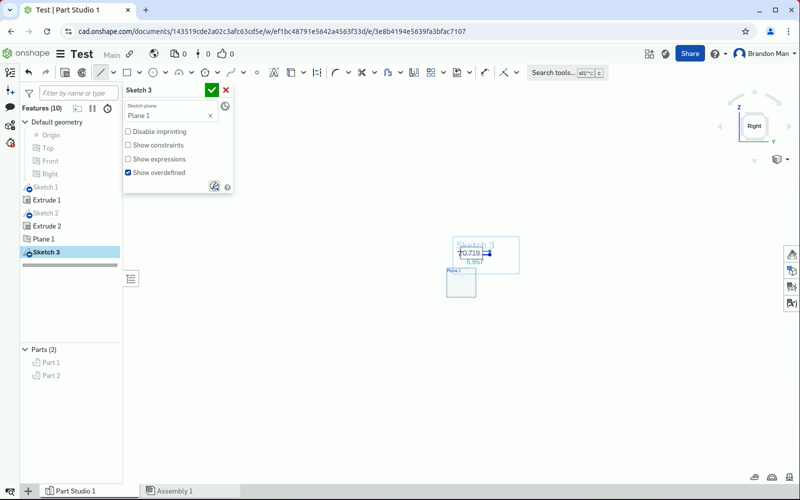
scroll(6)
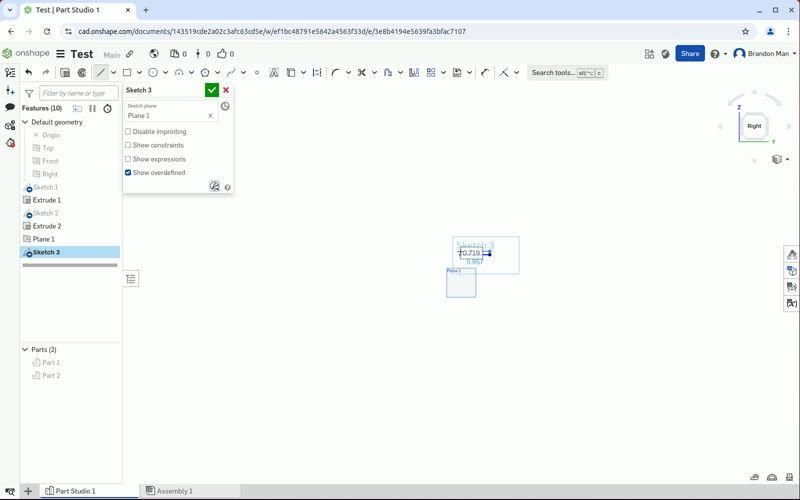
scroll(6)
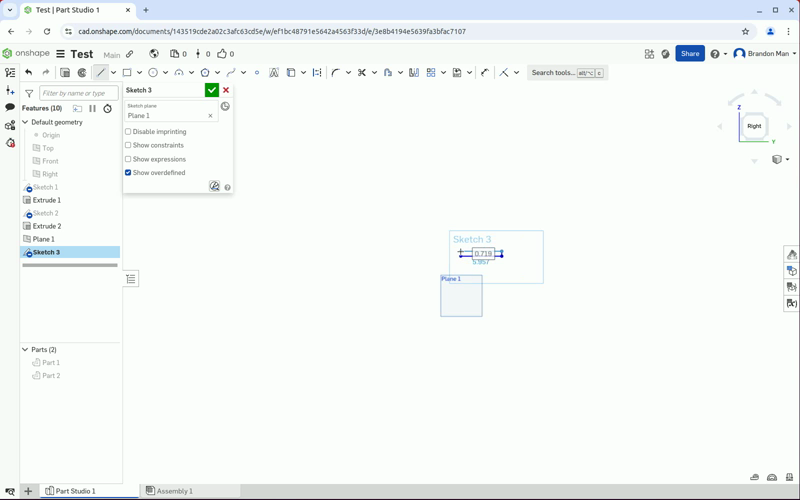
scroll(6)
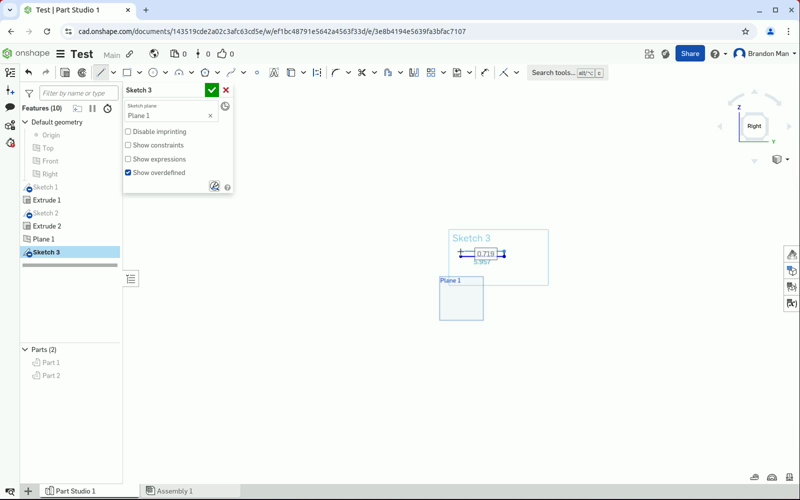
scroll(6)
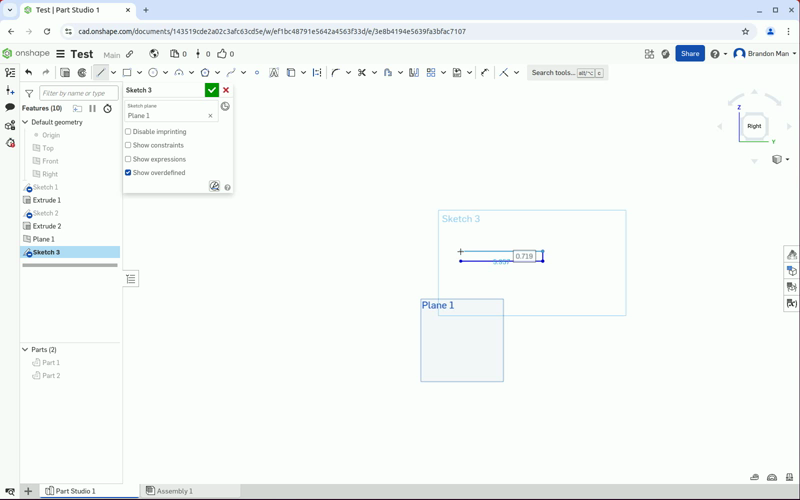
scroll(6)
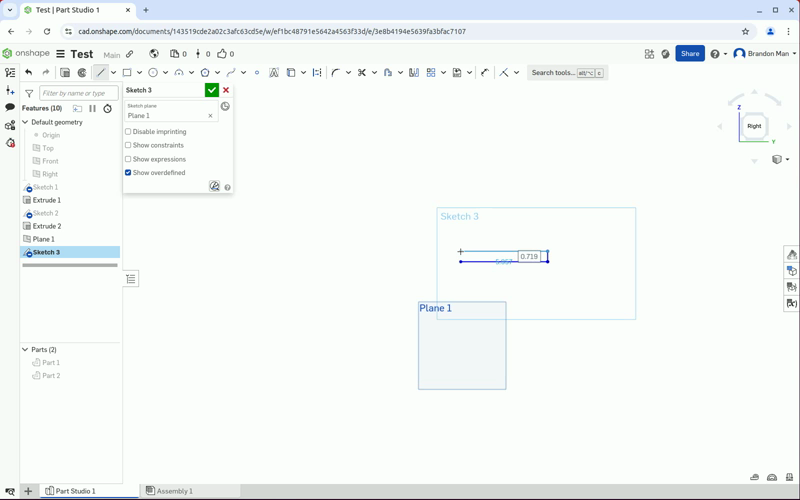
scroll(6)
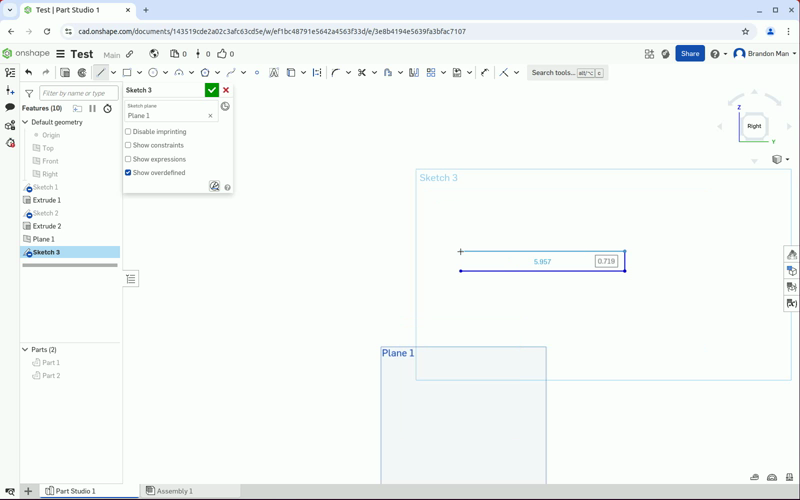
scroll(6)
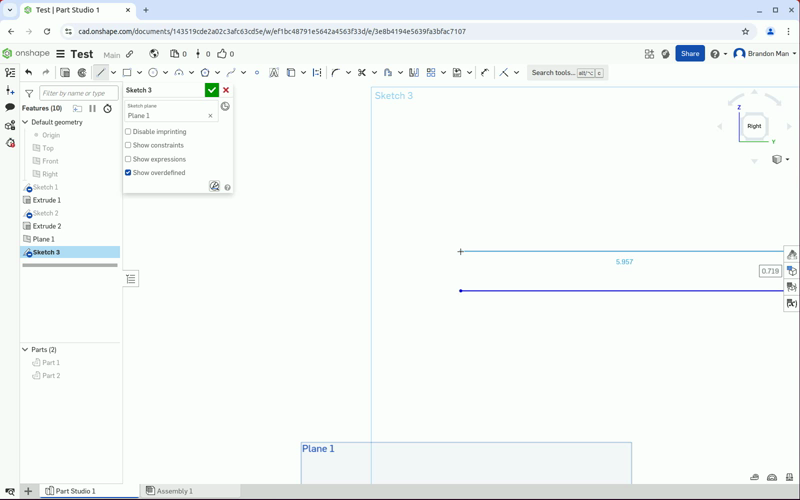
click(460, 251)
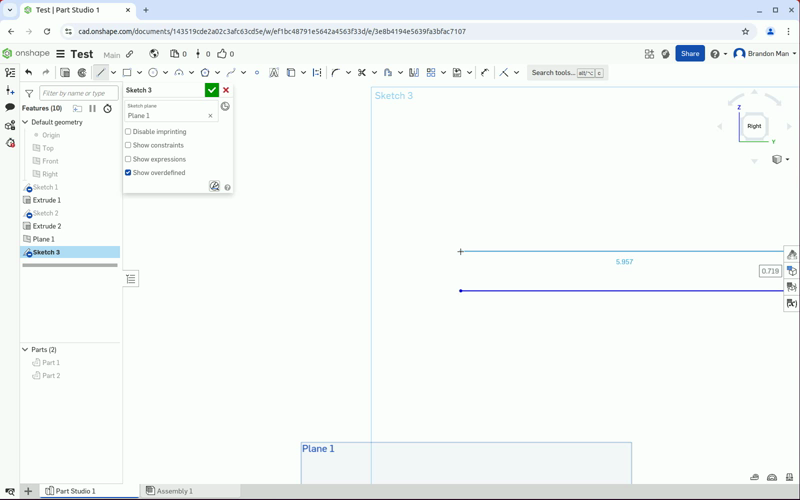
scroll(-6)
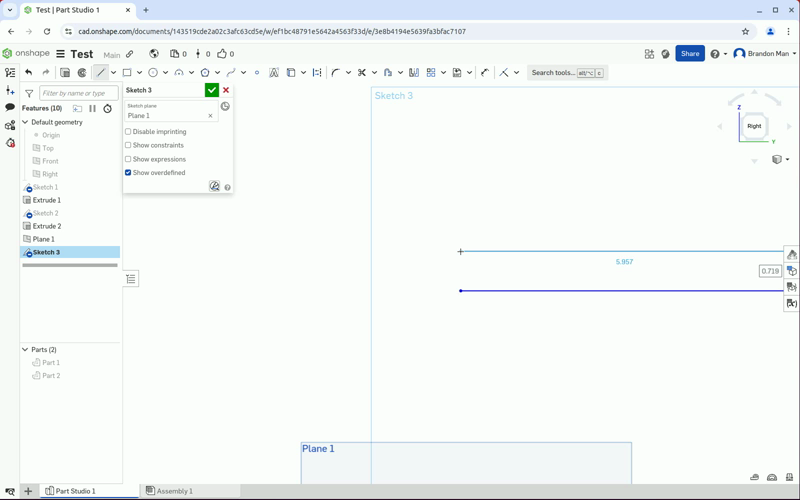
scroll(-6)
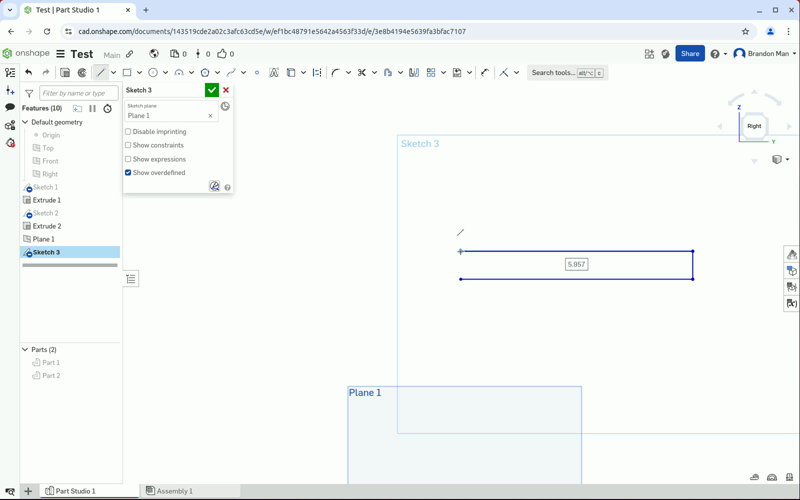
scroll(-6)
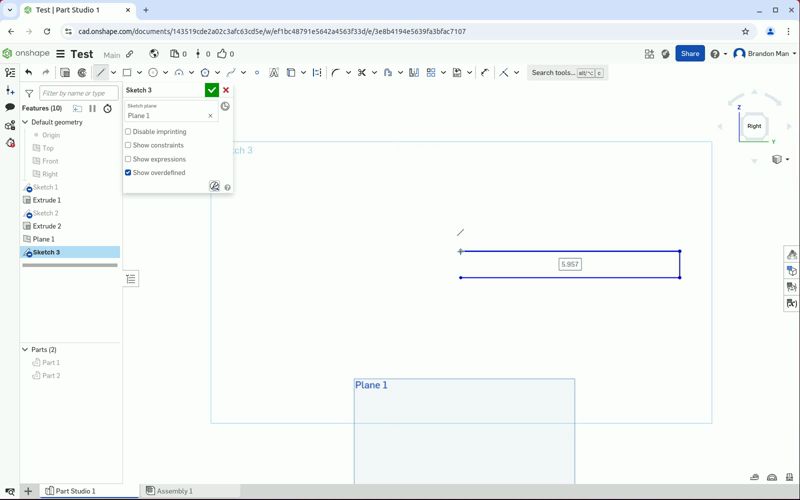
scroll(-6)
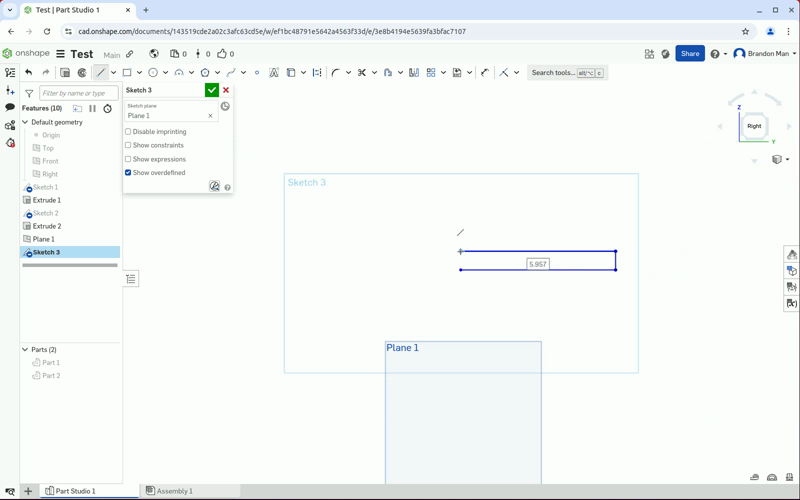
scroll(-6)
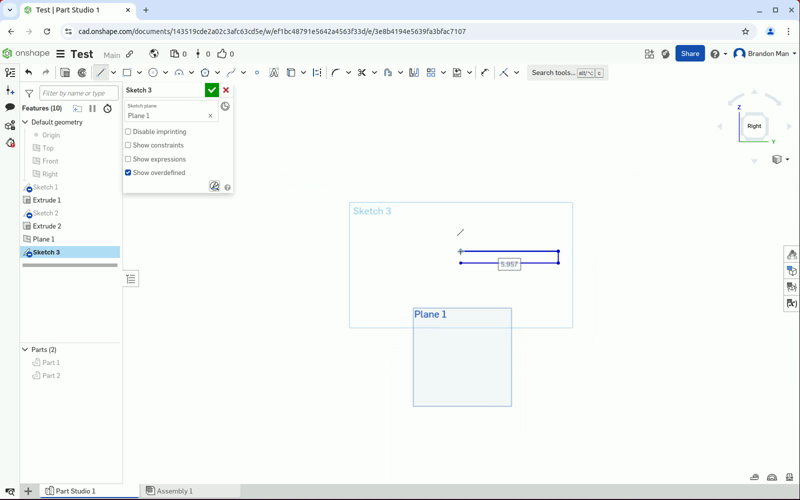
scroll(-6)
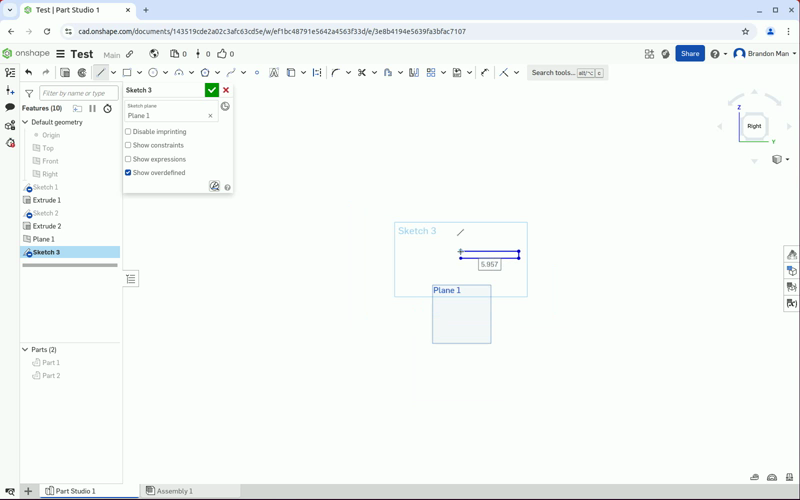
scroll(-6)
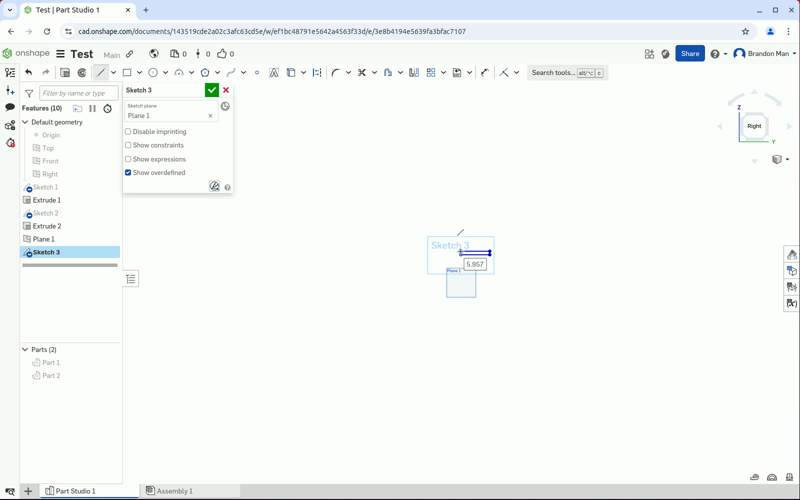
key_up(shift)
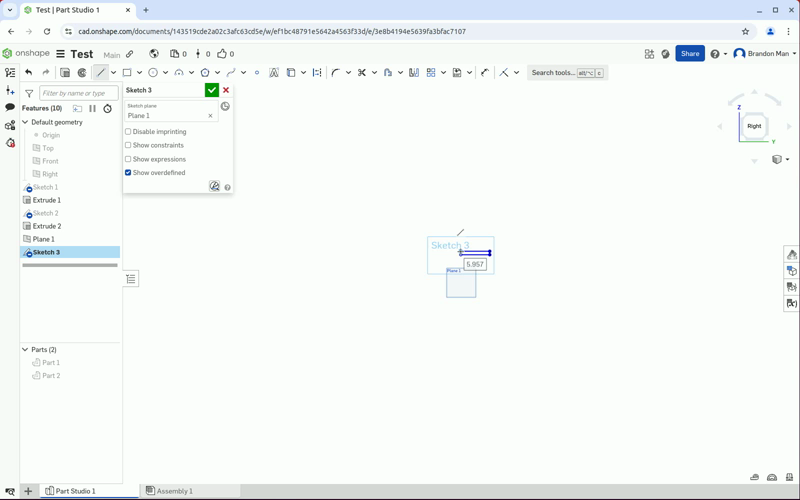
mouse_move(490, 251)
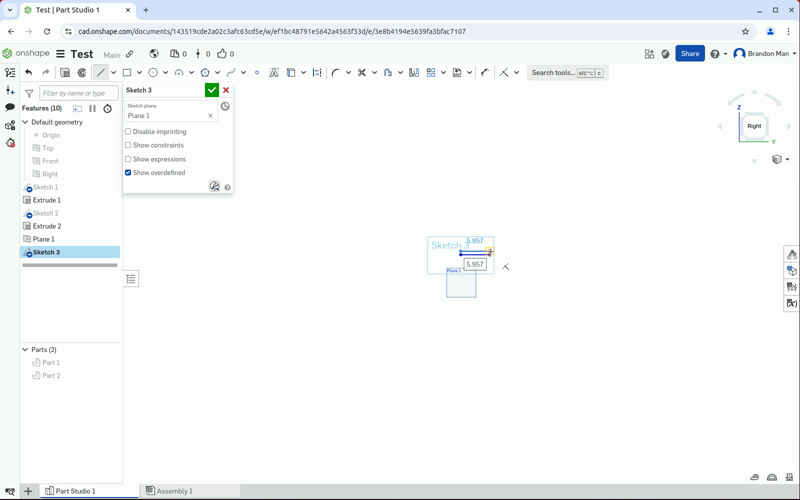
key_down(shift)
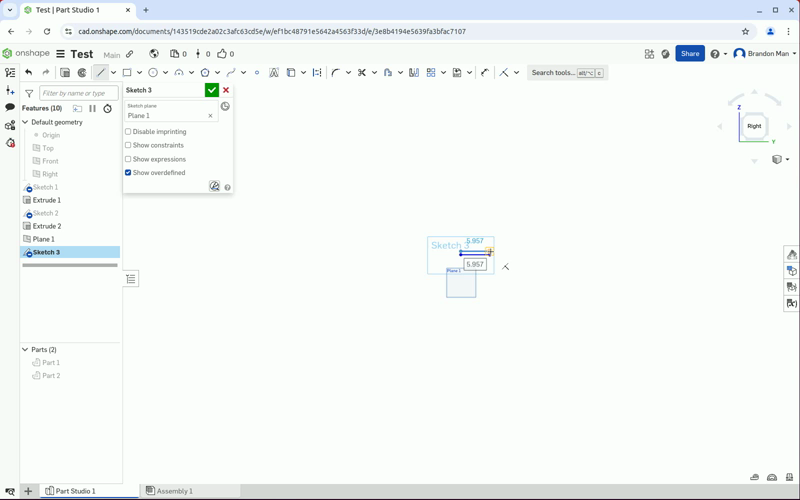
mouse_move(460, 254)
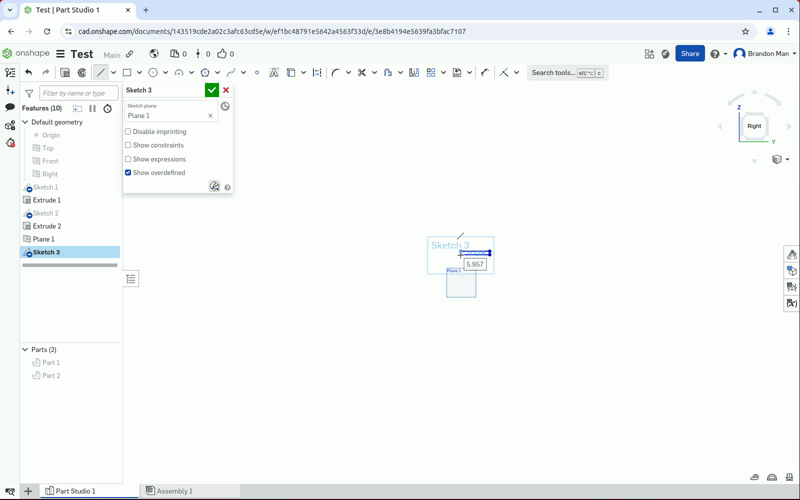
scroll(6)
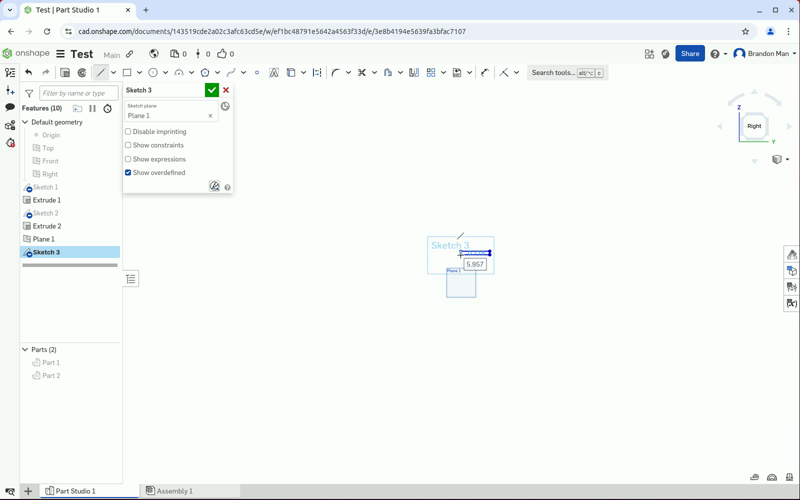
scroll(6)
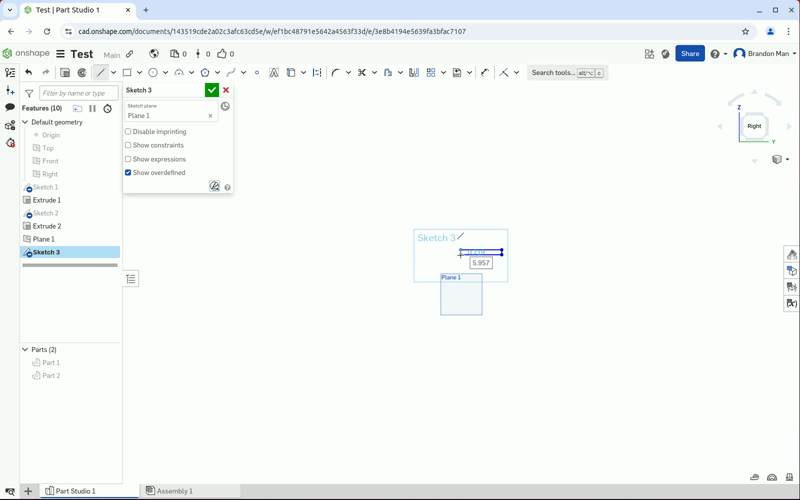
scroll(6)
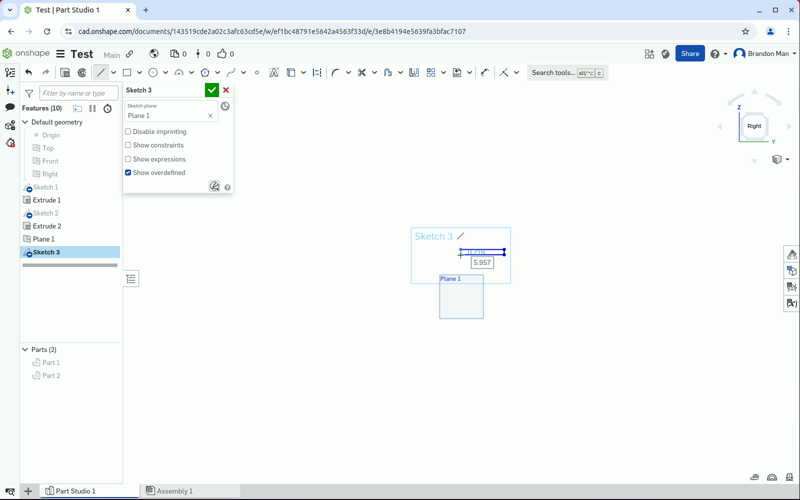
scroll(6)
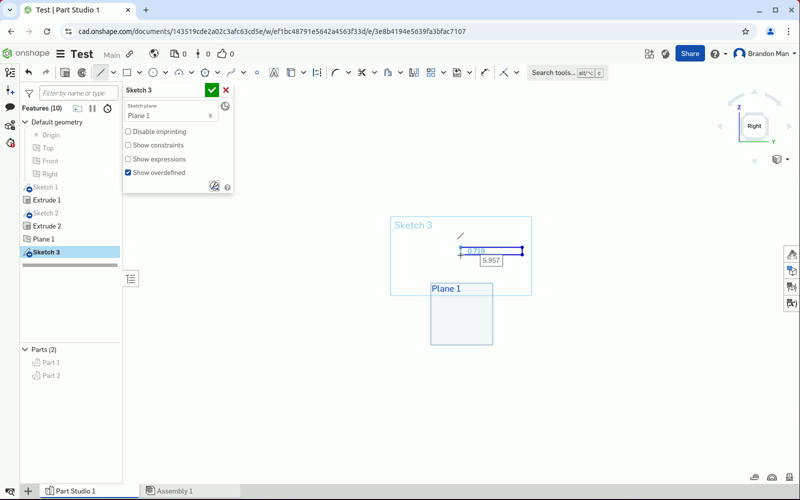
scroll(6)
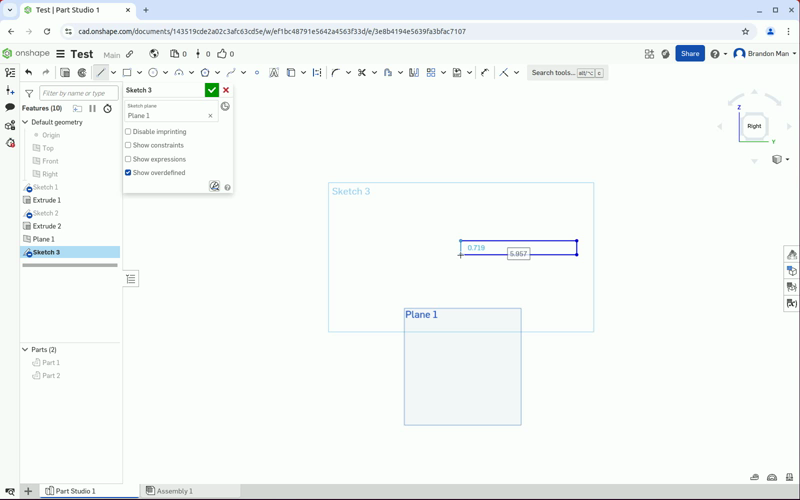
scroll(6)
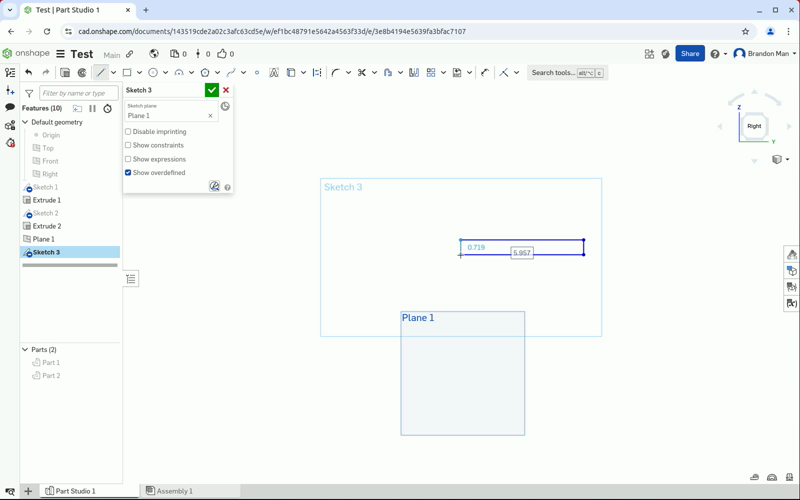
scroll(6)
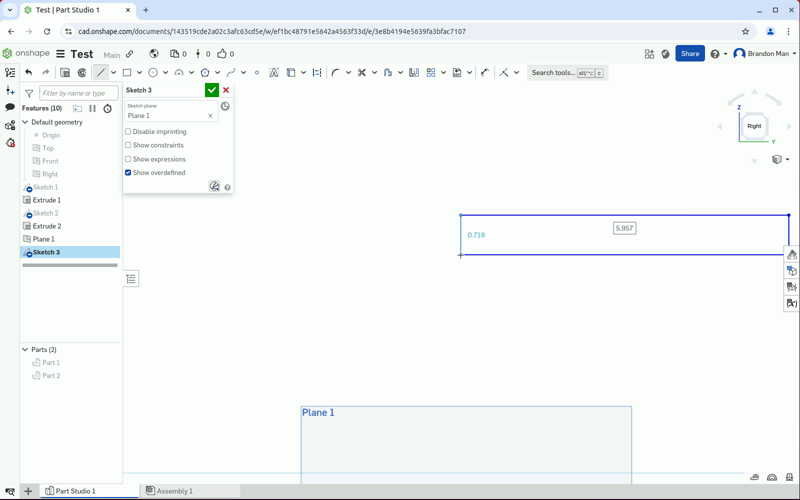
key_up(shift)
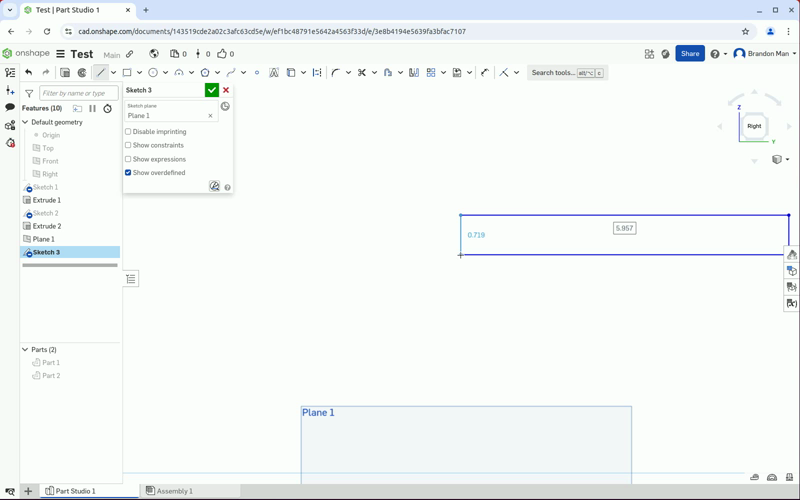
click(460, 254)
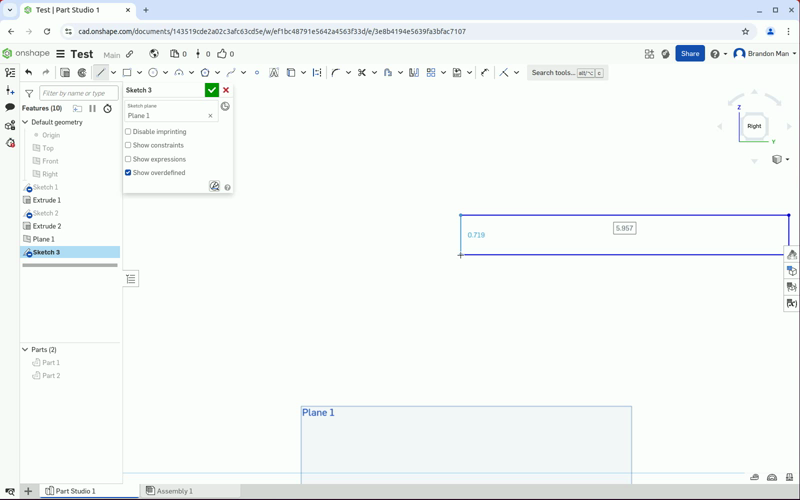
scroll(-6)
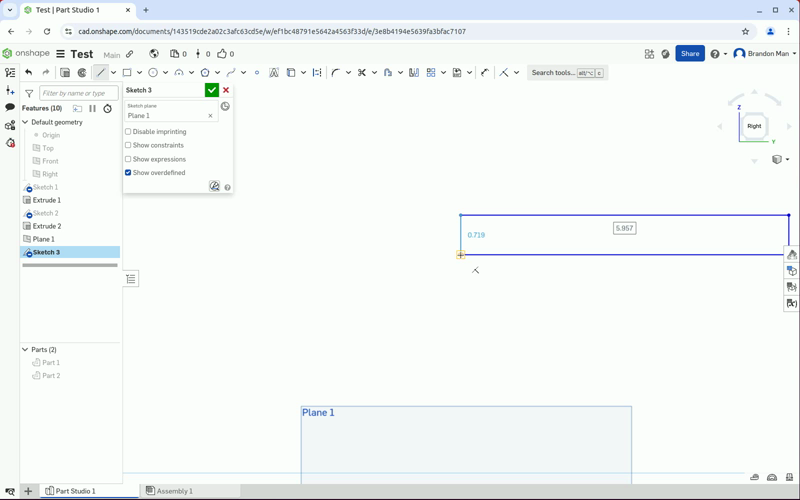
scroll(-6)
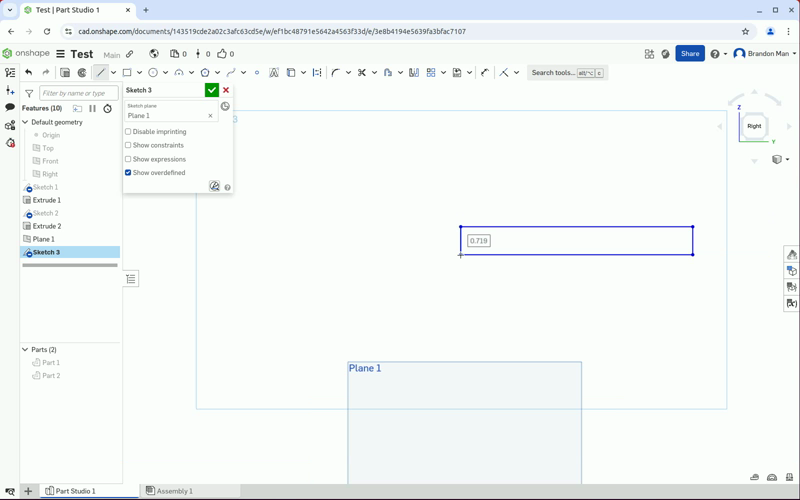
scroll(-6)
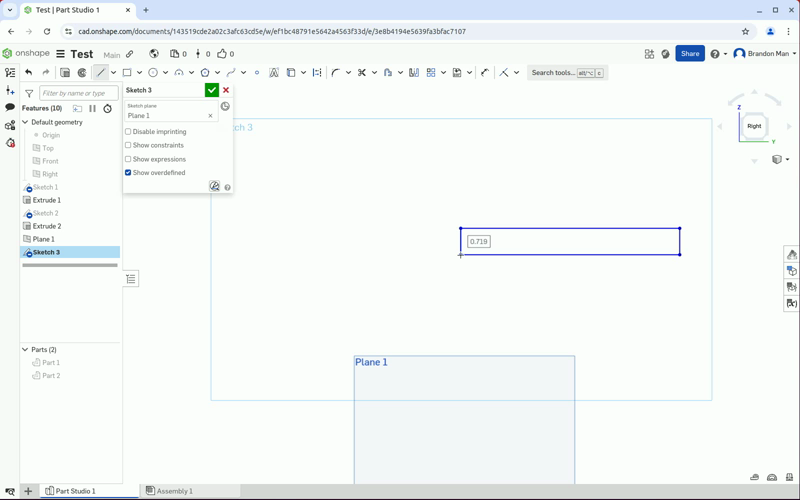
scroll(-6)
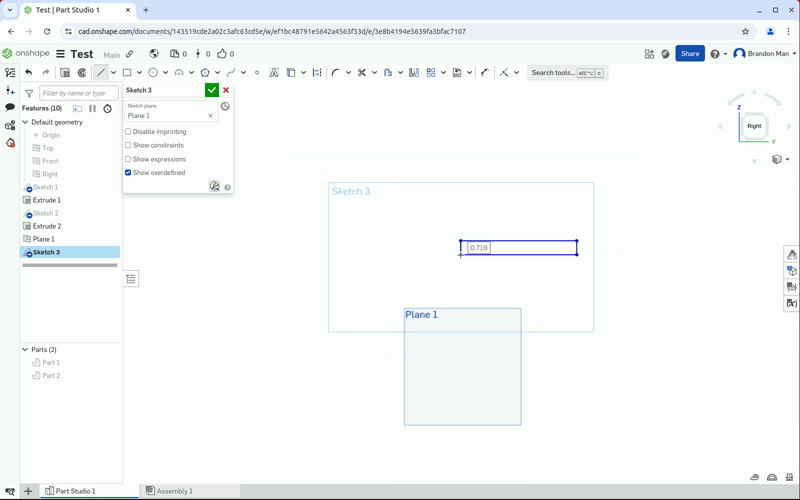
scroll(-6)
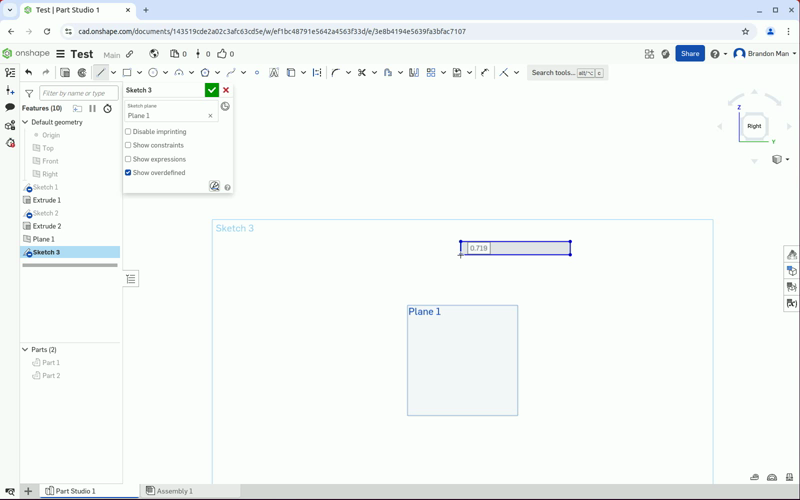
scroll(-6)
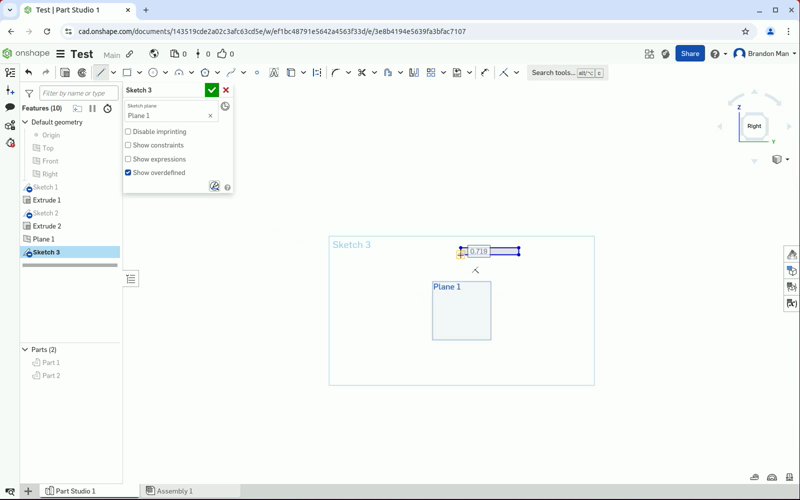
scroll(-6)
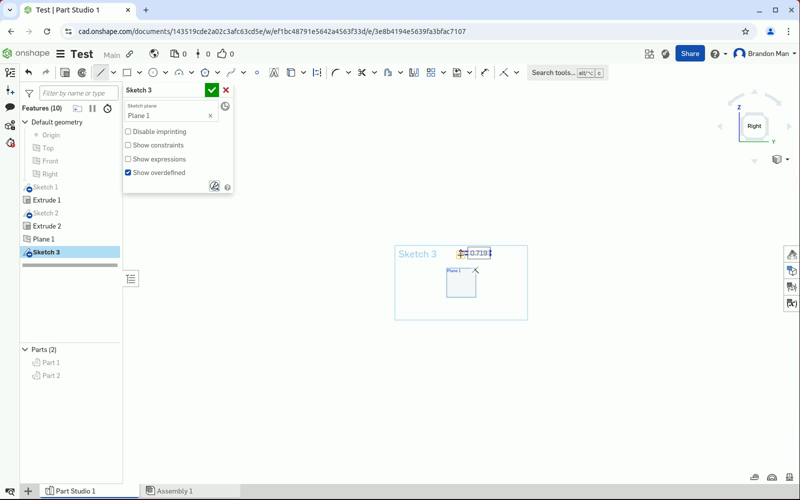
key(esc)
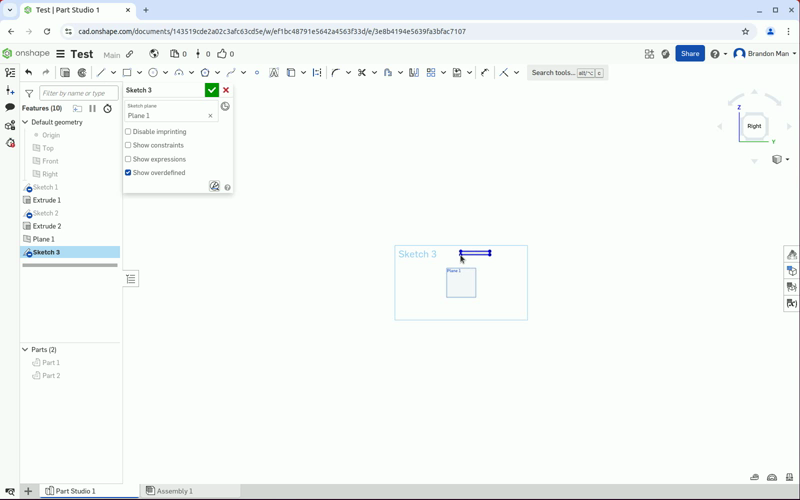
mouse_move(486, 254)
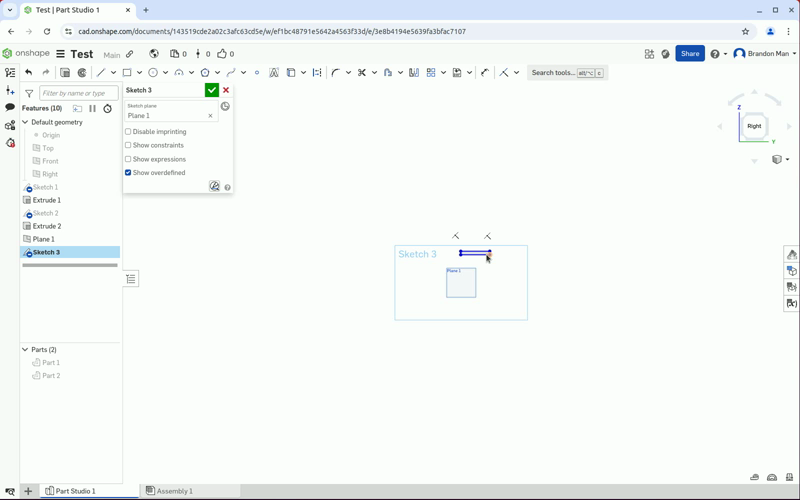
scroll(6)
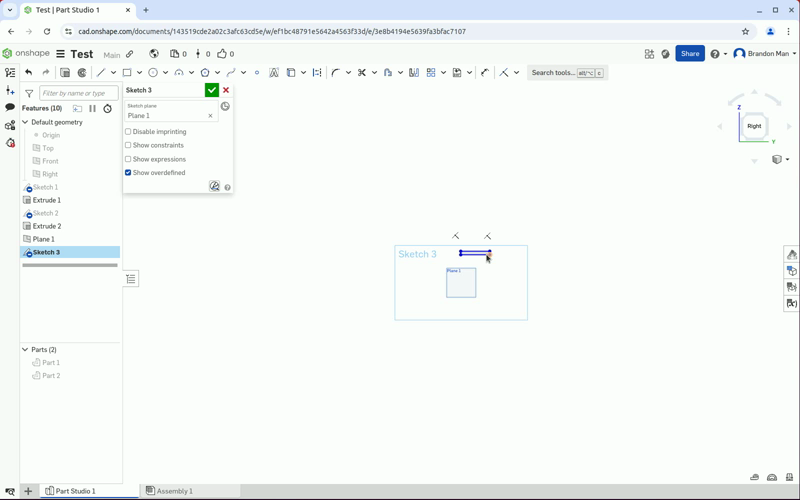
scroll(6)
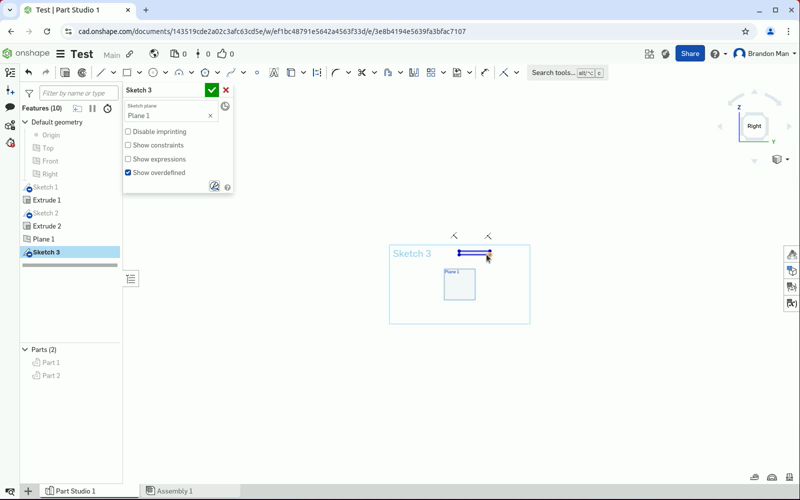
scroll(6)
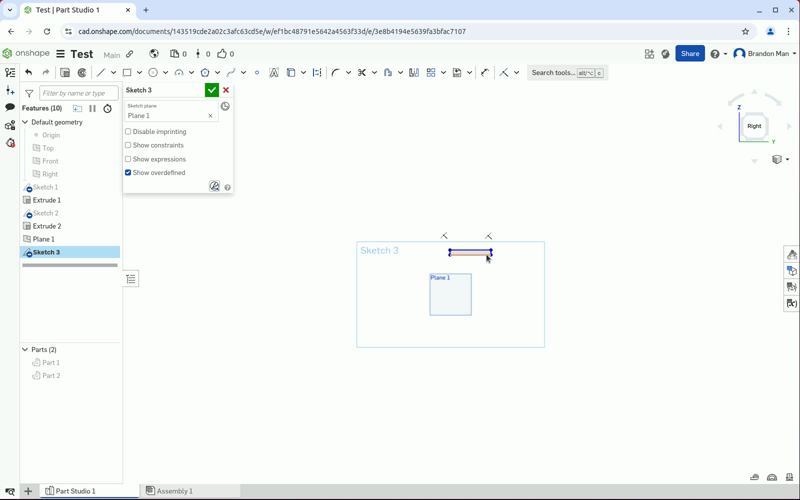
scroll(6)
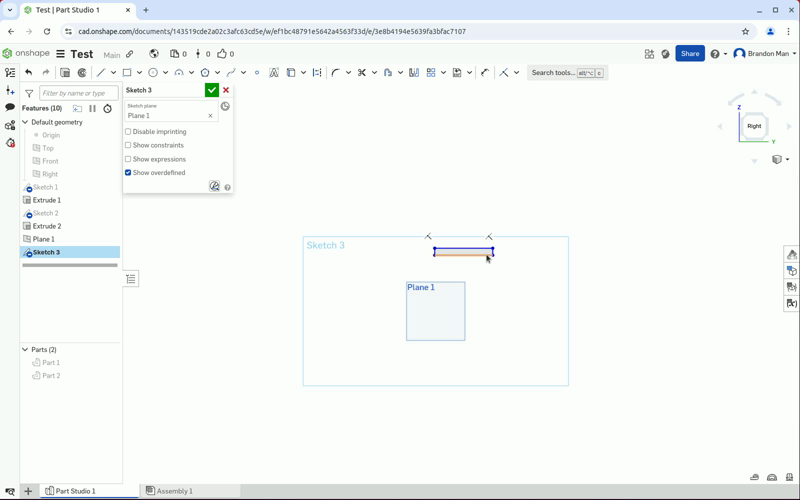
scroll(6)
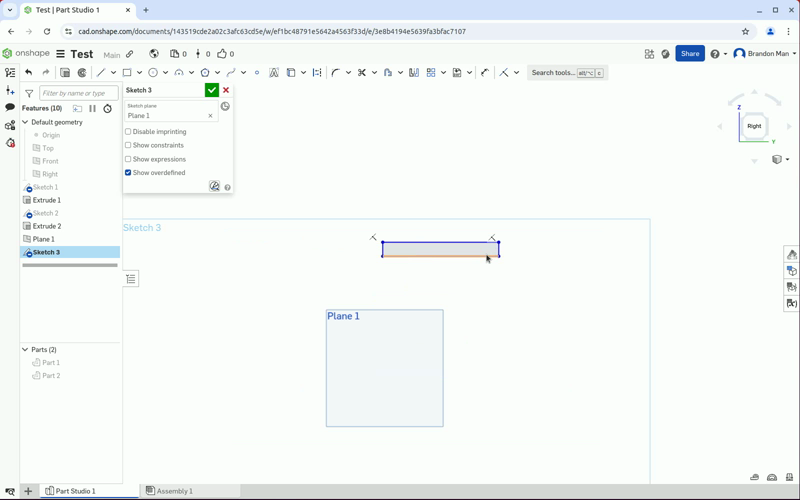
scroll(6)
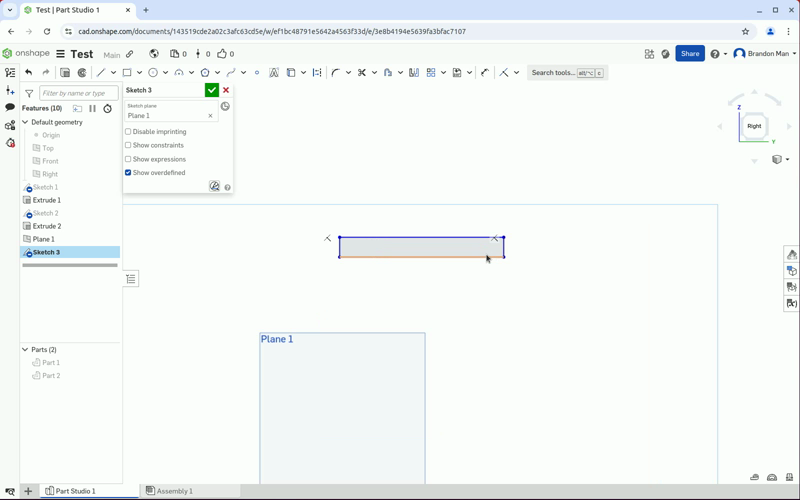
scroll(6)
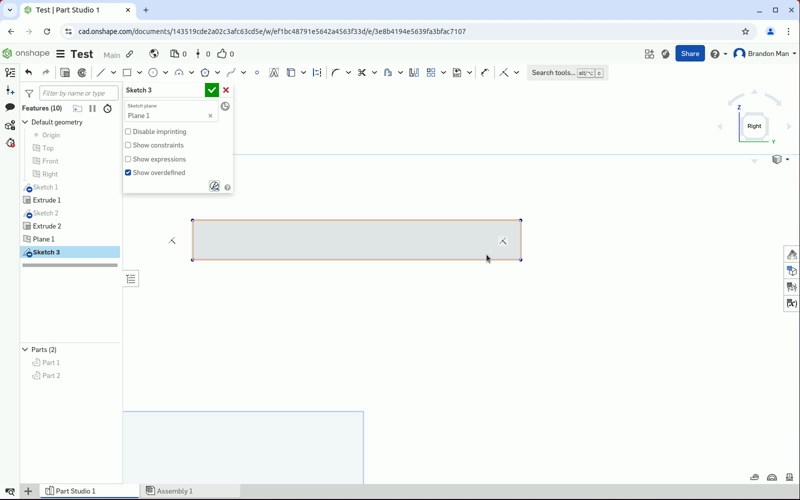
click(486, 254)
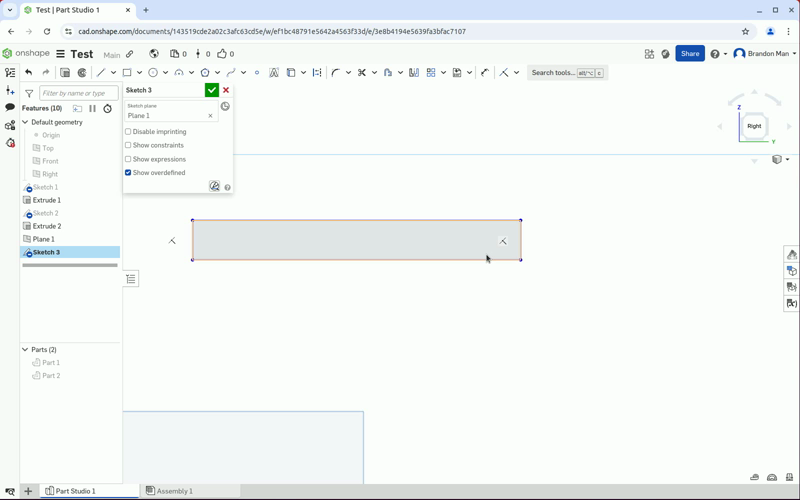
scroll(-6)
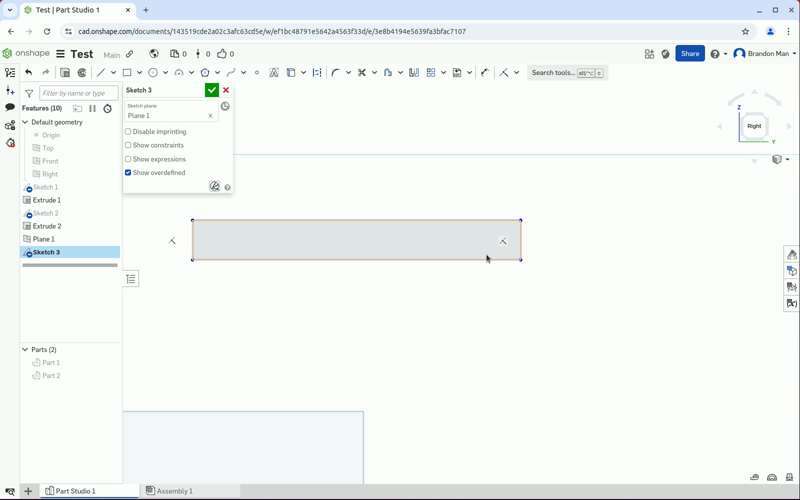
scroll(-6)
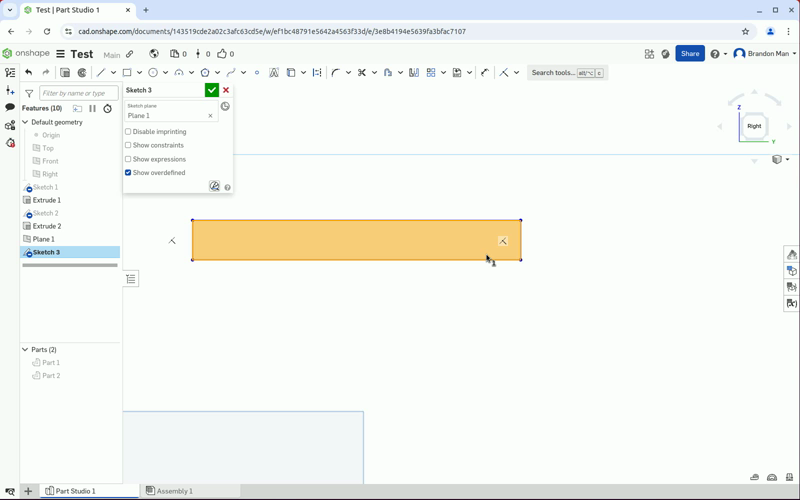
scroll(-6)
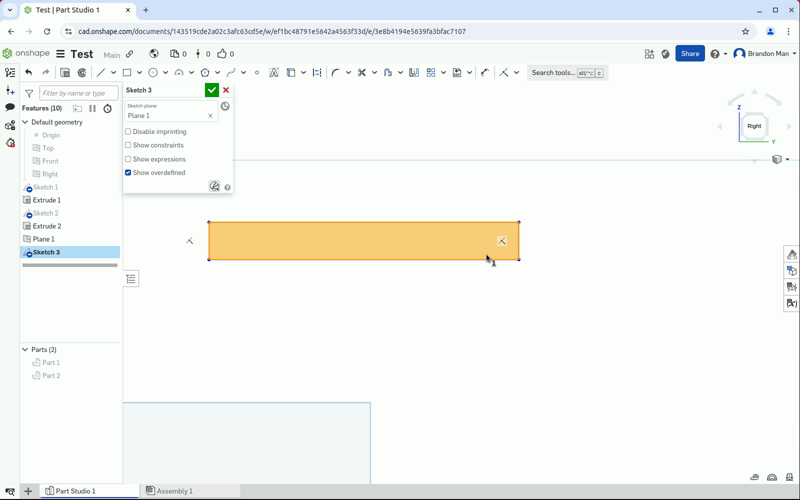
scroll(-6)
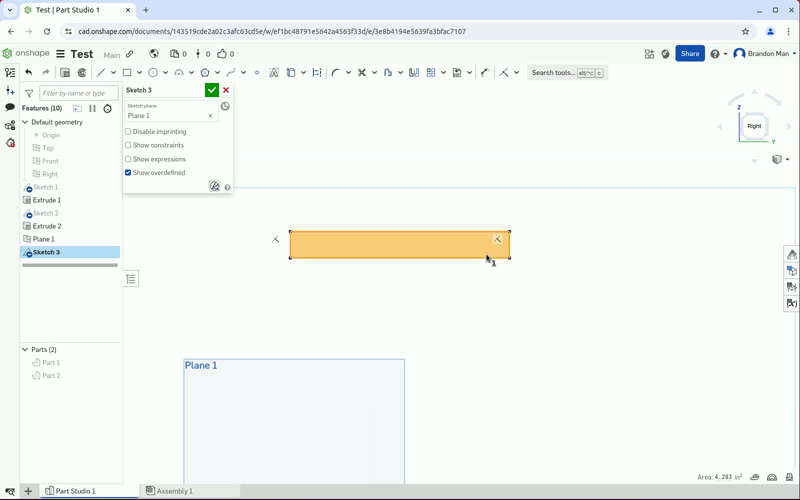
scroll(-6)
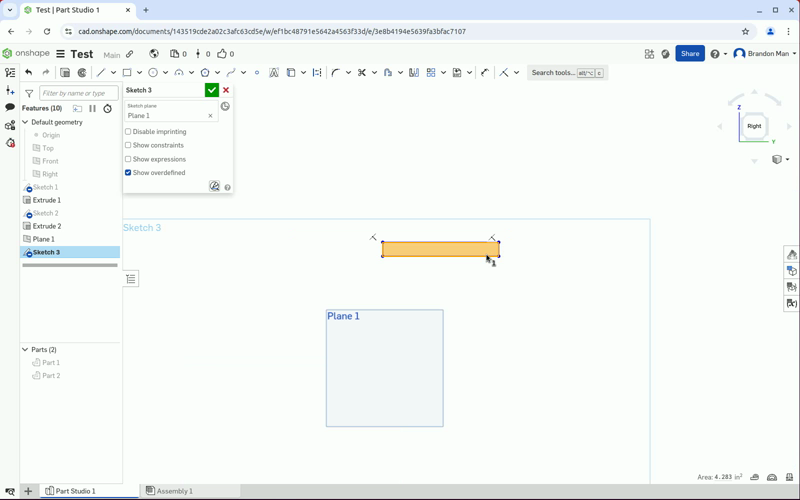
scroll(-6)
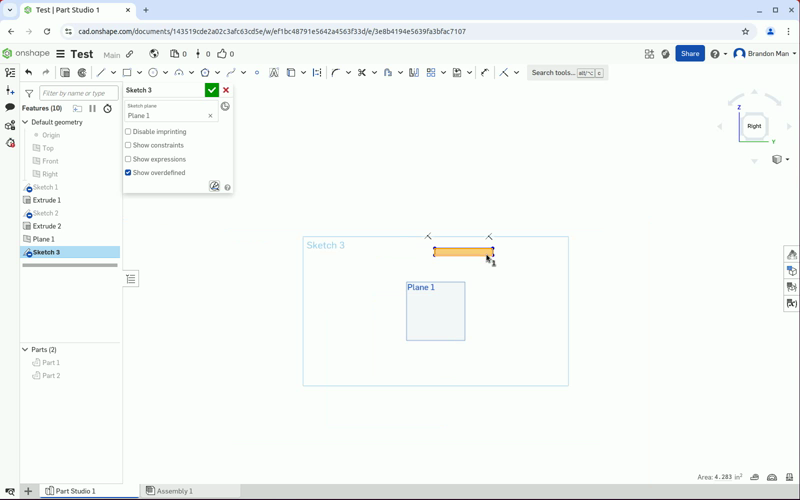
scroll(-6)
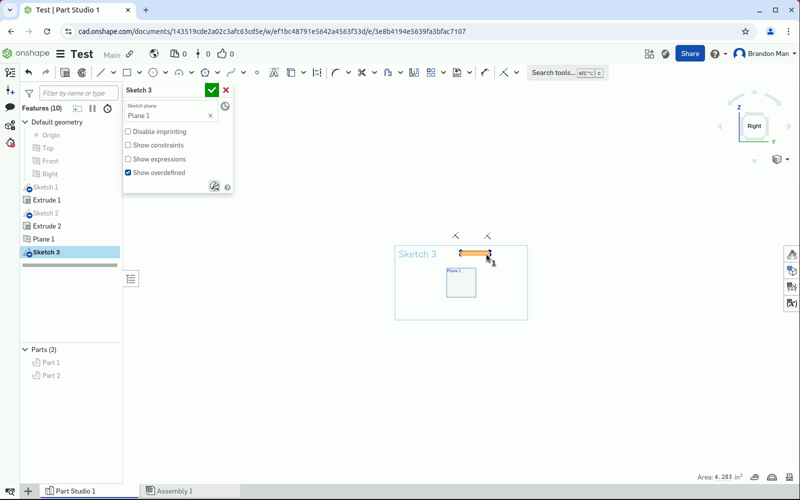
mouse_move(73, 352)
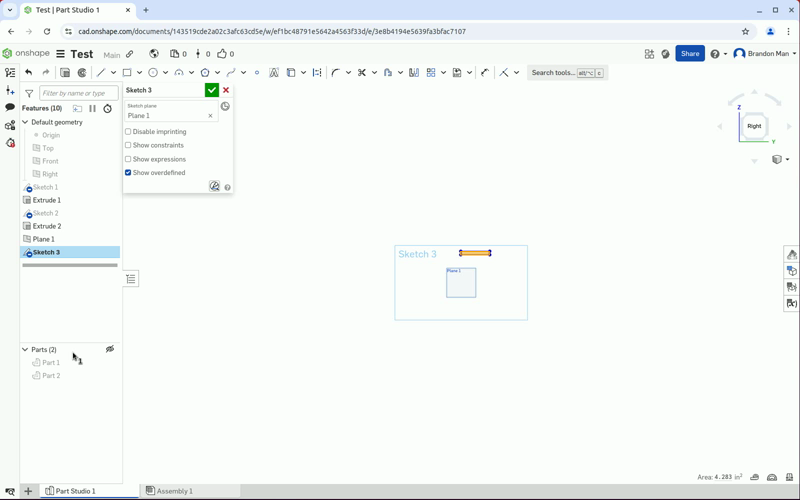
key(shift+y)
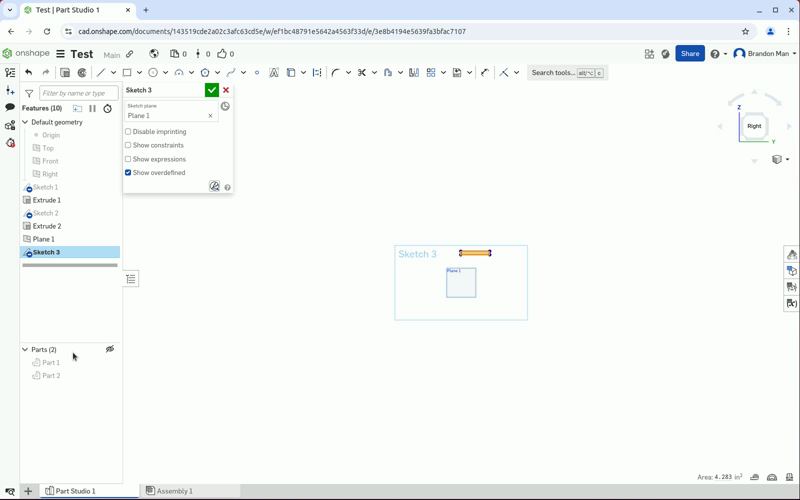
key(shift+e)
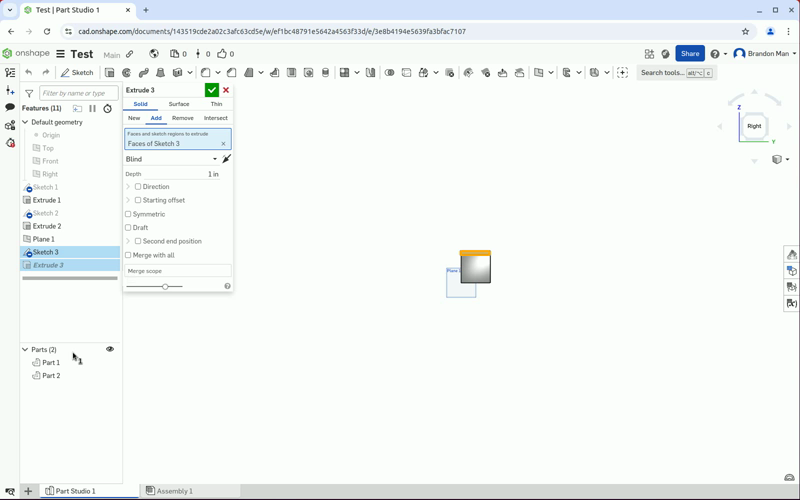
mouse_move(143, 106)
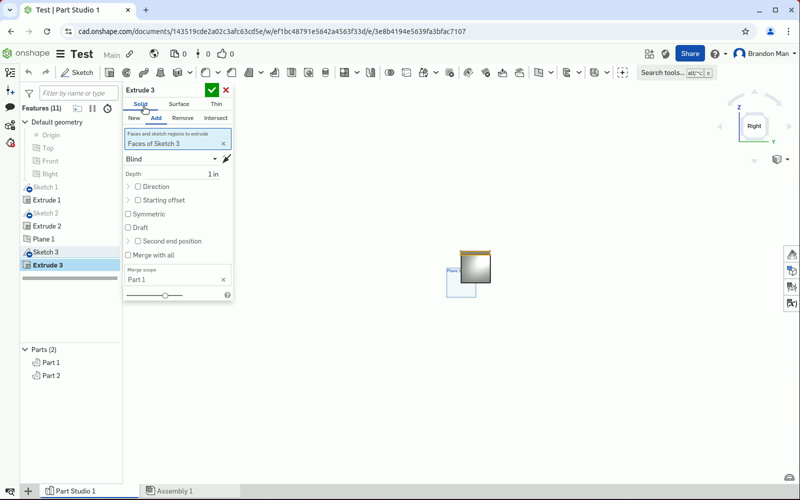
click(143, 106)
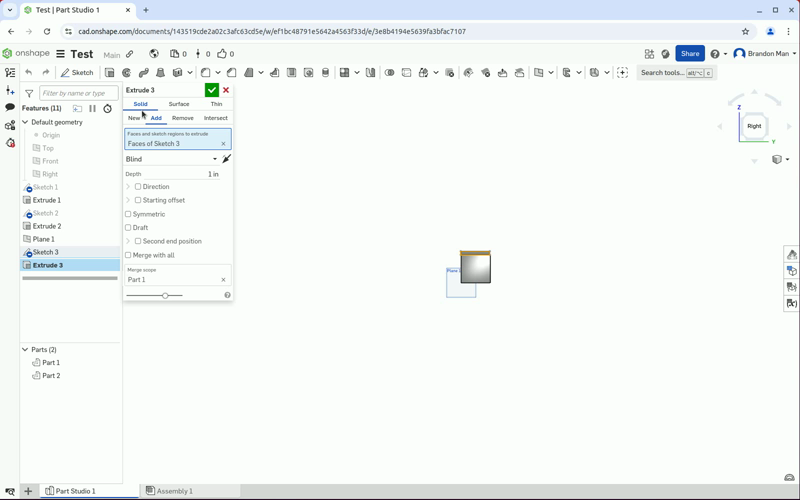
mouse_move(137, 120)
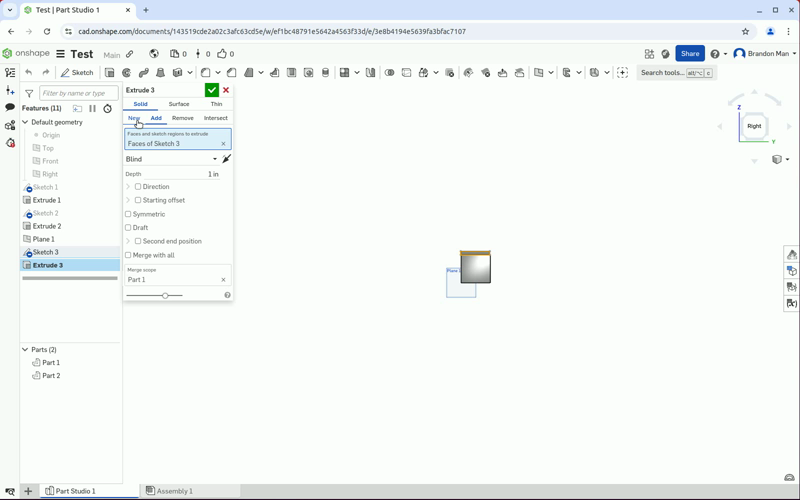
click(137, 120)
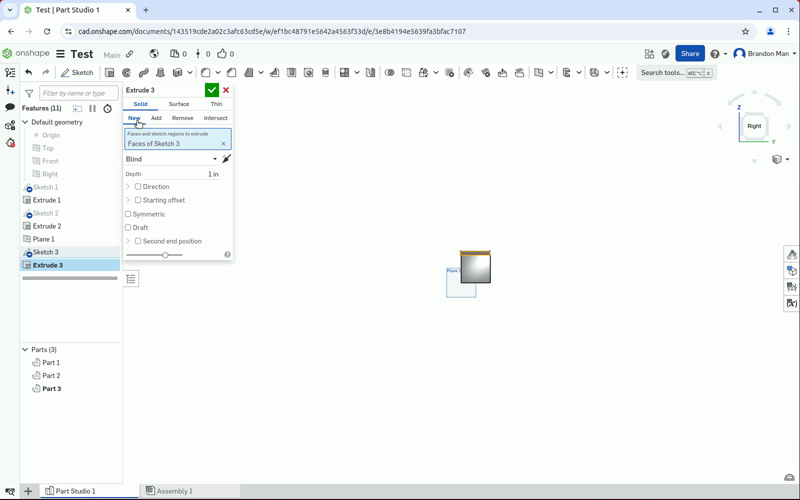
key(tab, 4)
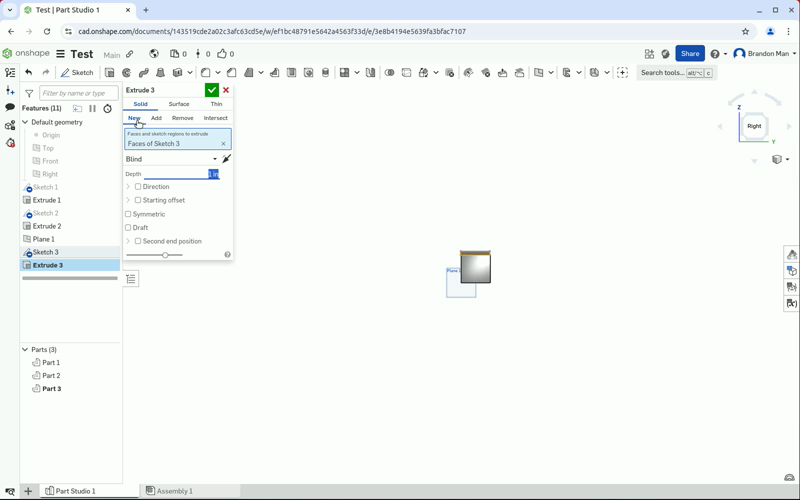
text(-30.811)
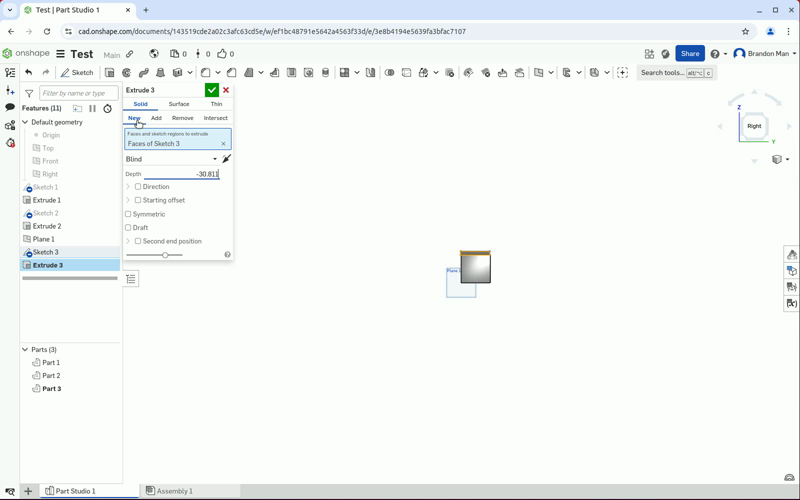
key(enter)
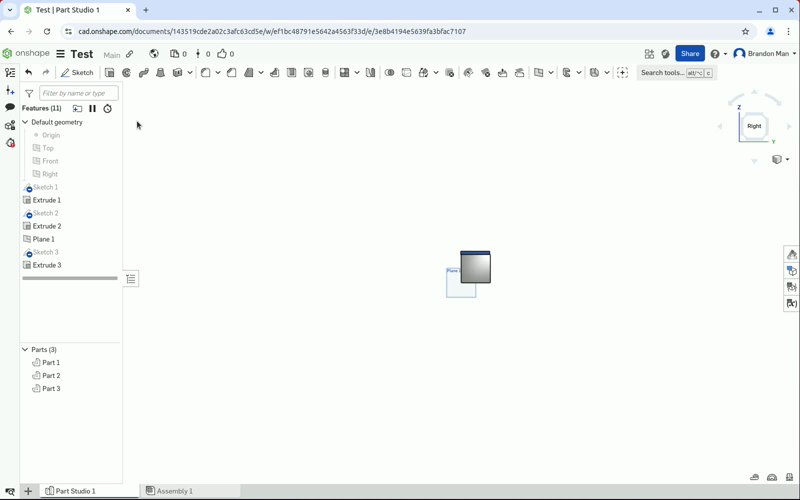
key(shift+h)
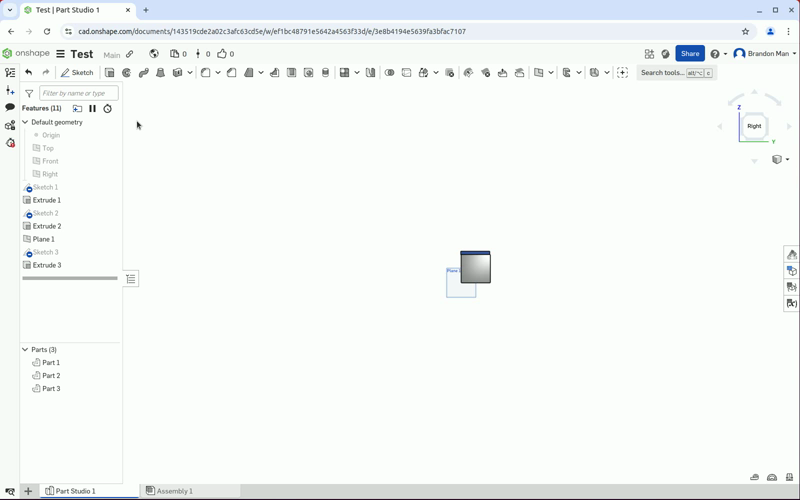
key(shift+h)
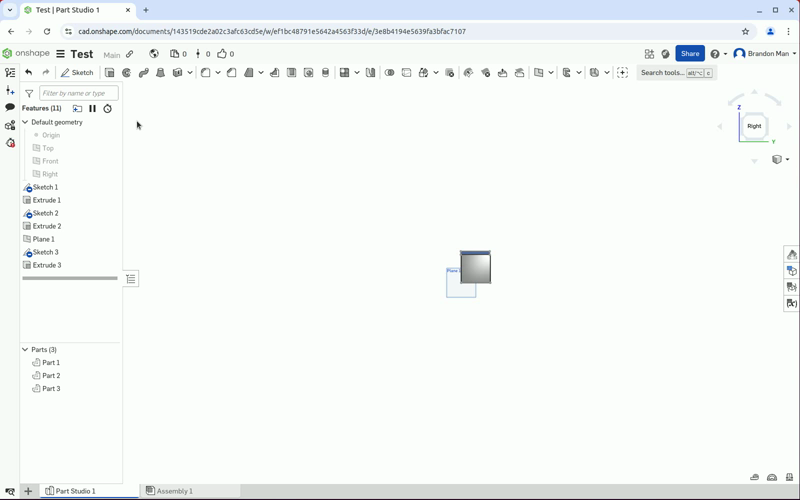
key(shift+7)
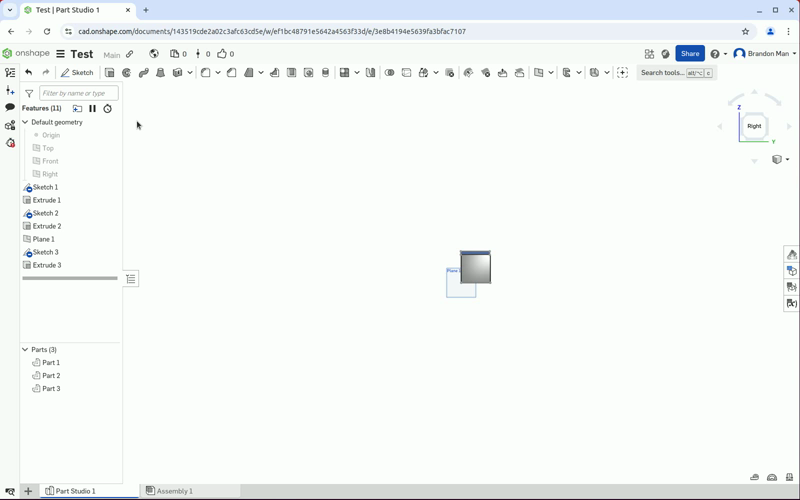
key(right, 2)
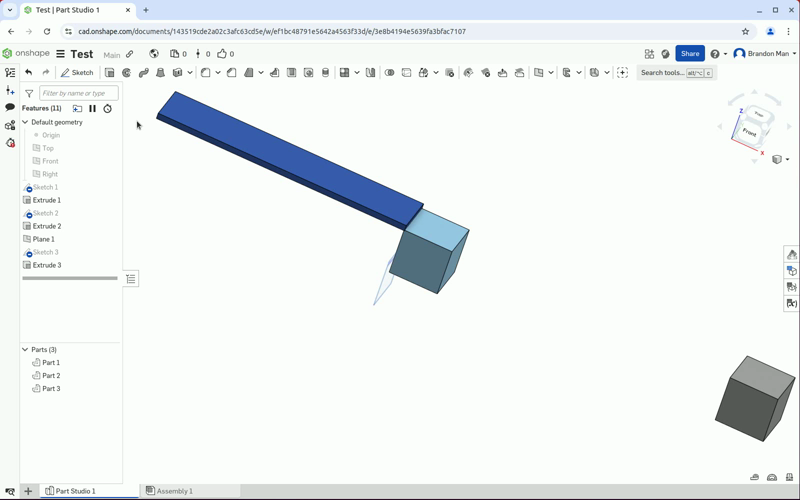
key(down, 2)
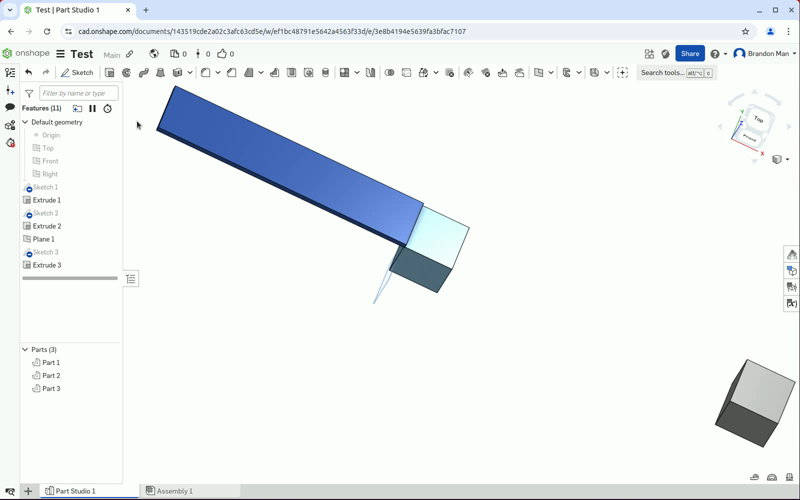
key(up, 2)
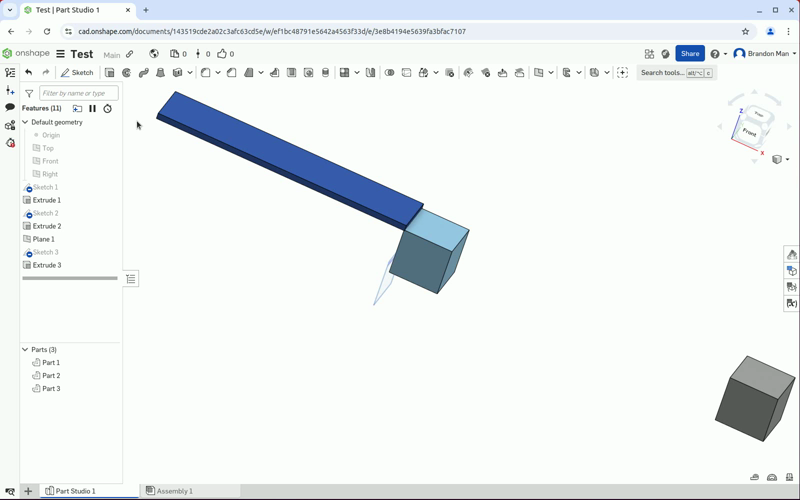
key(left, 2)
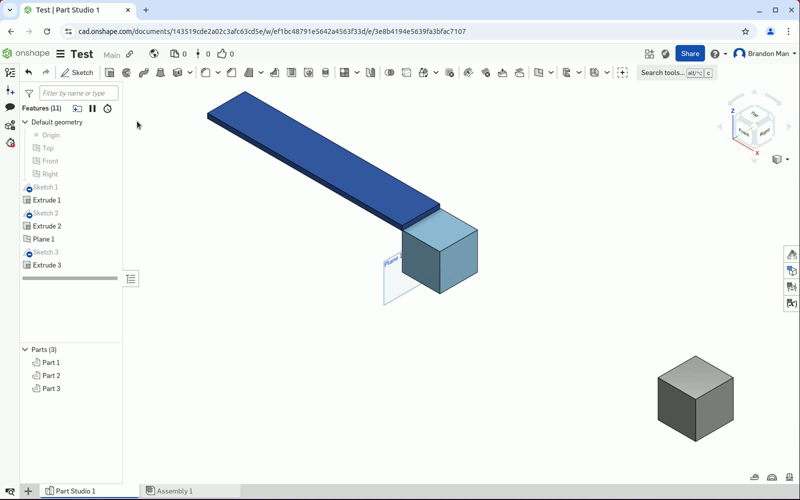
mouse_move(73, 189)
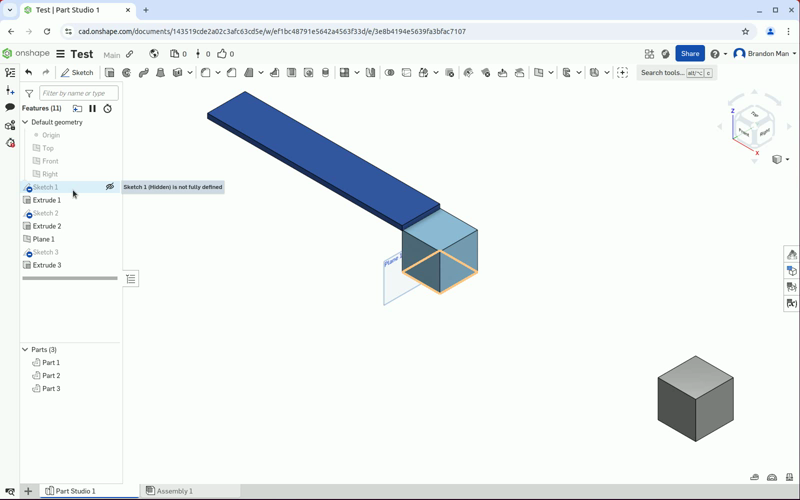
click(73, 189)